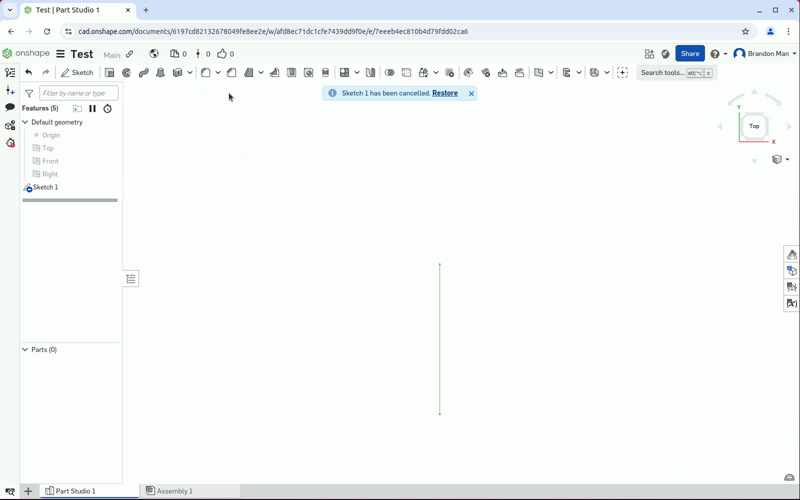
key(shift+h)
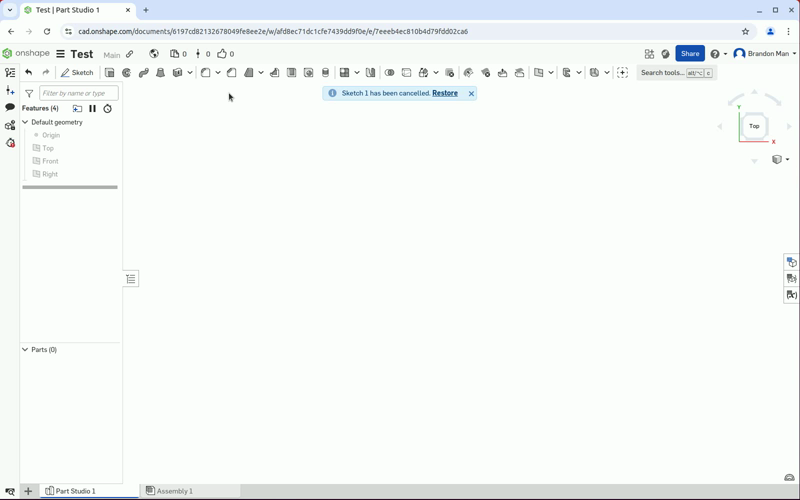
mouse_move(73, 352)
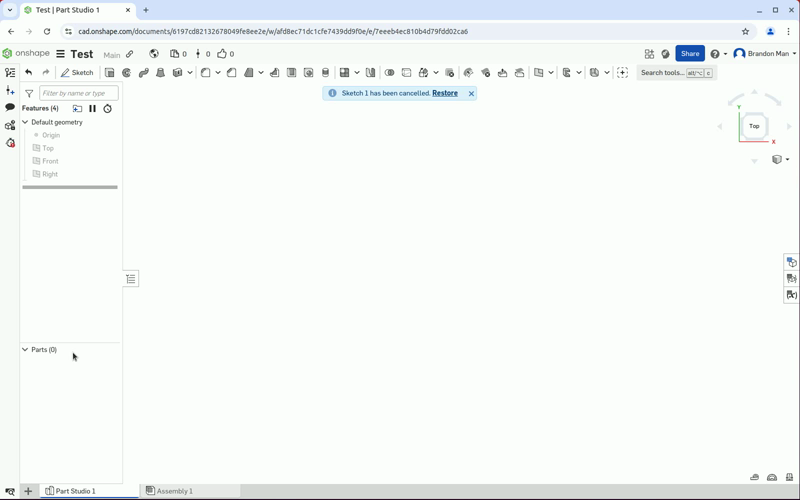
key(y)
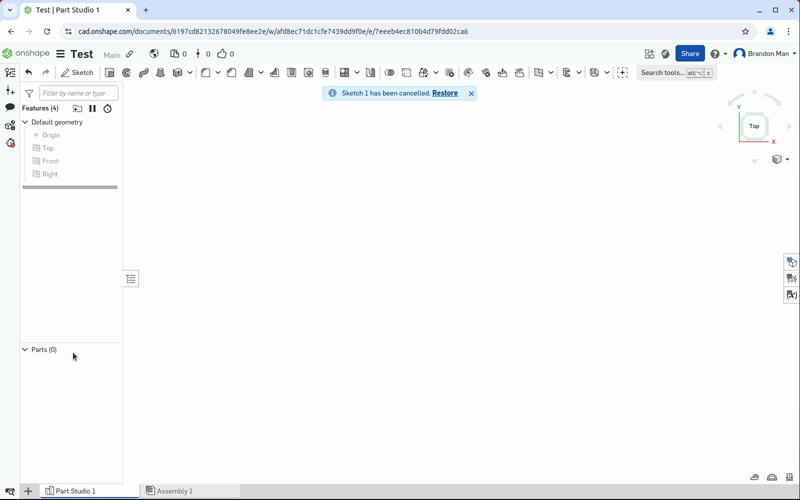
key(shift+p)
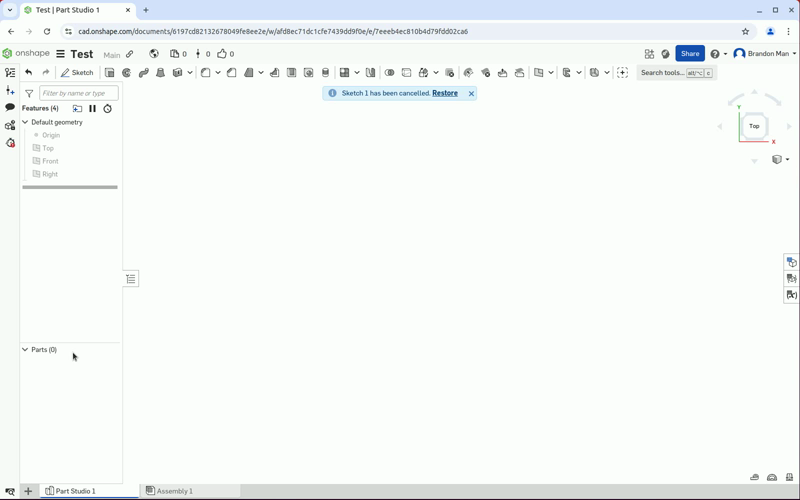
key(space)
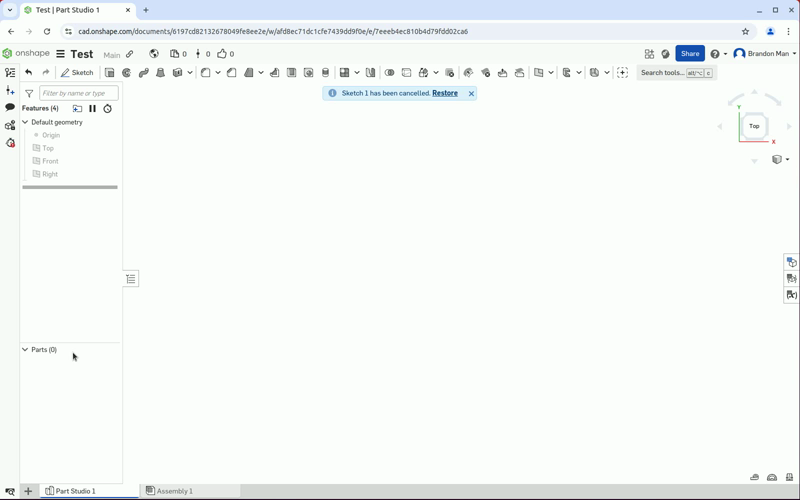
key_down(shift)
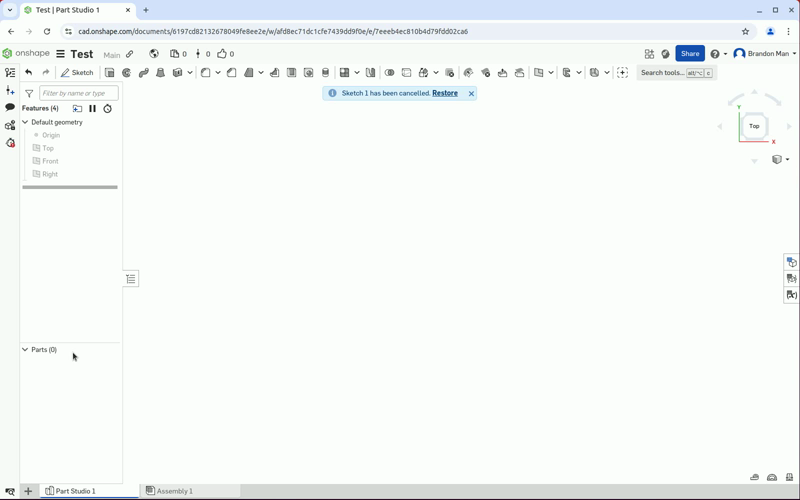
key(up)
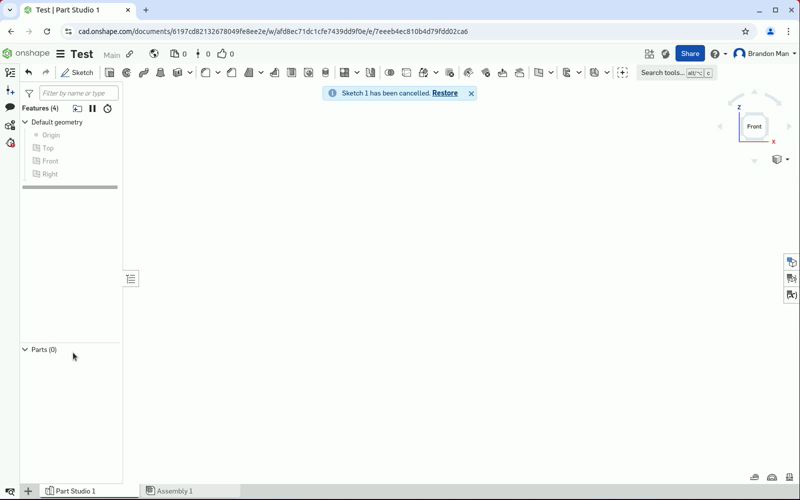
key_up(shift)
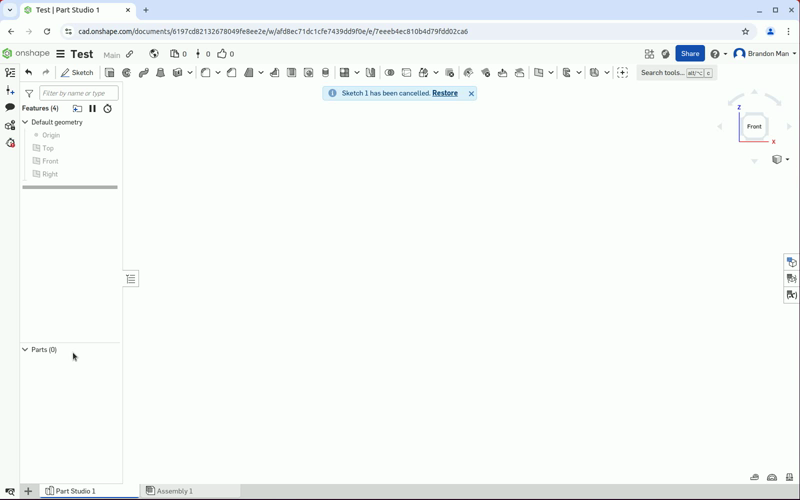
key(space)
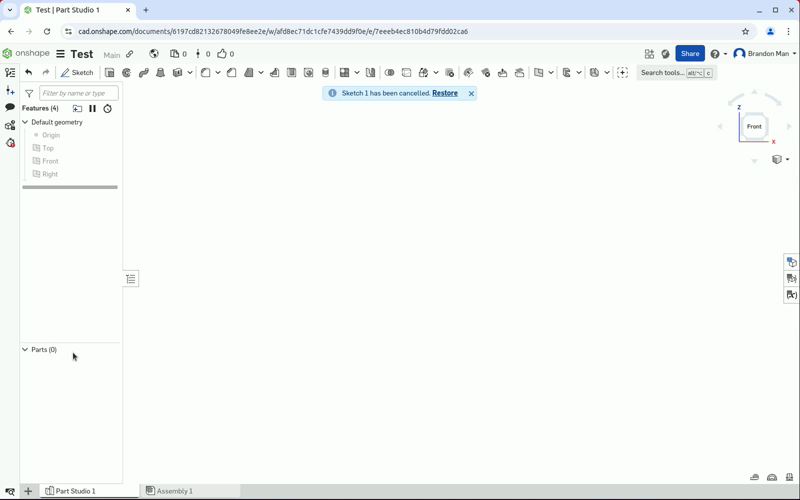
key_down(shift)
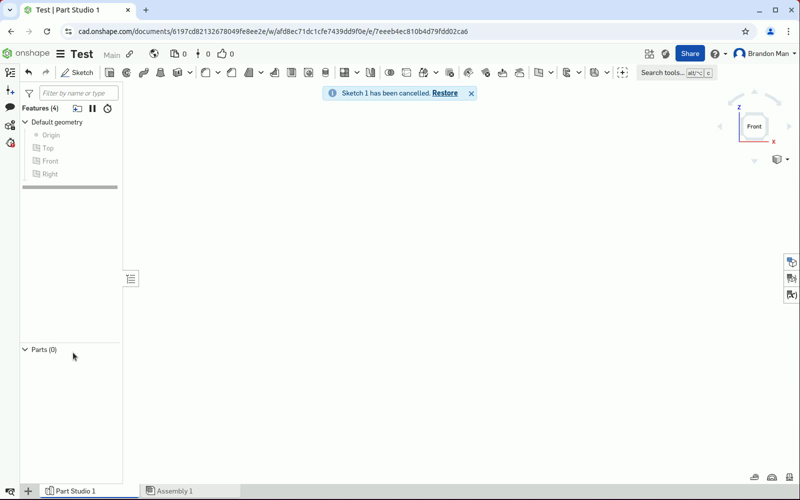
key(left)
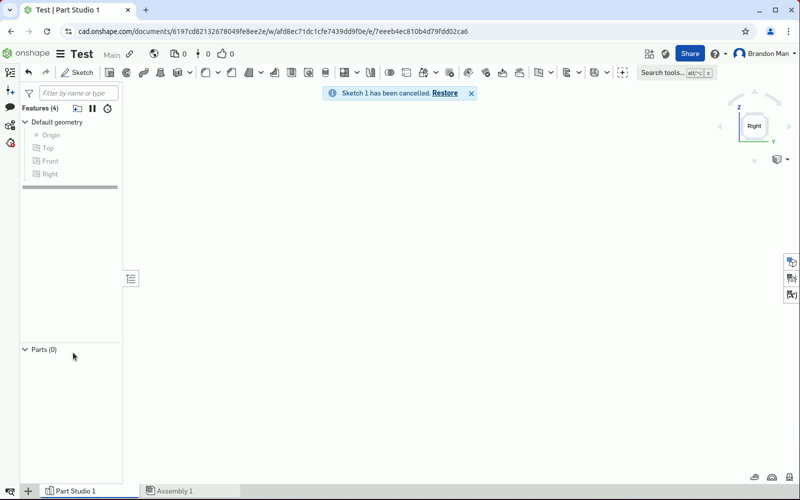
key_up(shift)
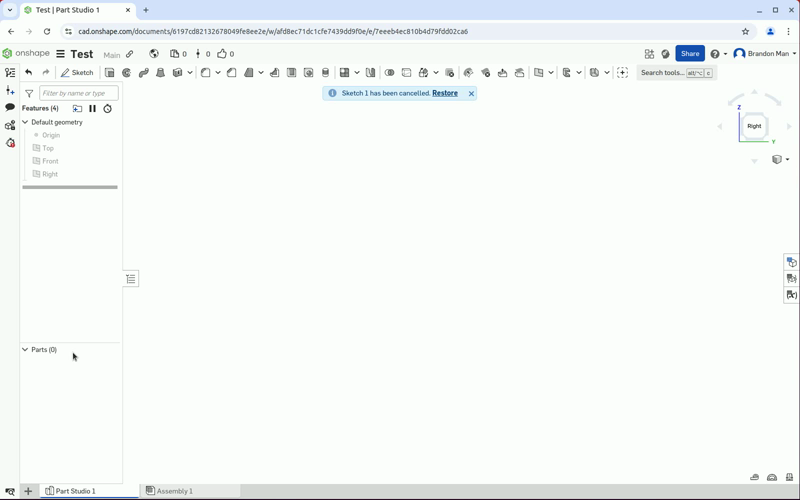
mouse_move(73, 352)
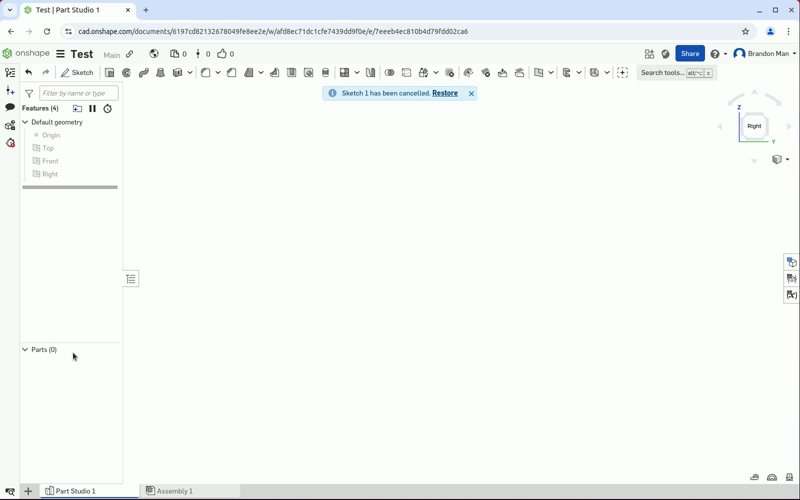
key(shift+y)
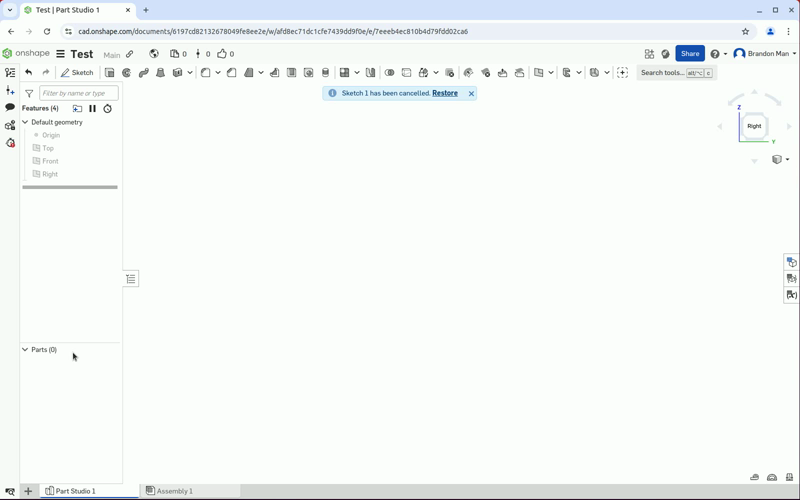
key(shift+s)
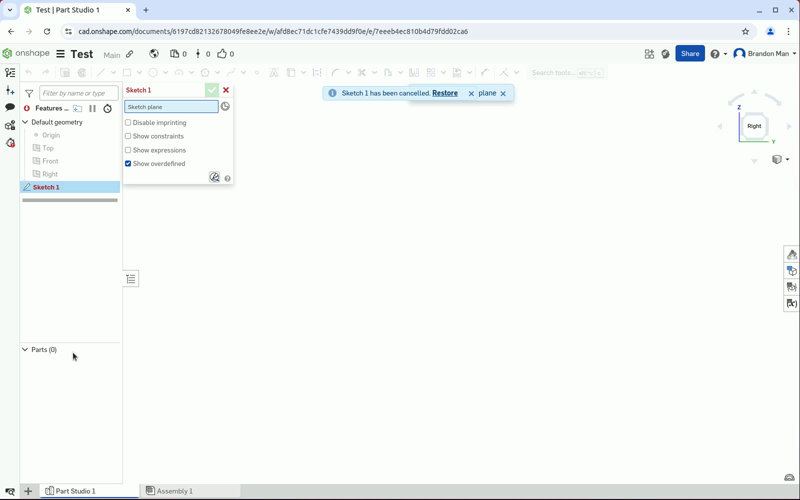
mouse_move(73, 176)
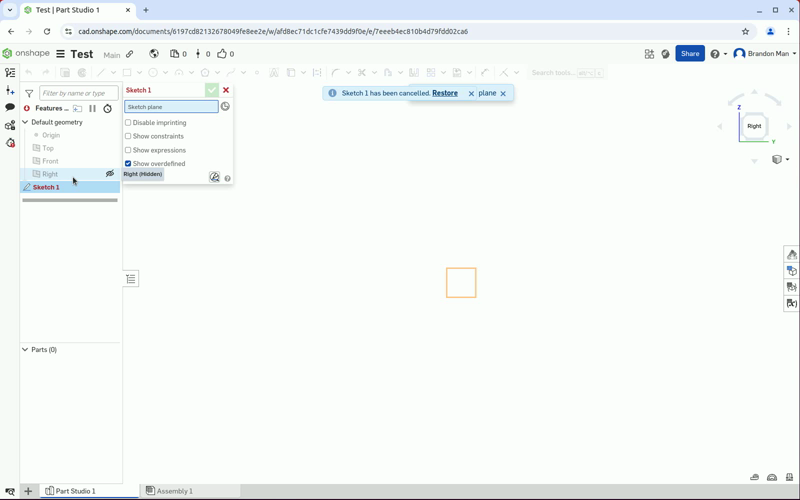
click(73, 176)
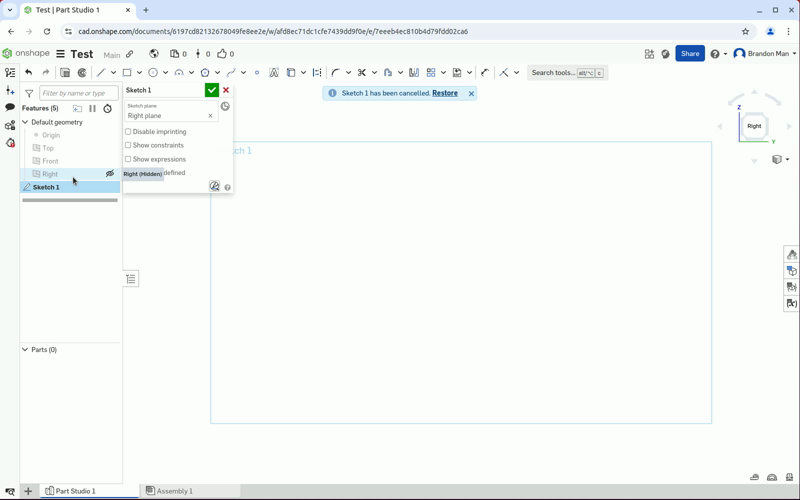
mouse_move(73, 352)
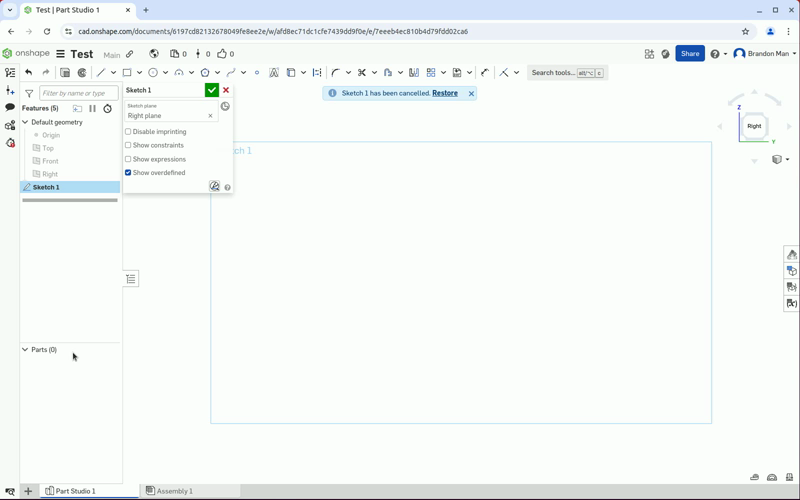
key(y)
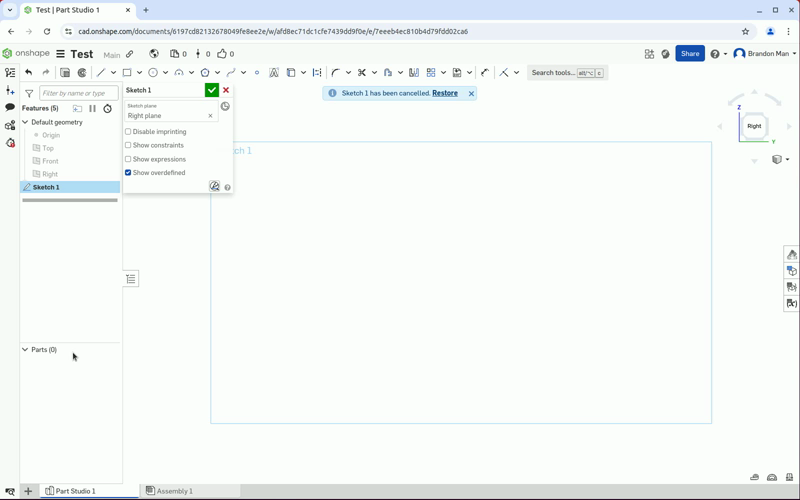
key(l)
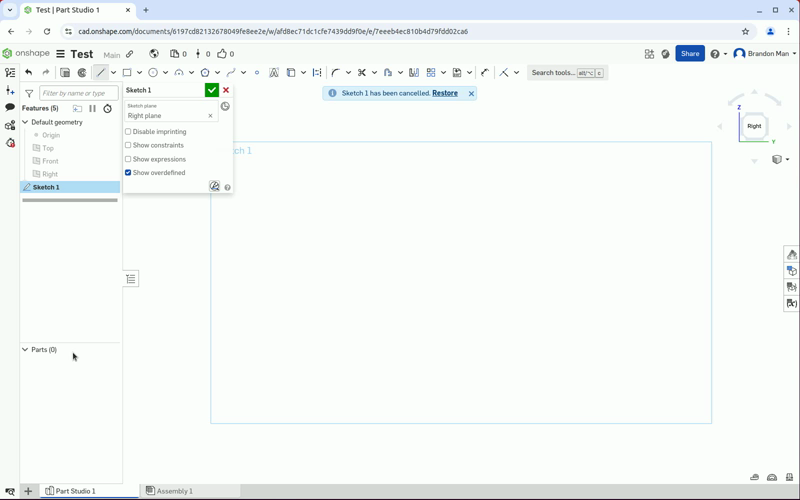
key_down(shift)
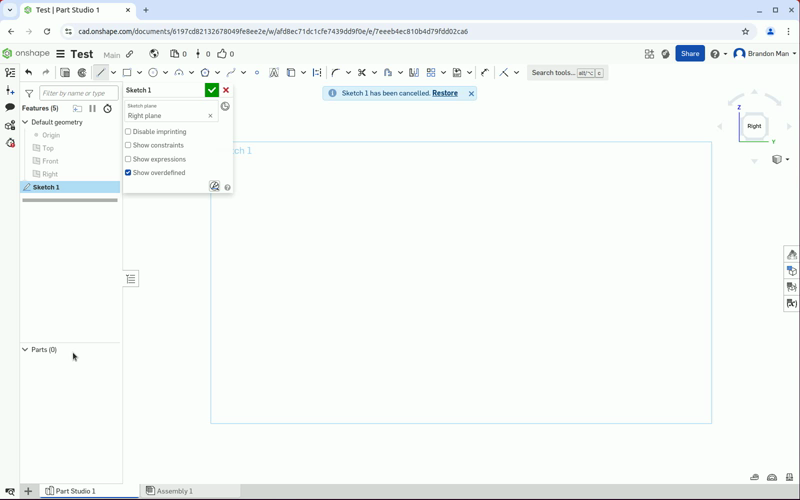
mouse_move(445, 324)
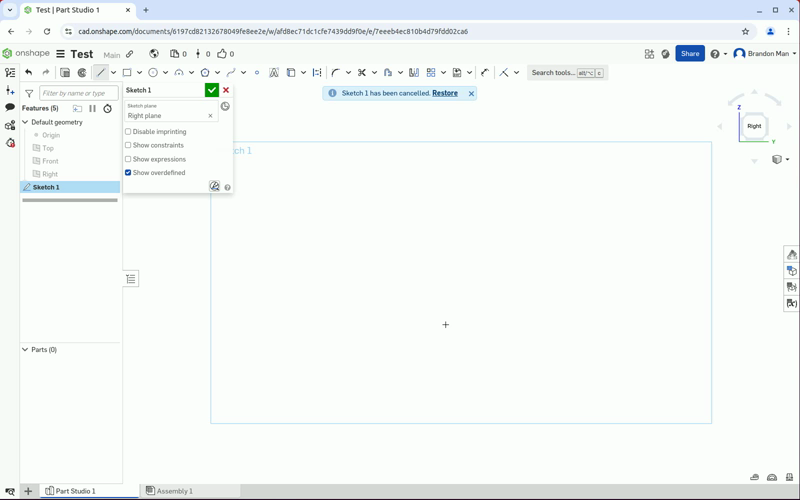
click(445, 324)
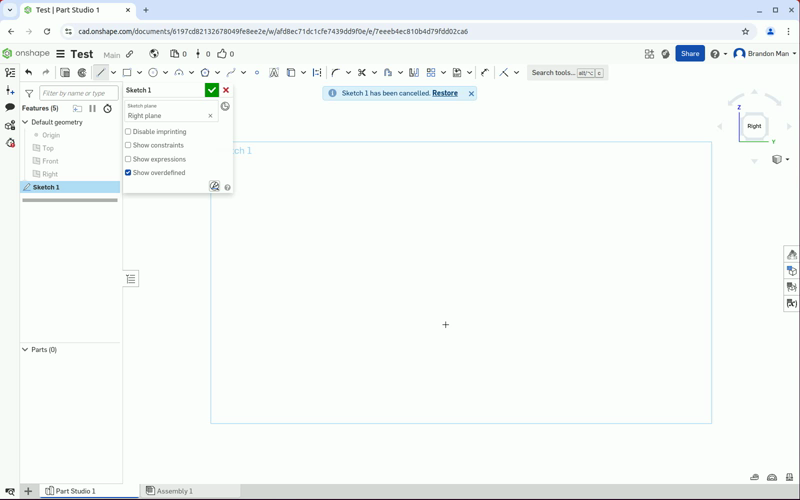
key_up(shift)
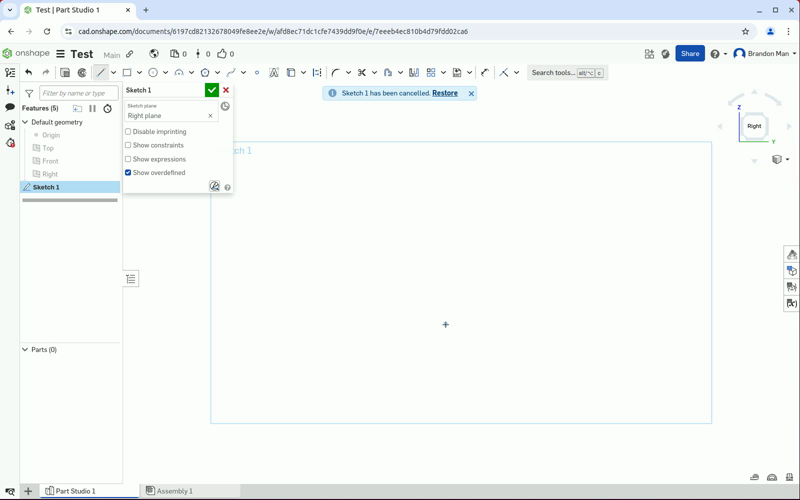
key_down(shift)
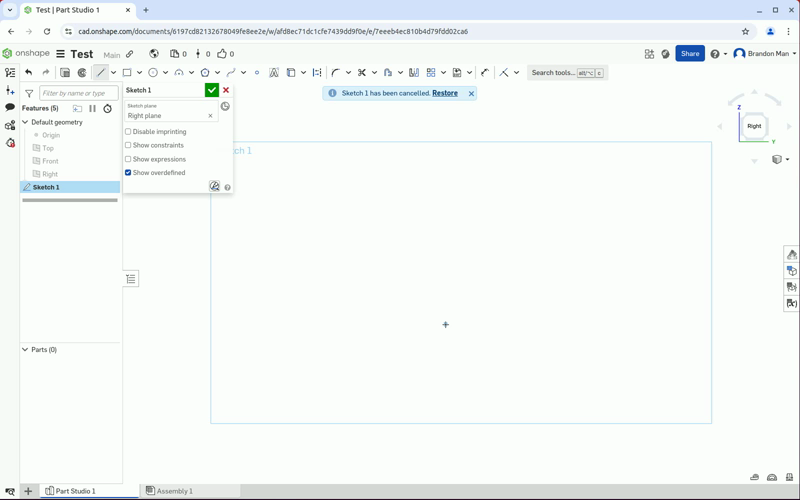
mouse_move(475, 324)
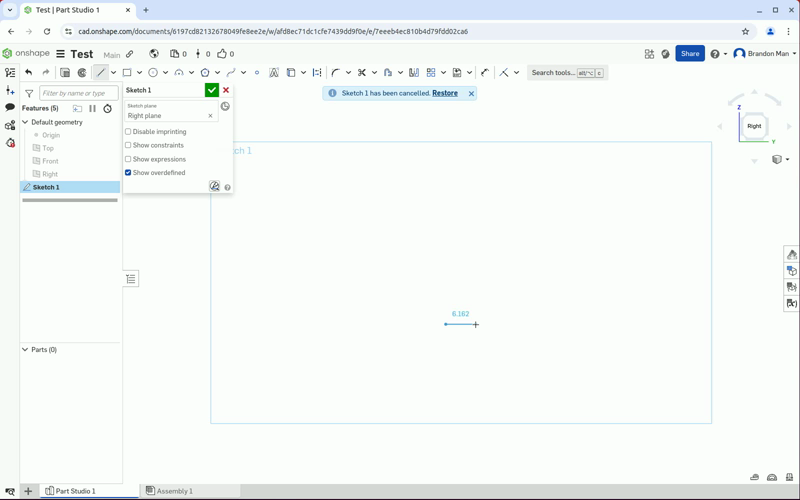
mouse_move(473, 324)
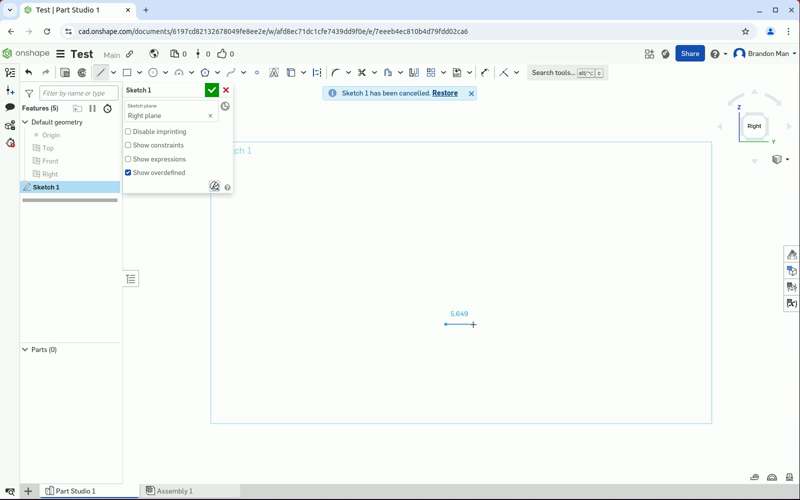
click(473, 324)
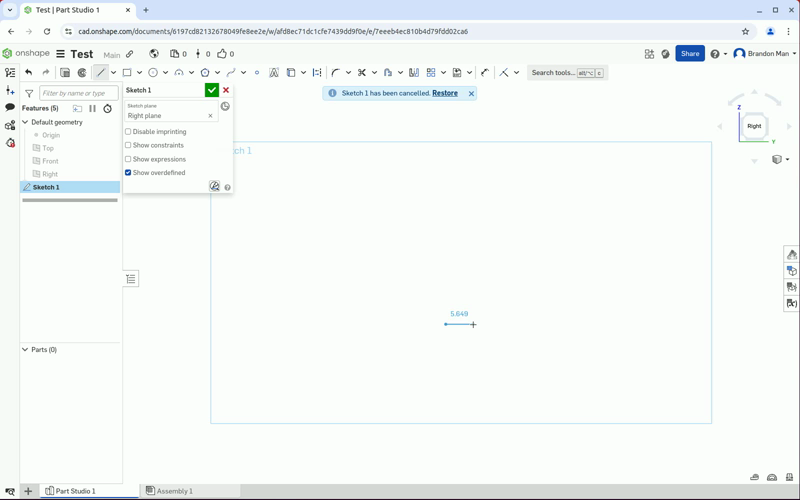
key_up(shift)
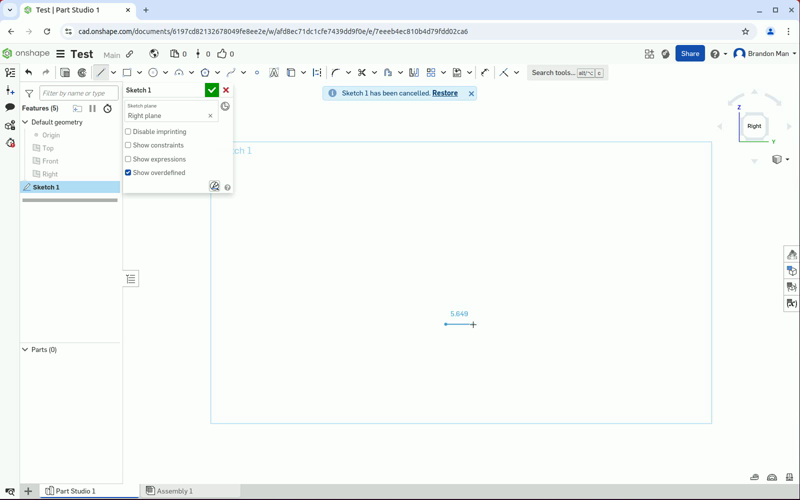
key_down(shift)
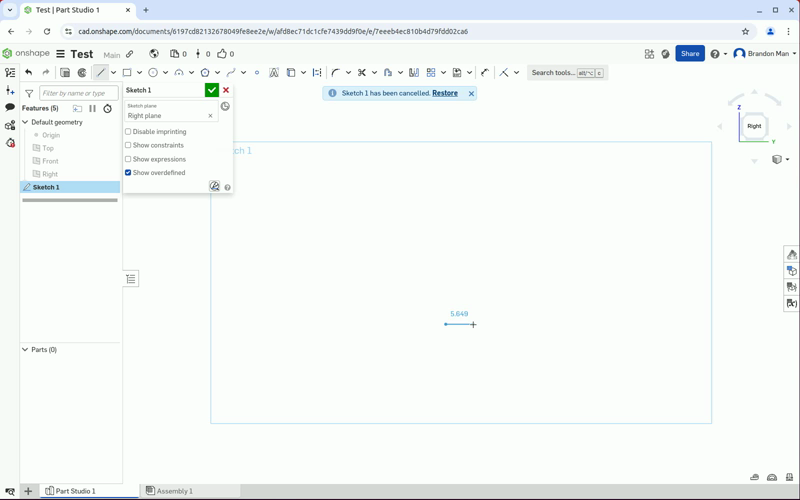
mouse_move(503, 324)
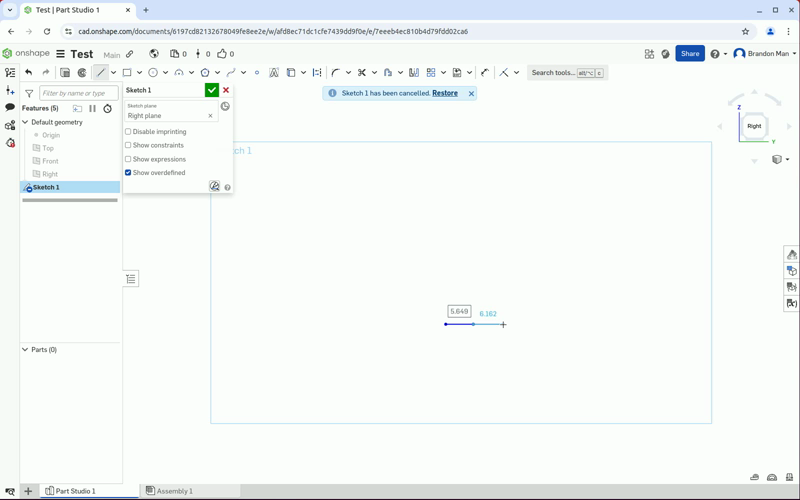
mouse_move(473, 277)
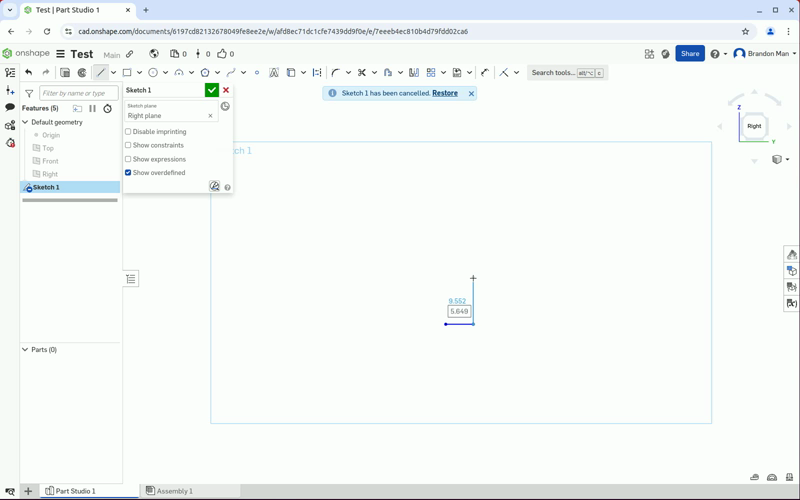
click(473, 277)
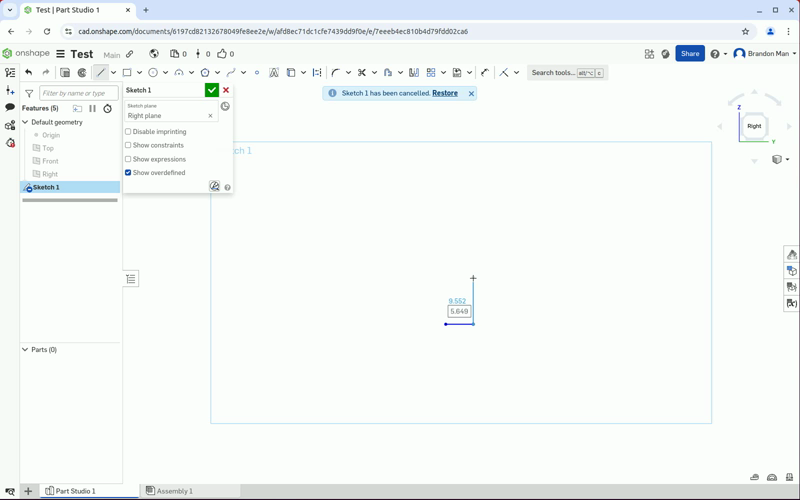
key_up(shift)
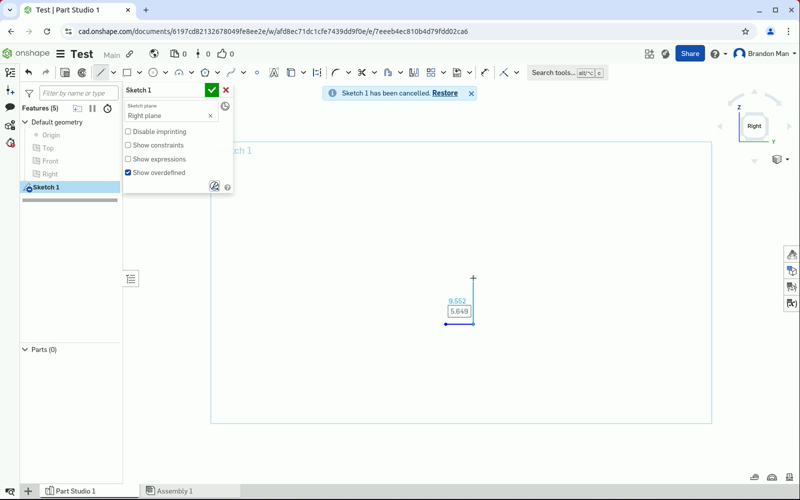
key_down(shift)
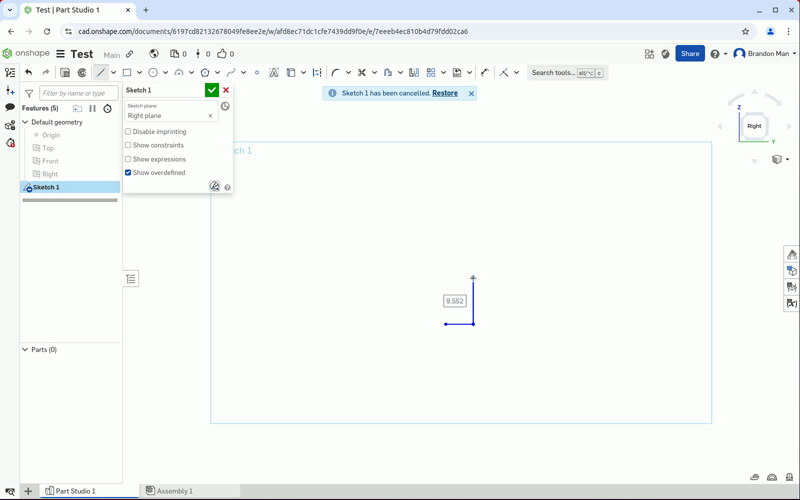
mouse_move(503, 277)
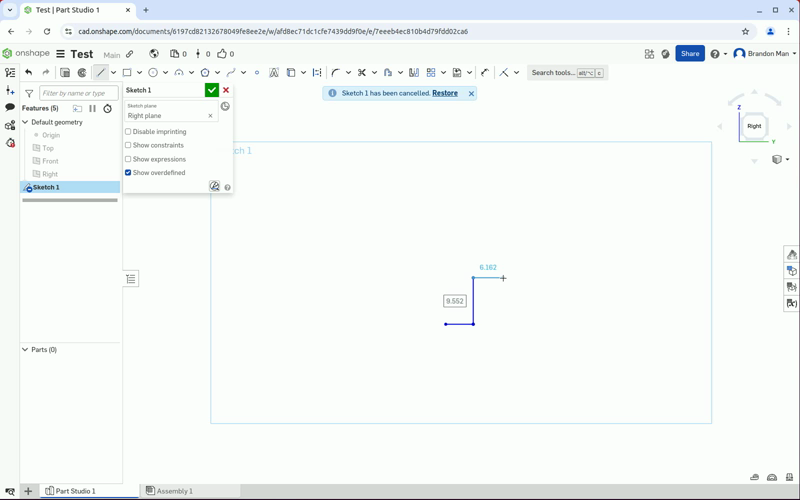
mouse_move(445, 277)
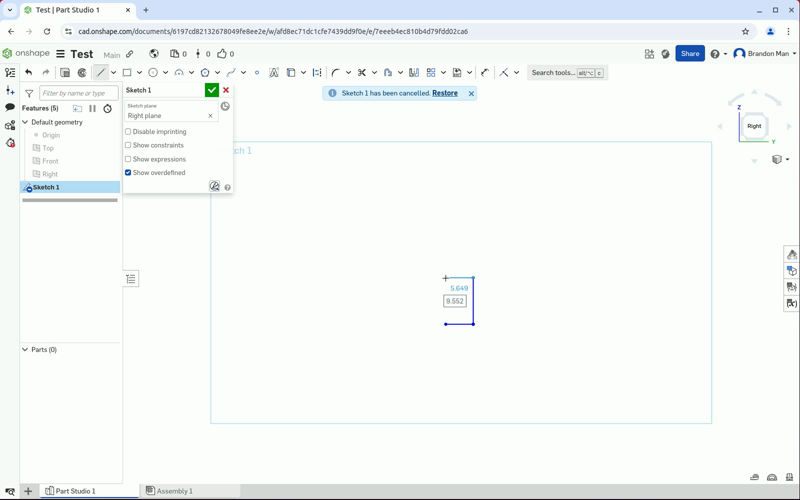
click(445, 277)
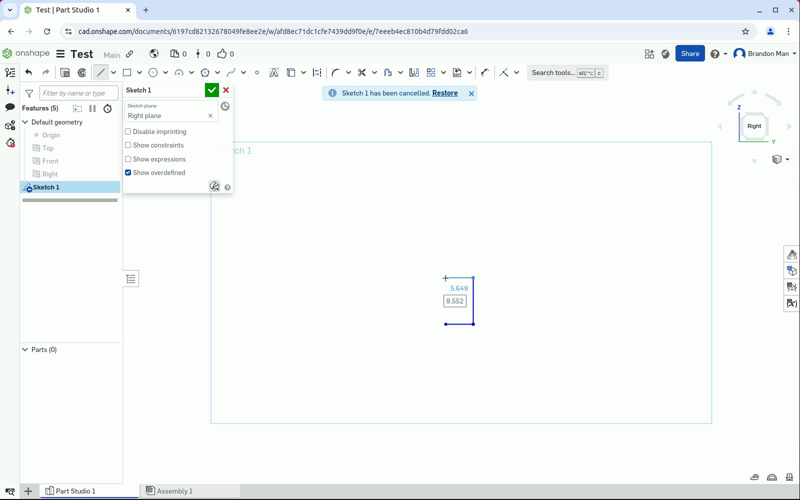
key_up(shift)
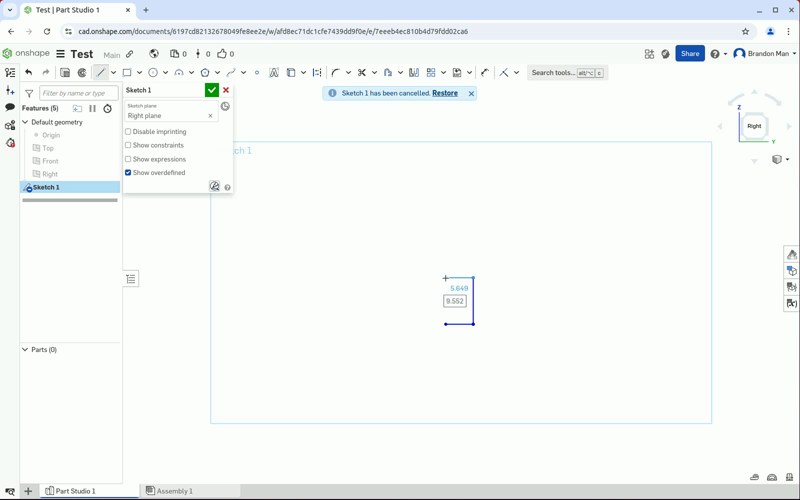
mouse_move(475, 277)
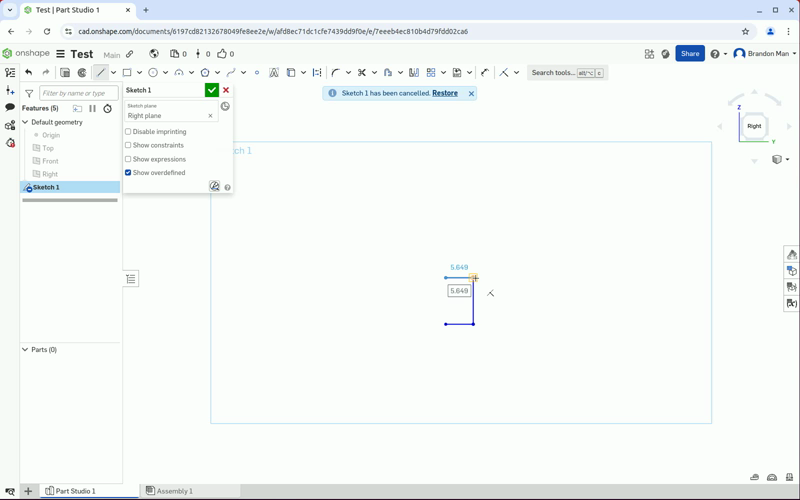
key_down(shift)
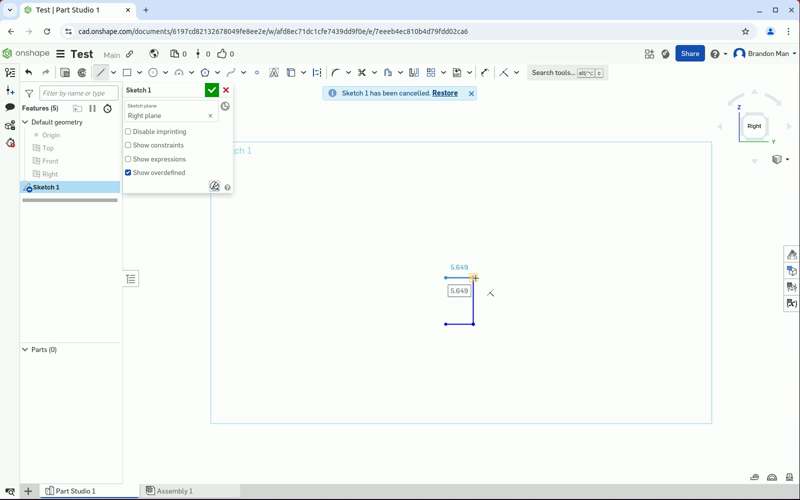
mouse_move(445, 324)
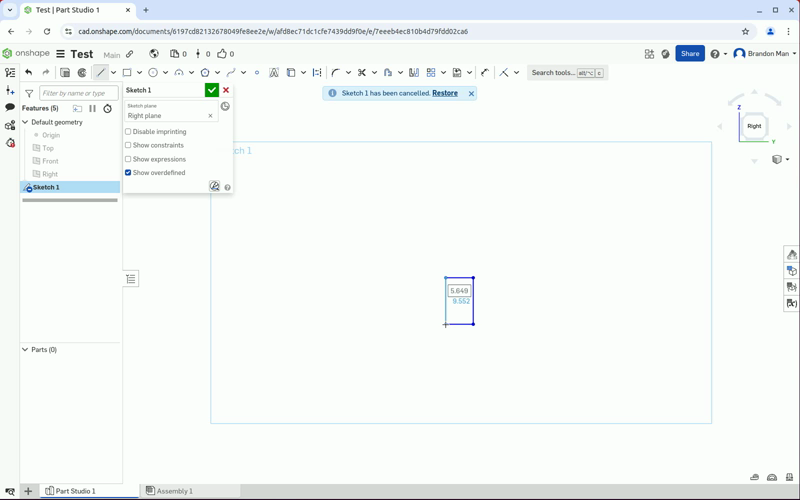
key_up(shift)
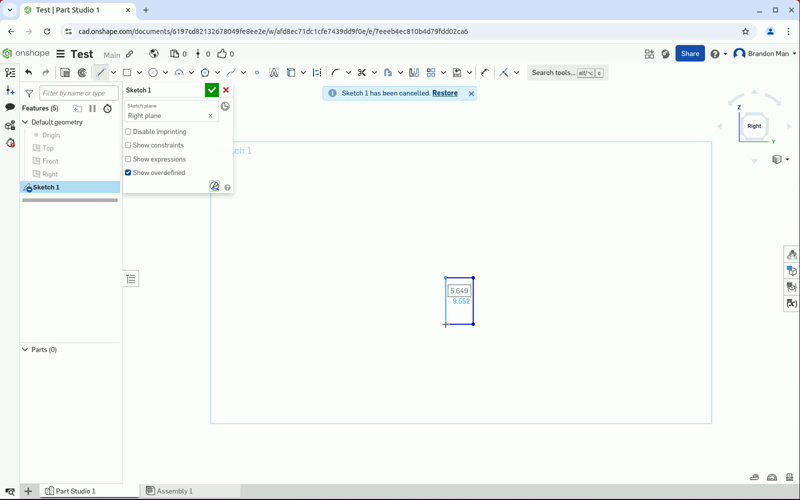
click(445, 324)
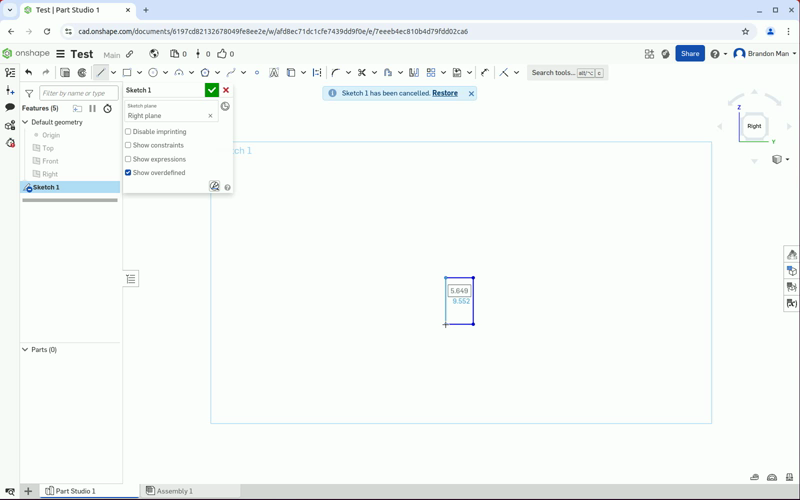
key(esc)
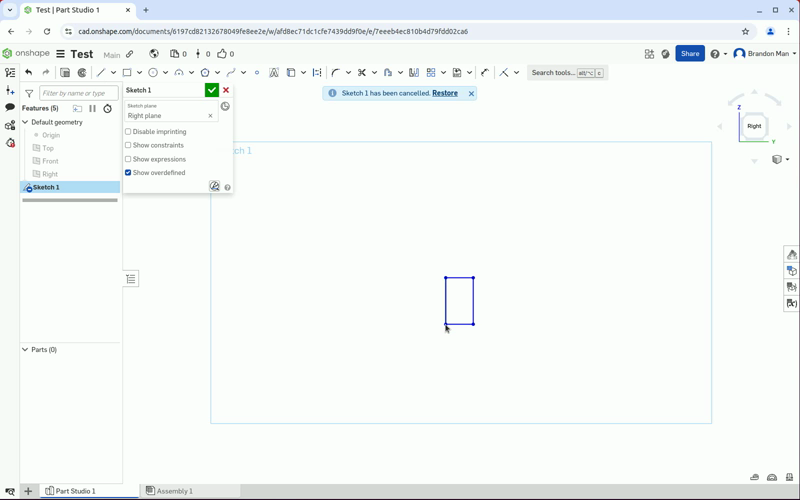
mouse_move(465, 297)
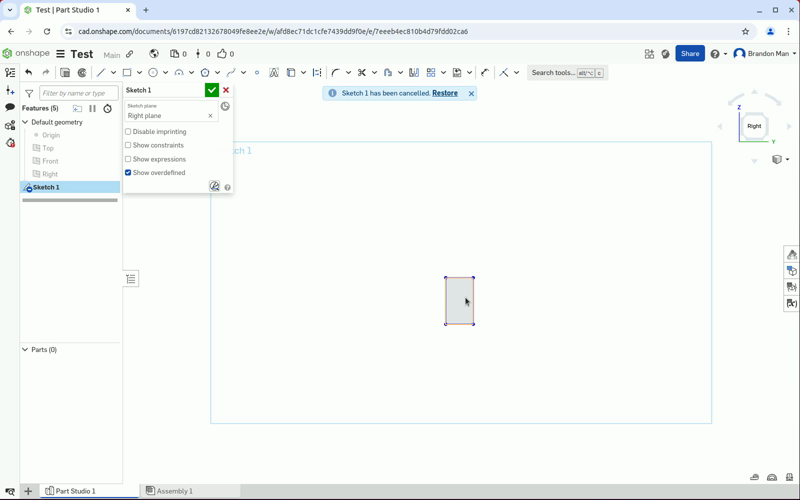
scroll(6)
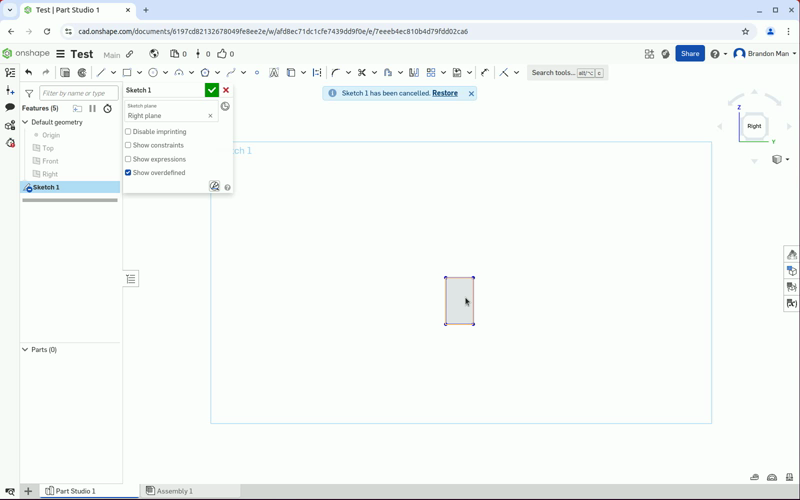
scroll(6)
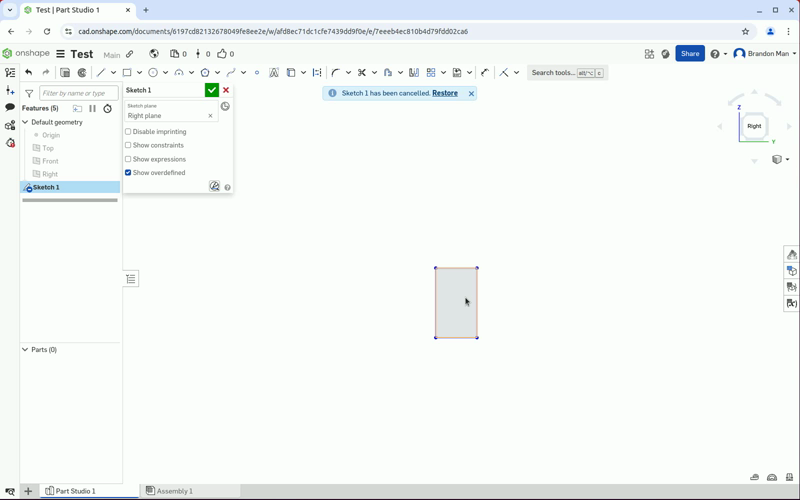
scroll(6)
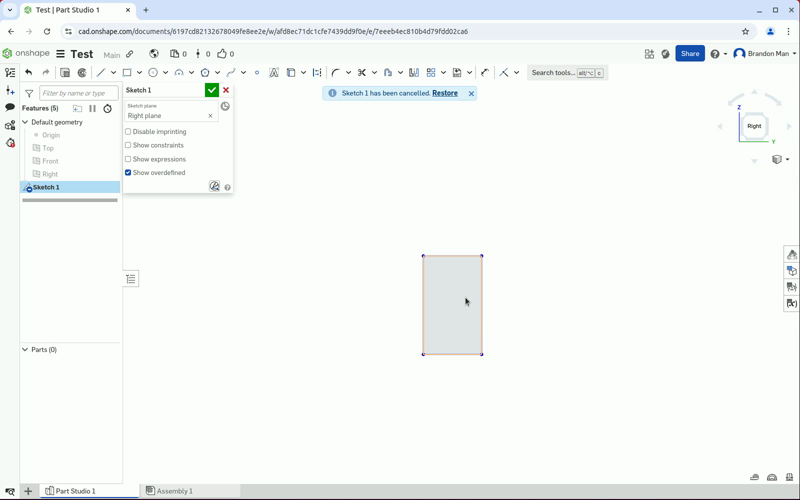
scroll(6)
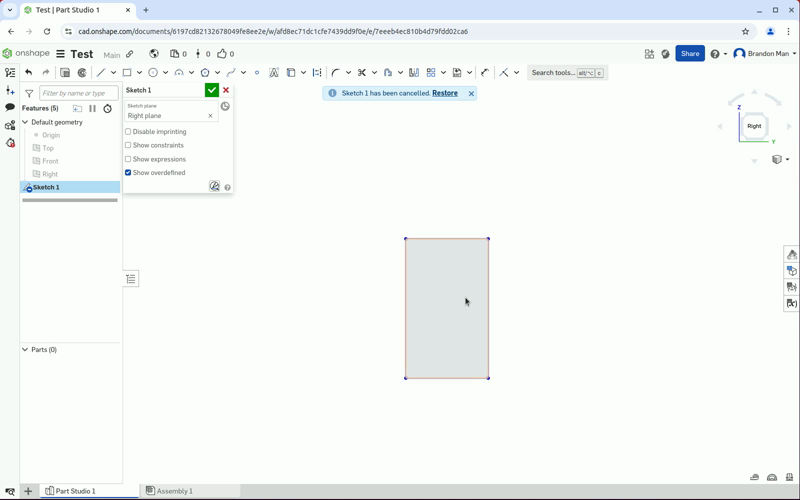
scroll(6)
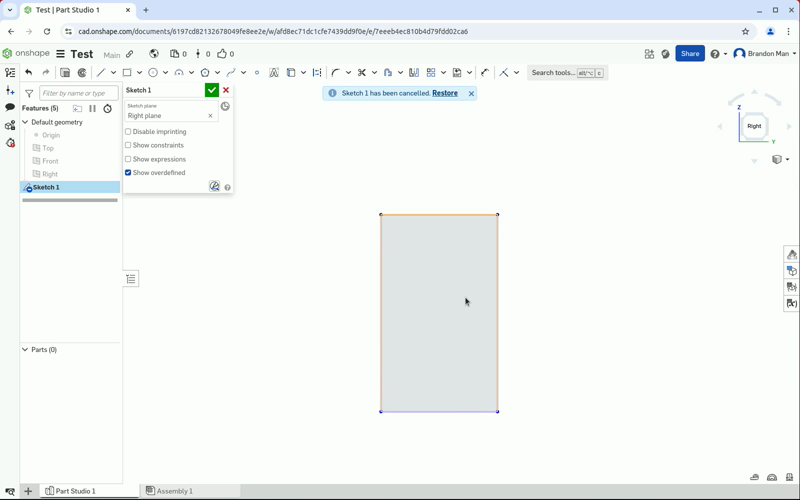
scroll(6)
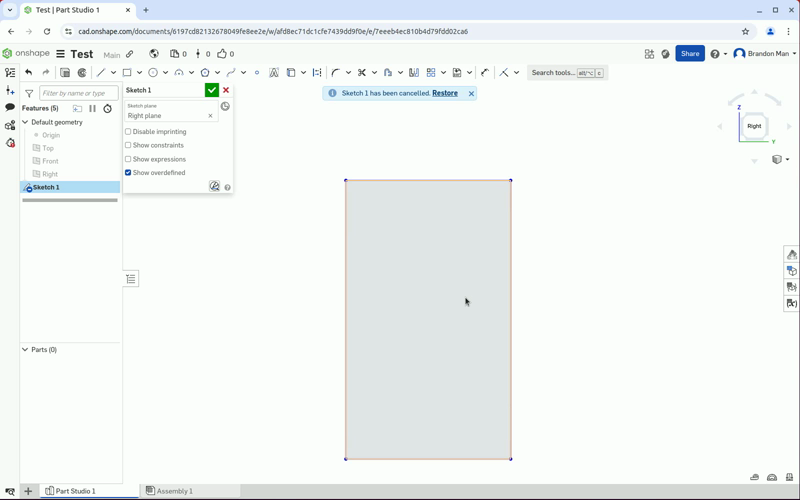
scroll(6)
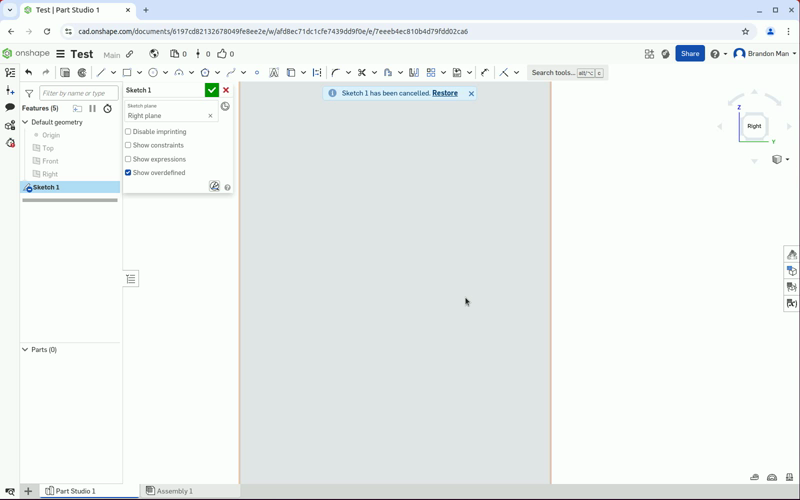
click(465, 297)
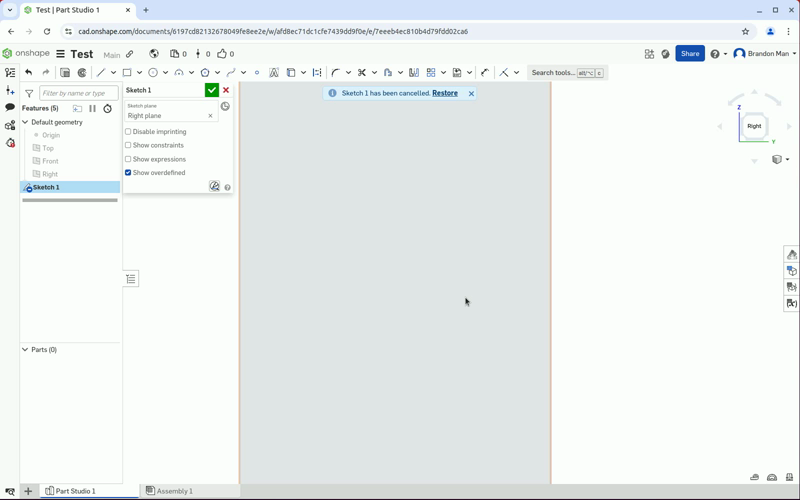
scroll(-6)
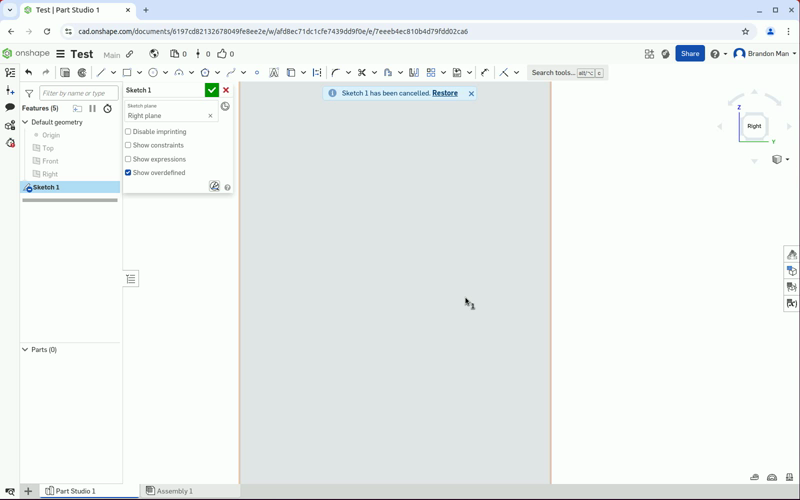
scroll(-6)
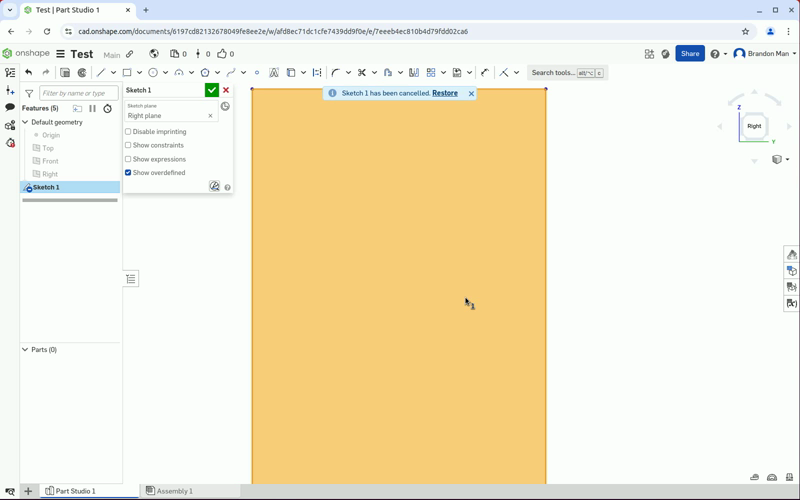
scroll(-6)
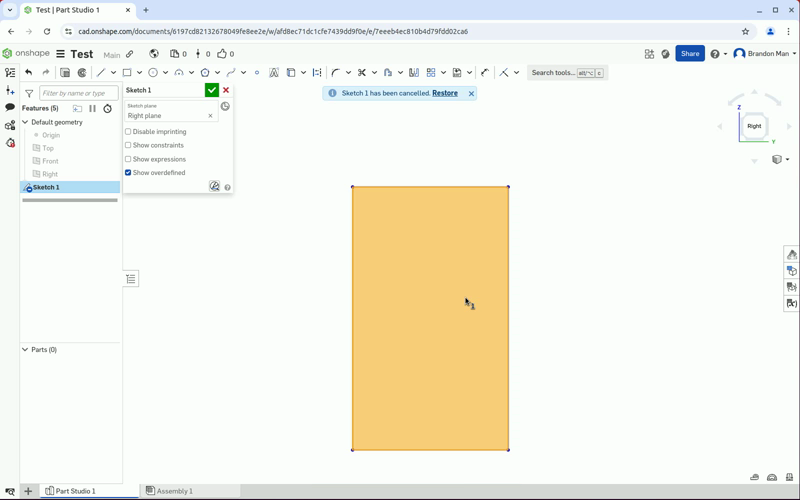
scroll(-6)
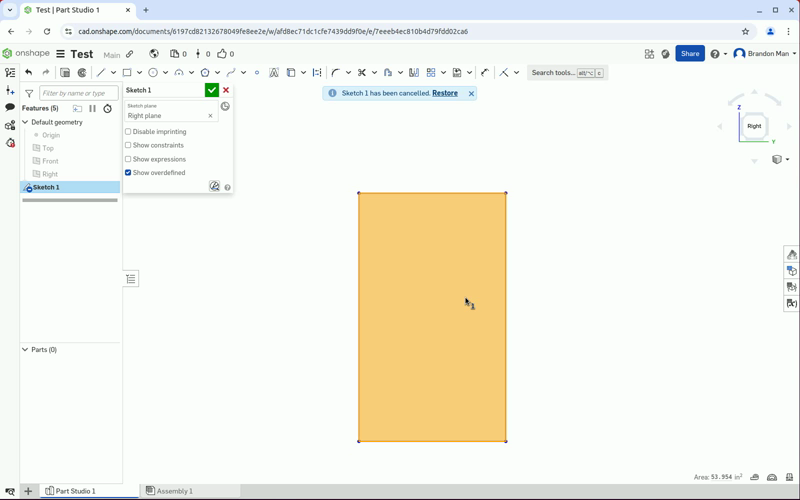
scroll(-6)
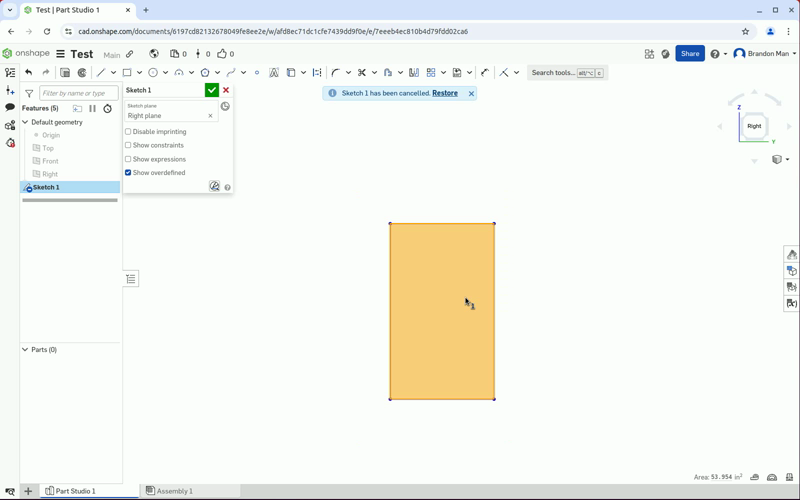
scroll(-6)
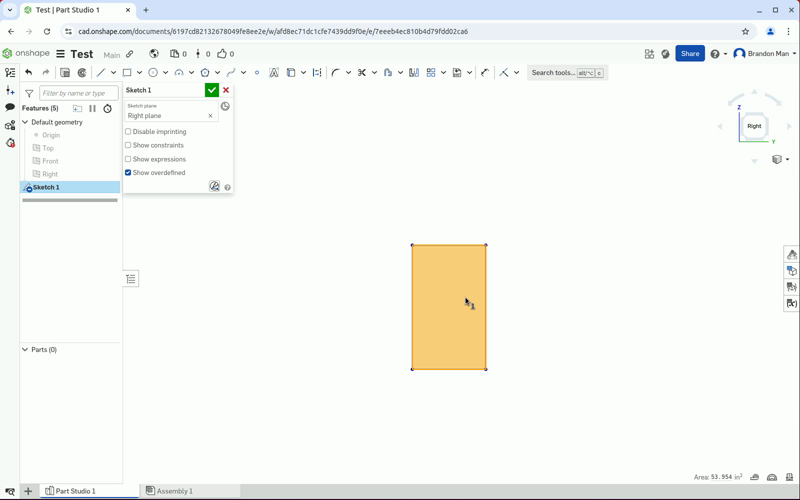
scroll(-6)
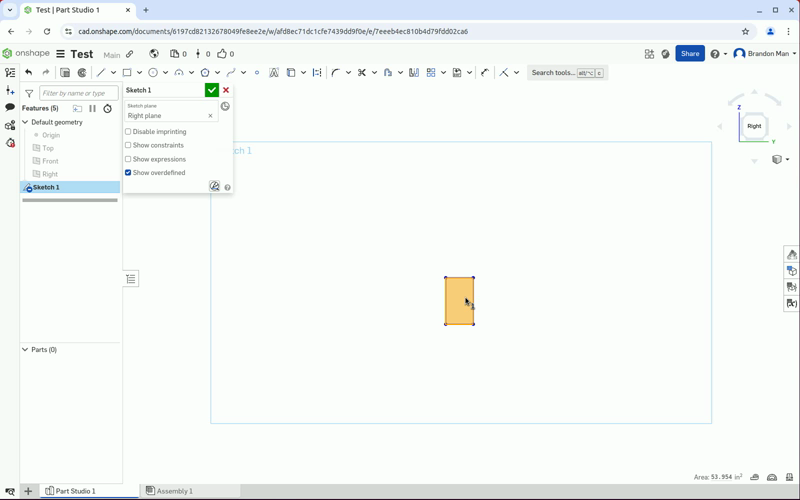
mouse_move(73, 352)
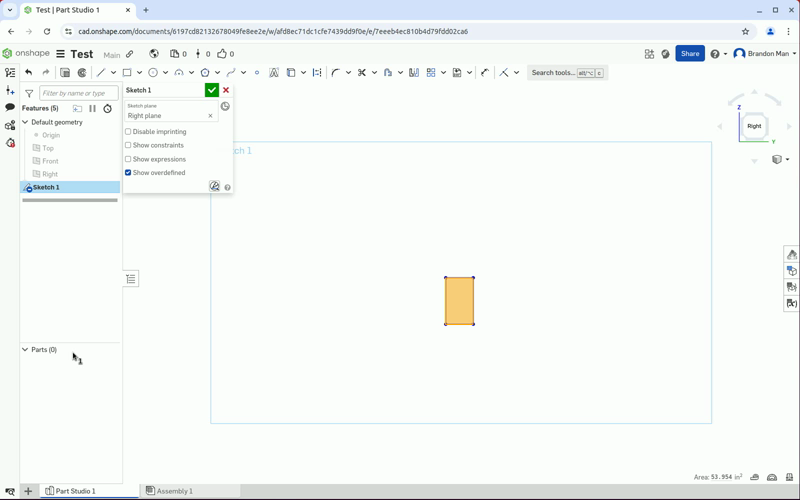
key(shift+y)
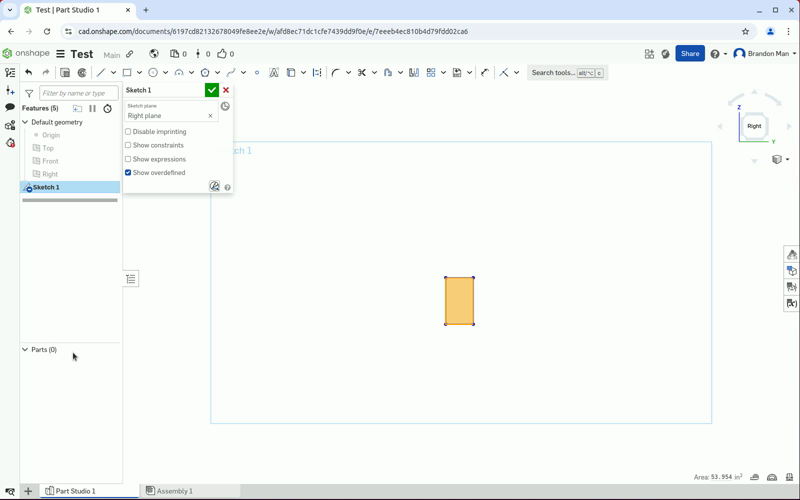
key(shift+e)
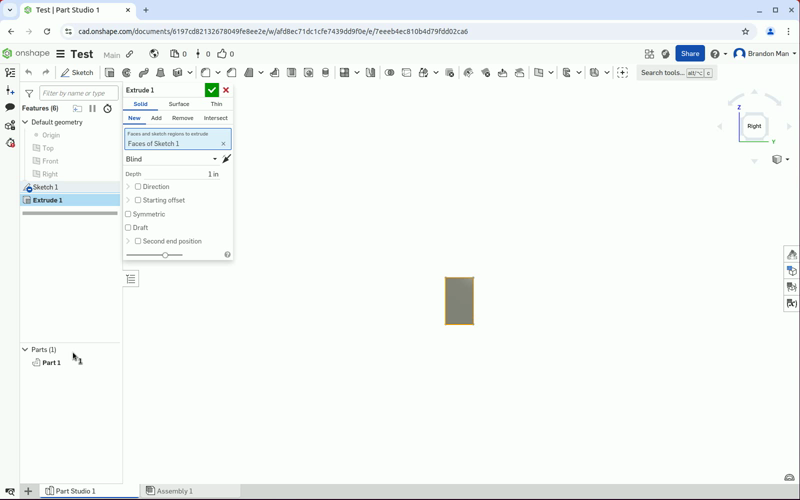
mouse_move(143, 106)
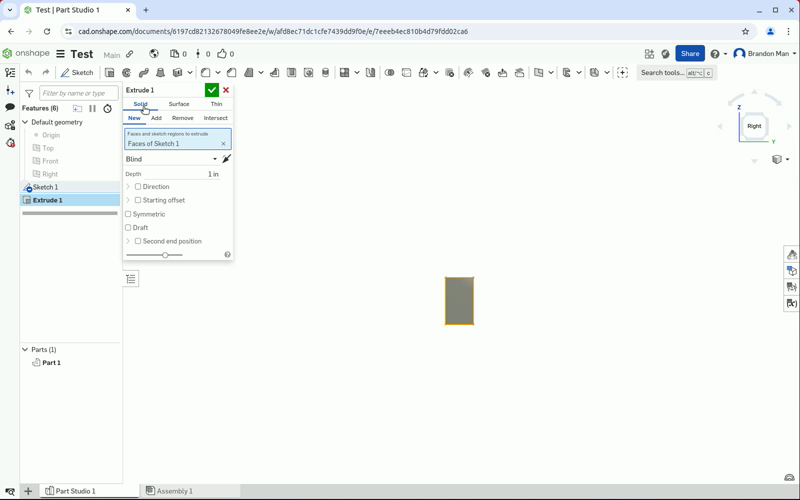
click(143, 106)
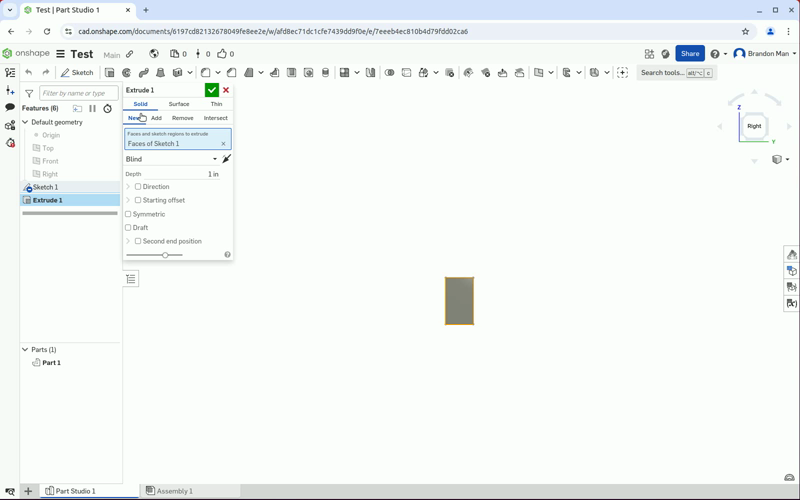
mouse_move(137, 120)
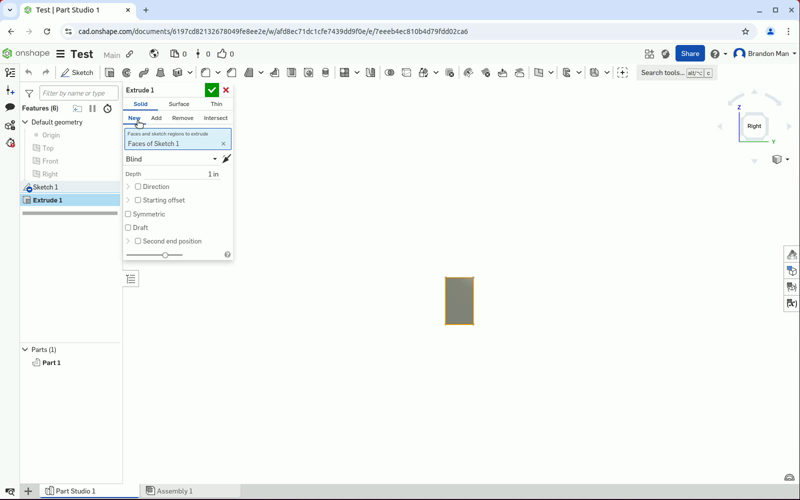
click(137, 120)
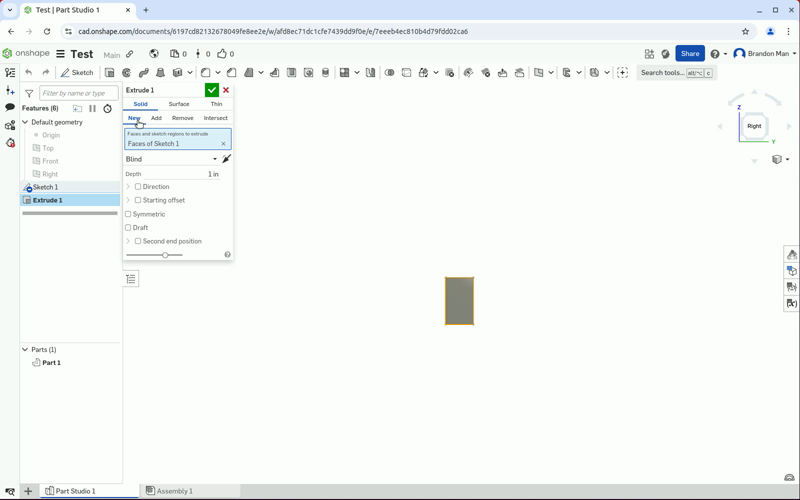
key(tab, 4)
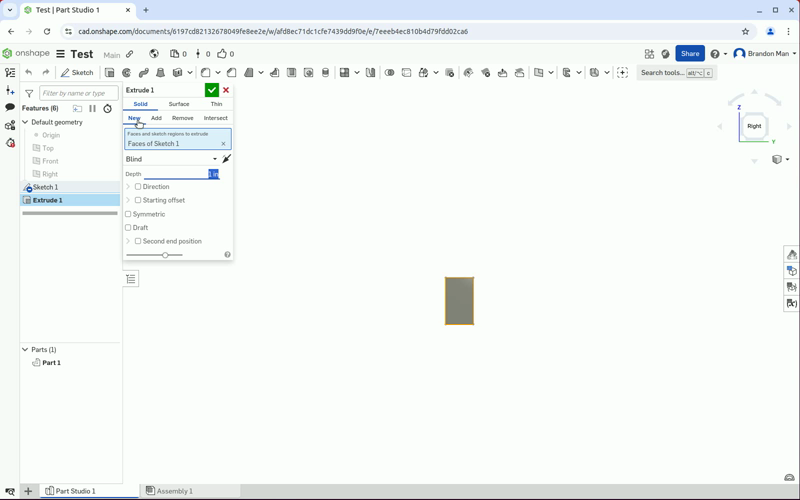
text(11.795)
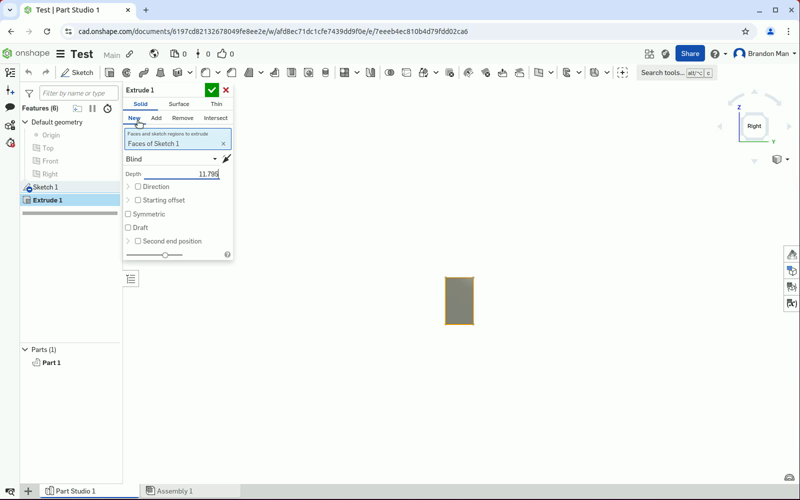
key(enter)
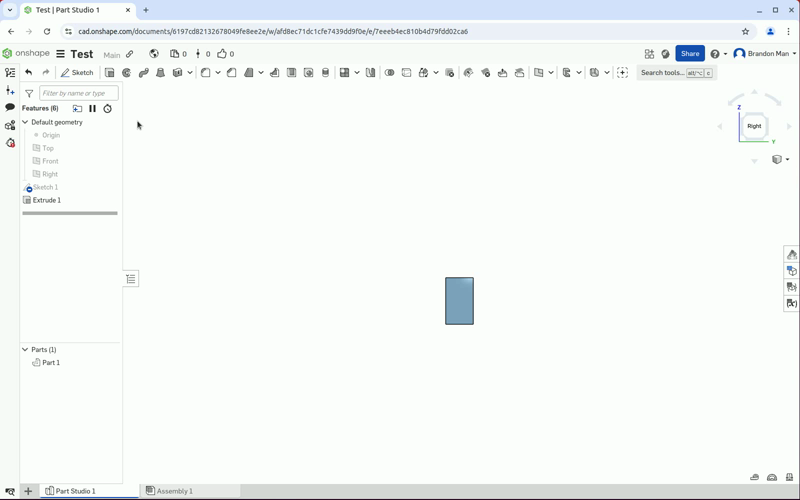
key(shift+h)
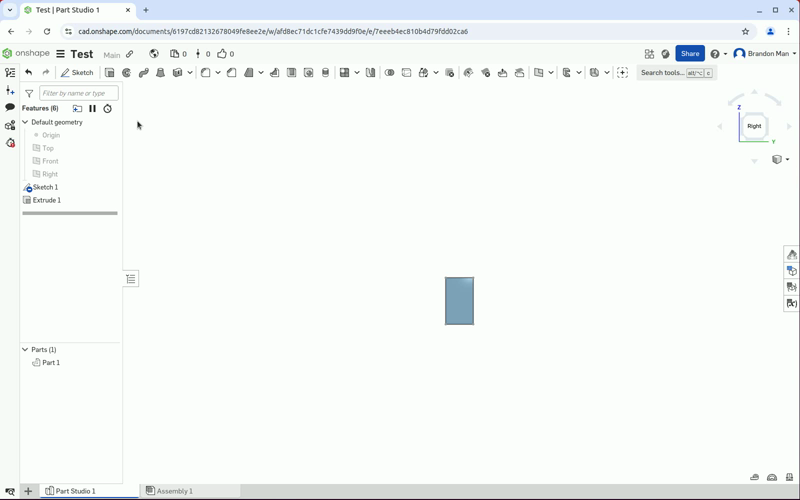
key(shift+h)
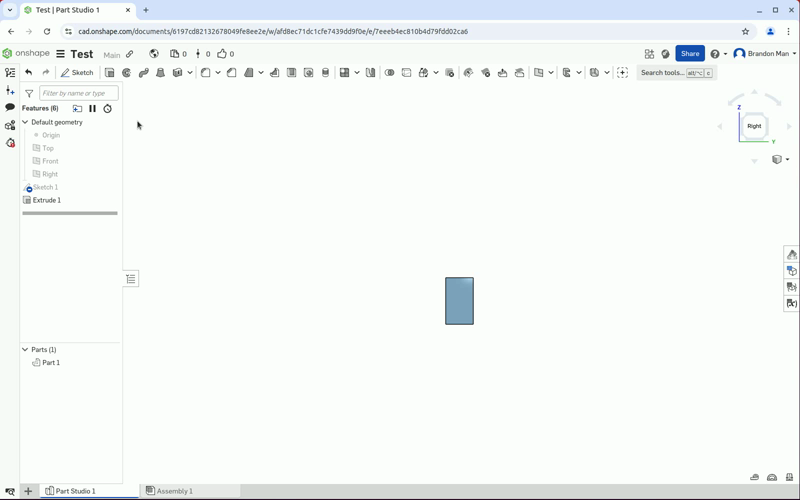
mouse_move(73, 189)
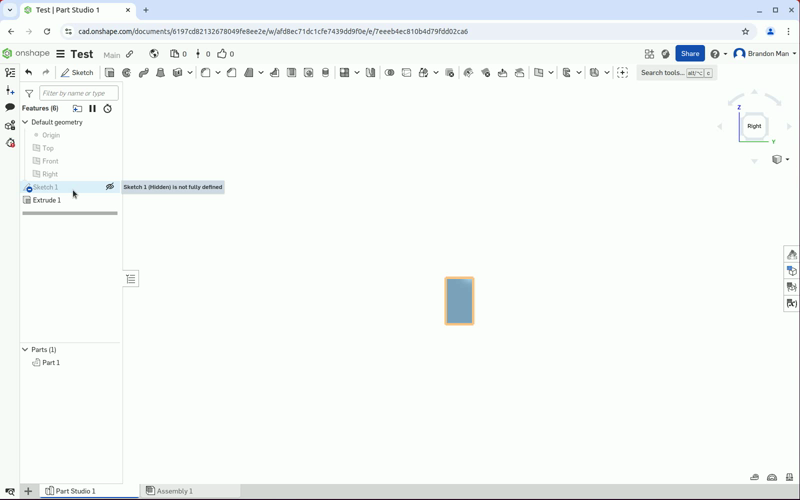
click(73, 189)
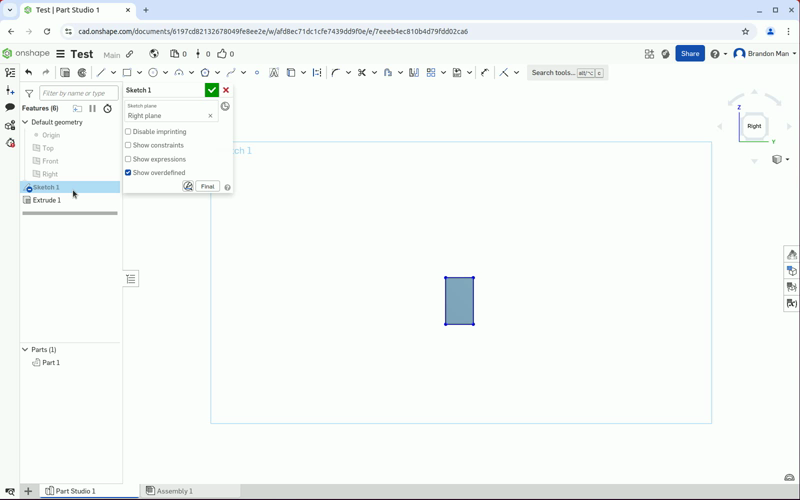
mouse_move(229, 92)
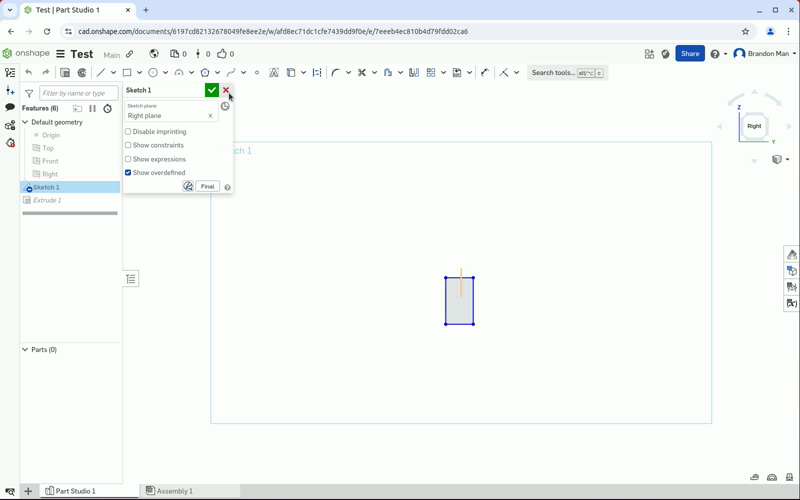
click(229, 92)
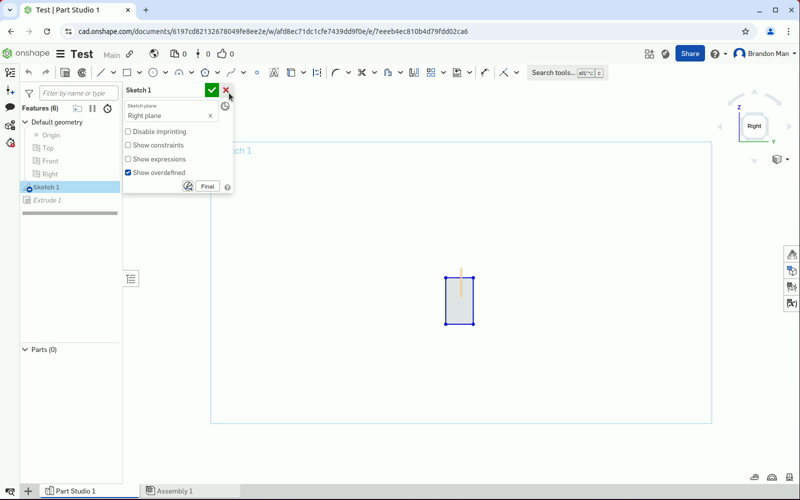
key(shift+s)
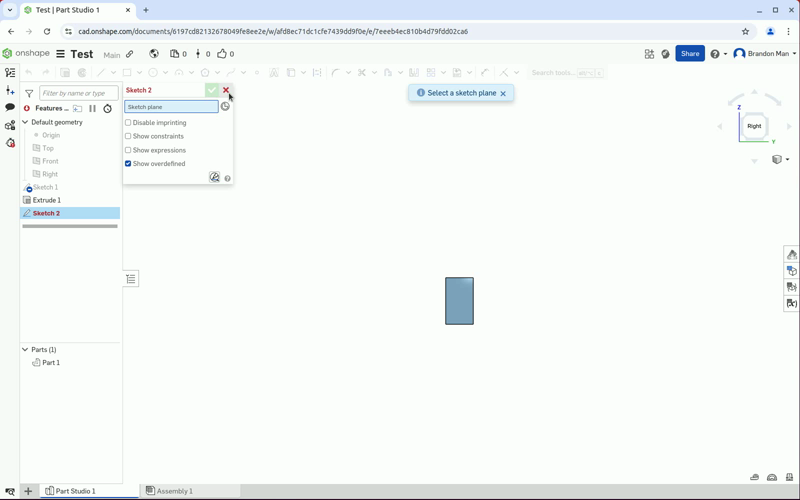
mouse_move(73, 176)
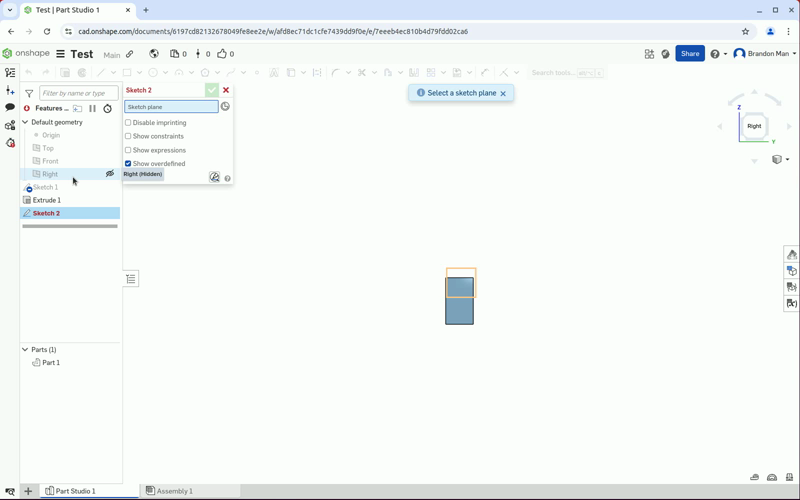
click(73, 176)
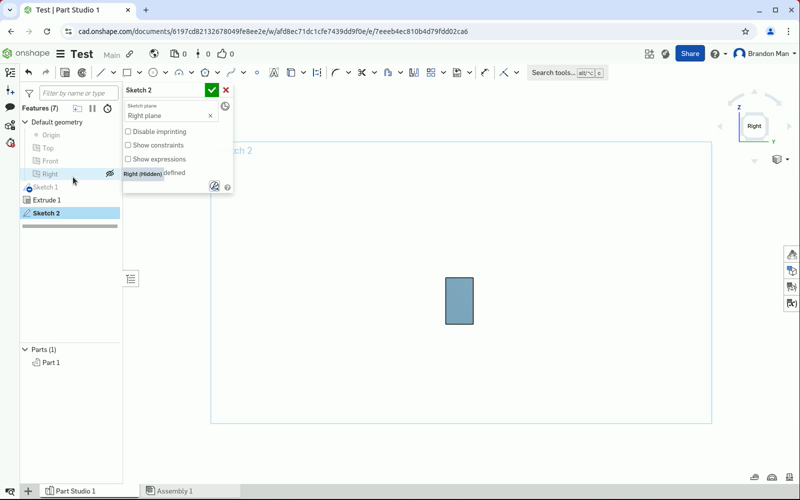
mouse_move(73, 352)
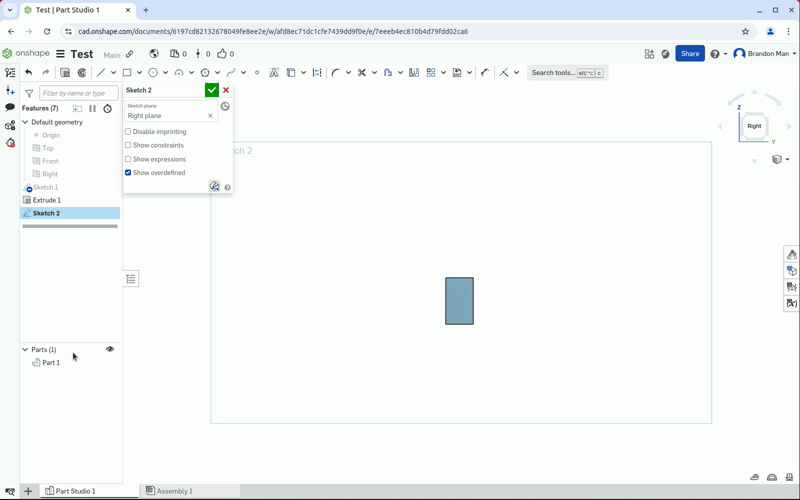
key(y)
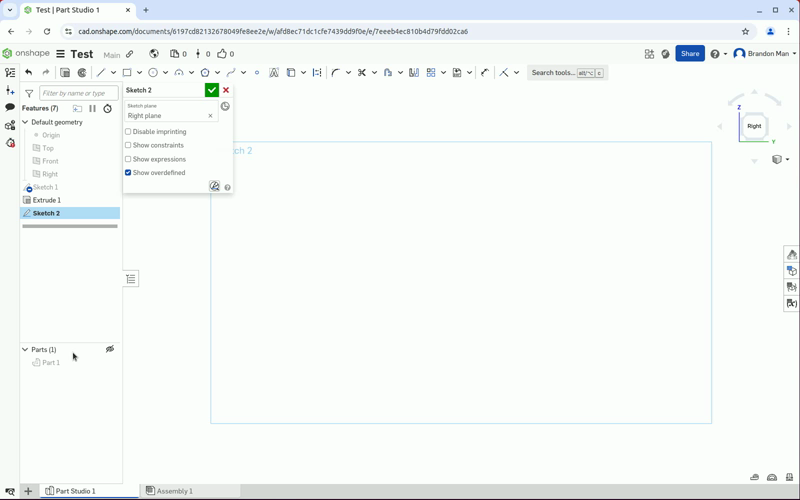
key(l)
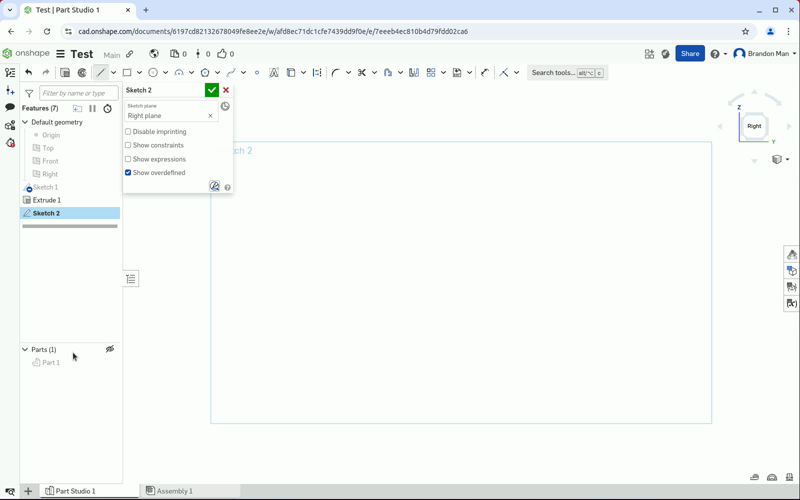
key_down(shift)
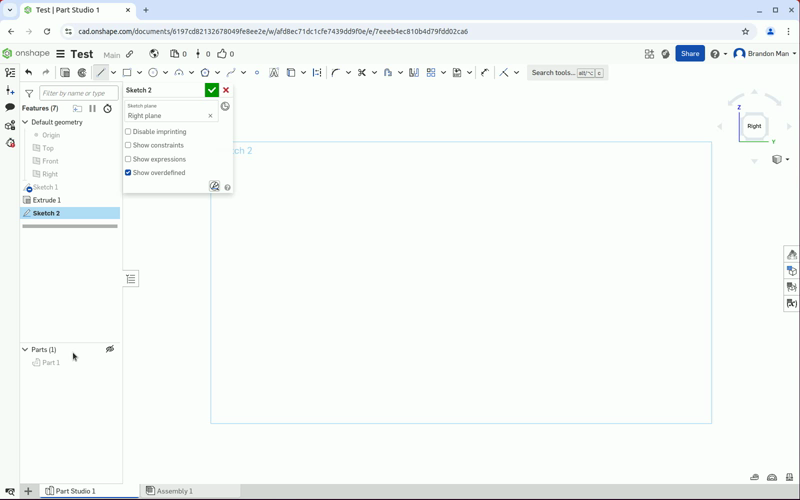
mouse_move(445, 278)
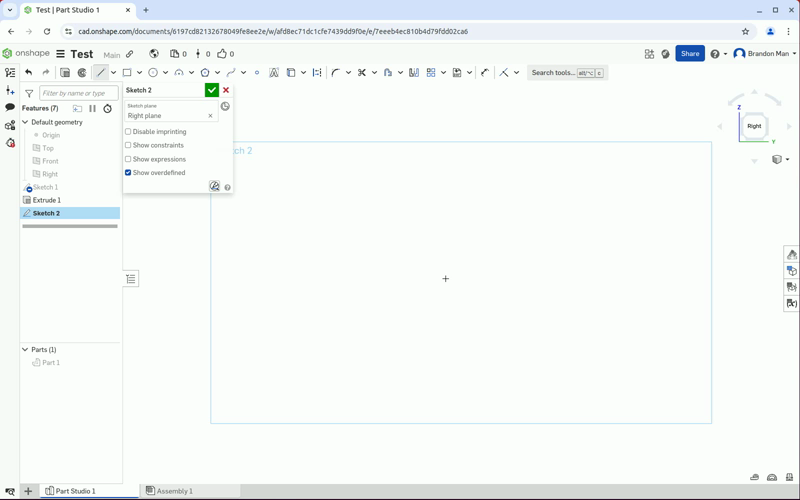
click(445, 278)
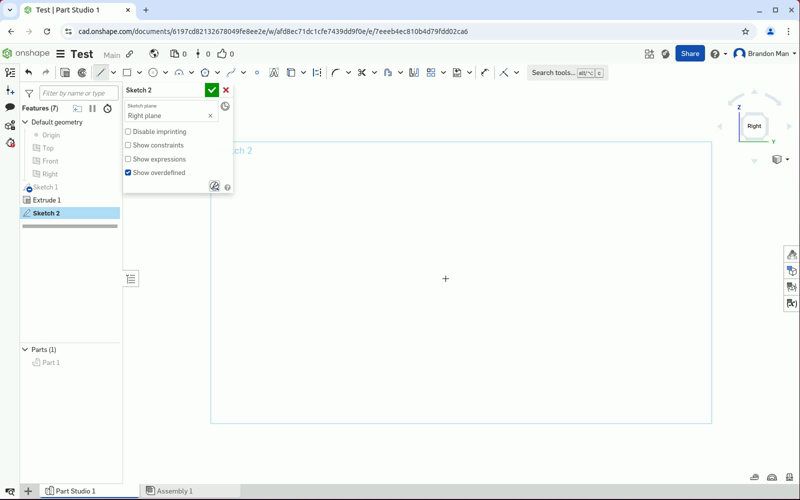
key_up(shift)
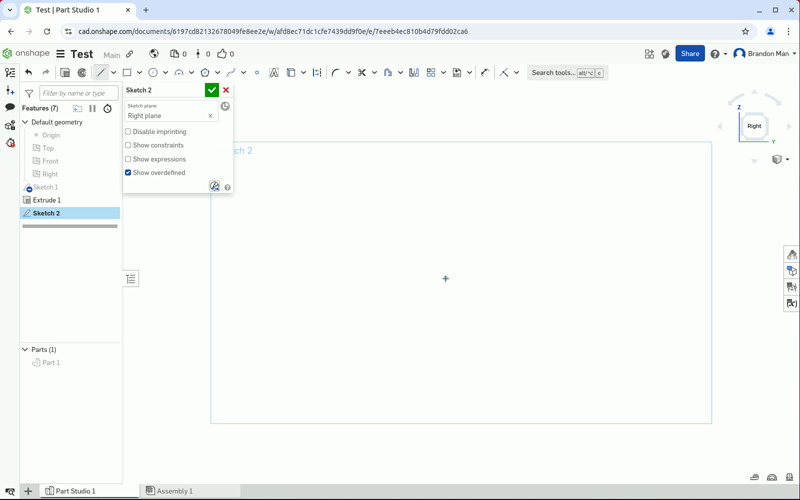
key_down(shift)
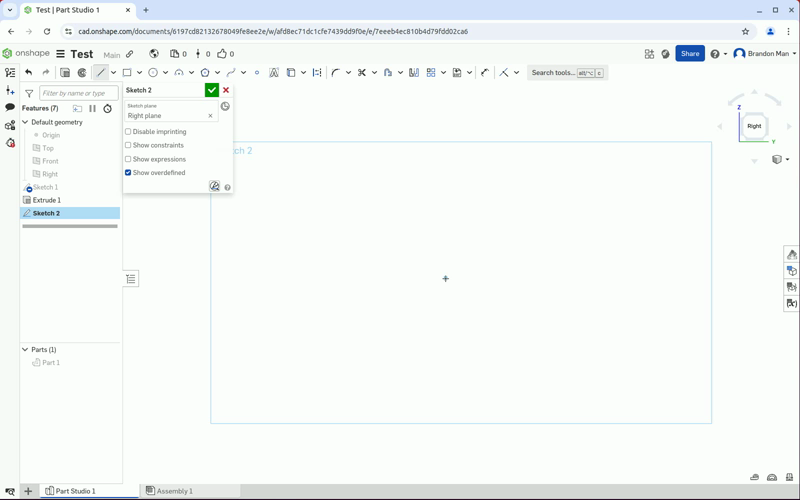
mouse_move(475, 278)
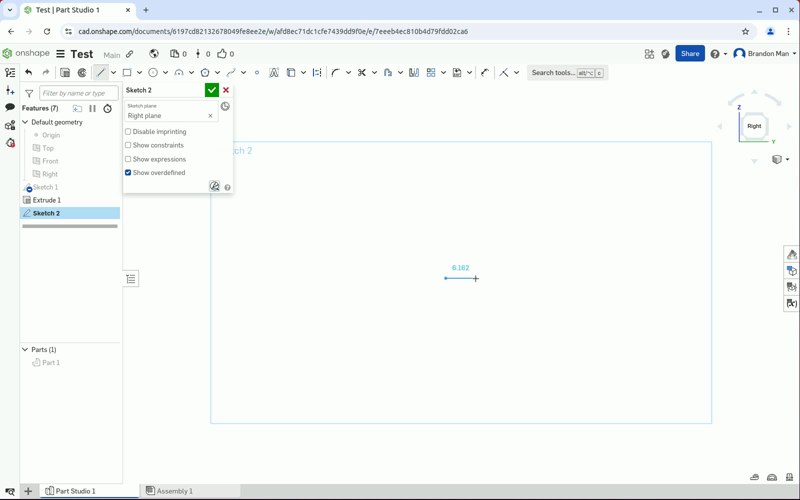
mouse_move(473, 278)
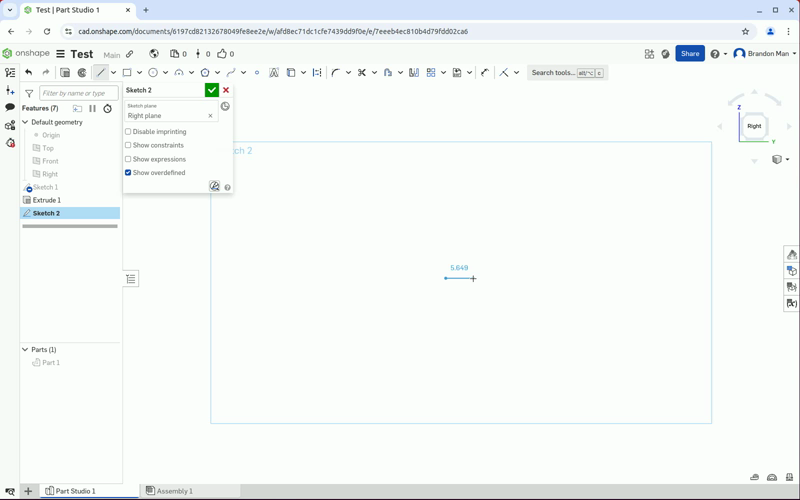
click(473, 278)
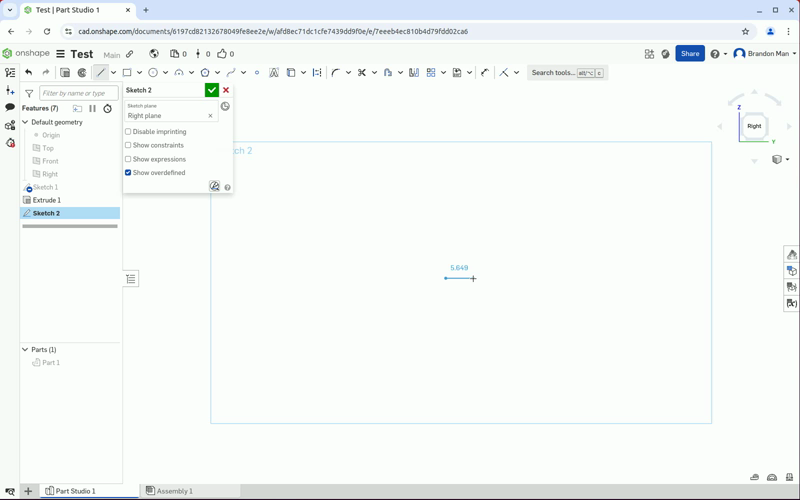
key_up(shift)
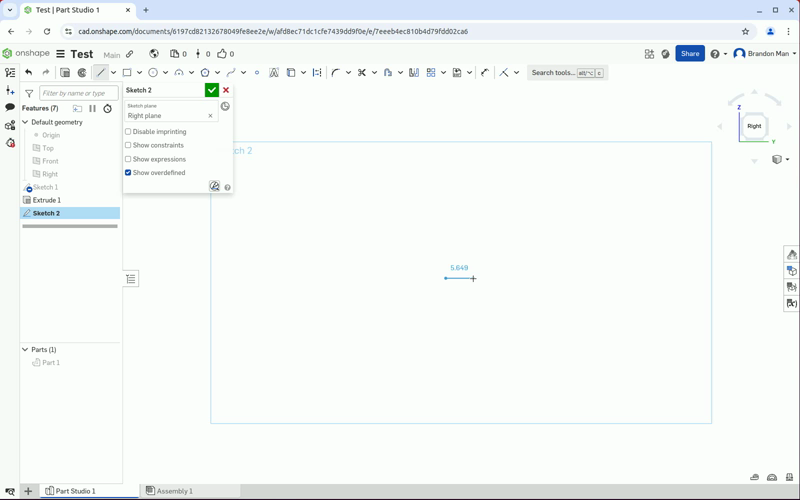
key_down(shift)
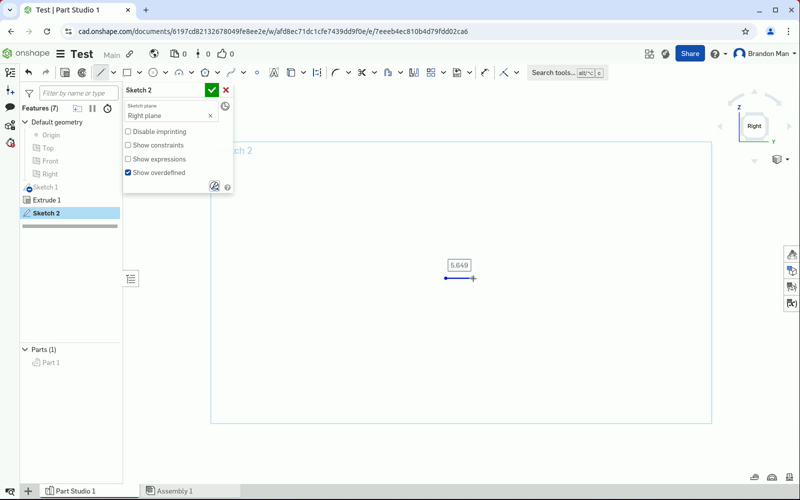
mouse_move(503, 278)
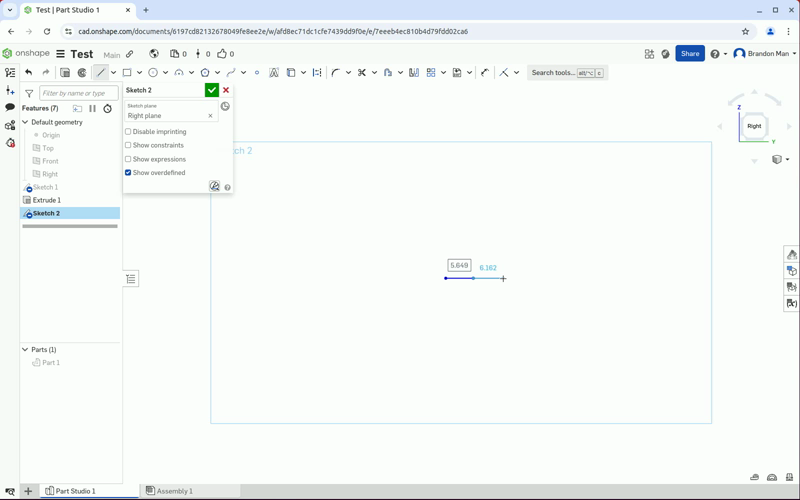
mouse_move(473, 276)
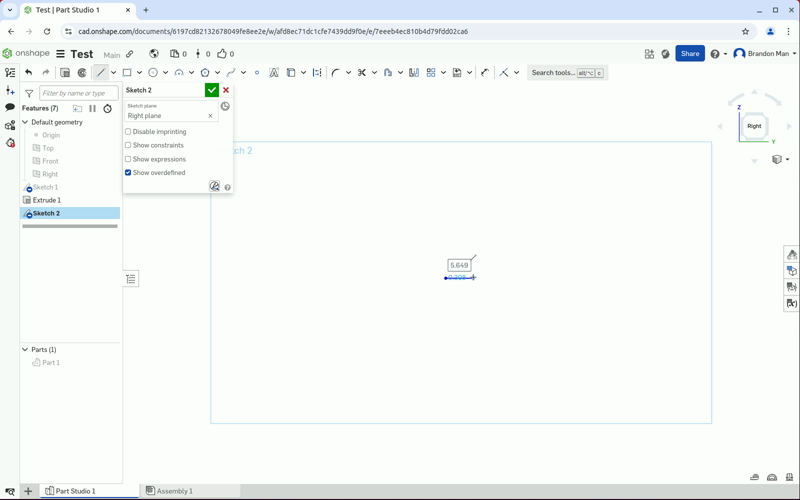
scroll(6)
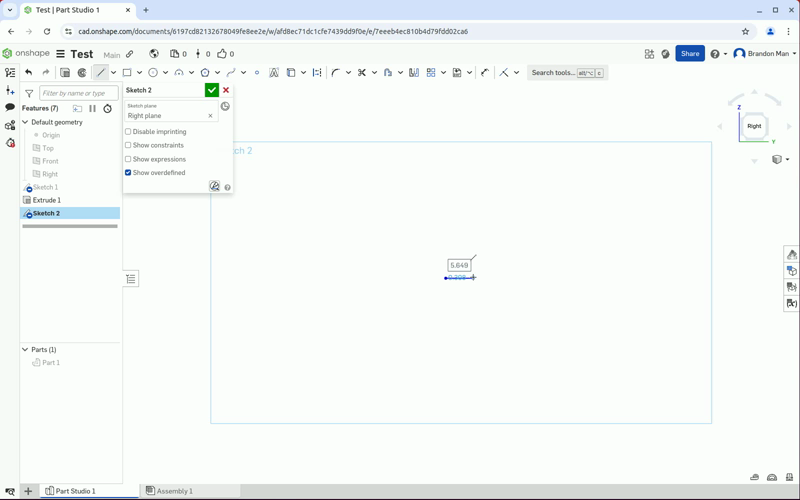
scroll(6)
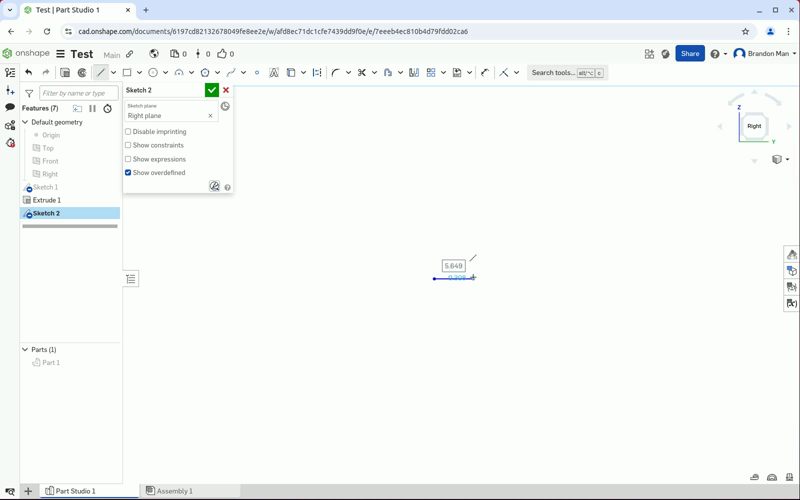
scroll(6)
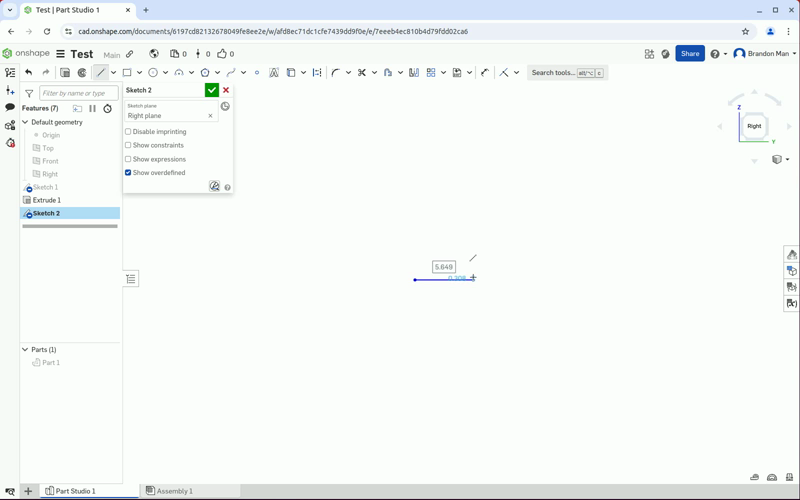
scroll(6)
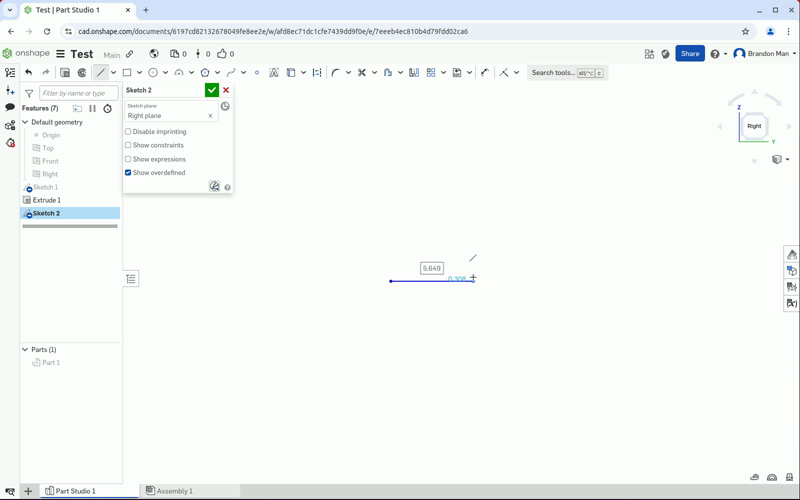
scroll(6)
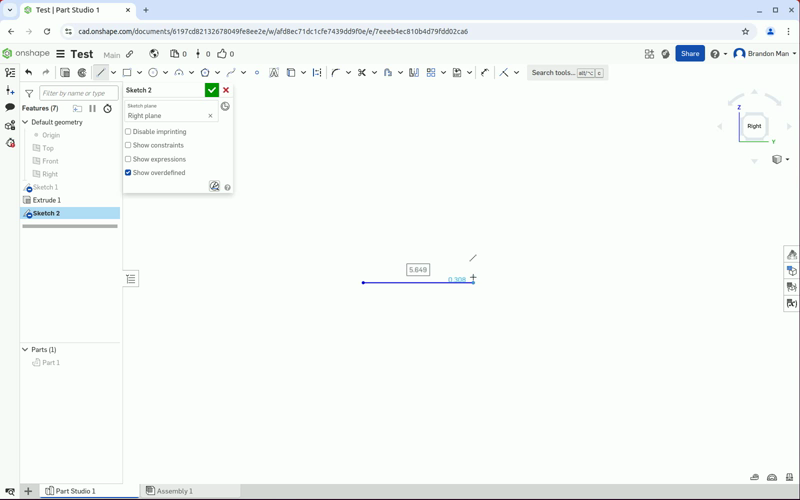
scroll(6)
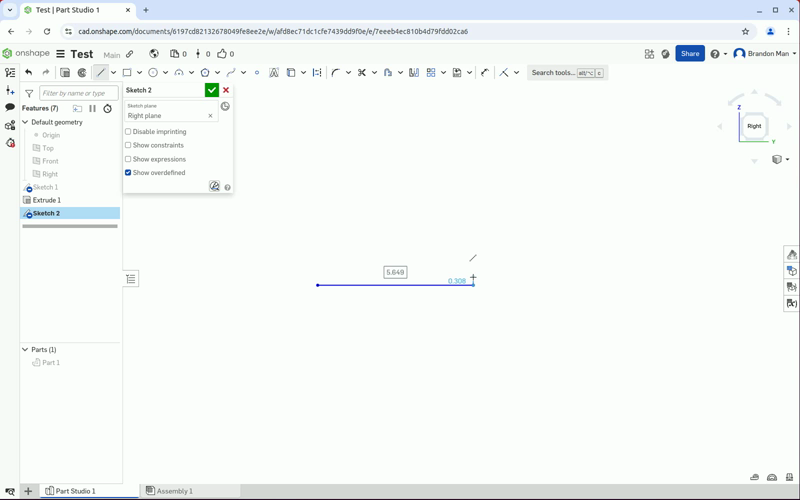
scroll(6)
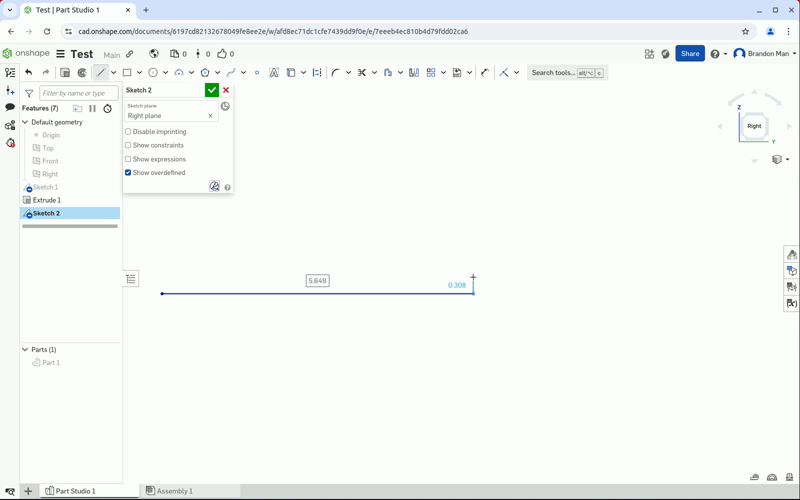
click(473, 276)
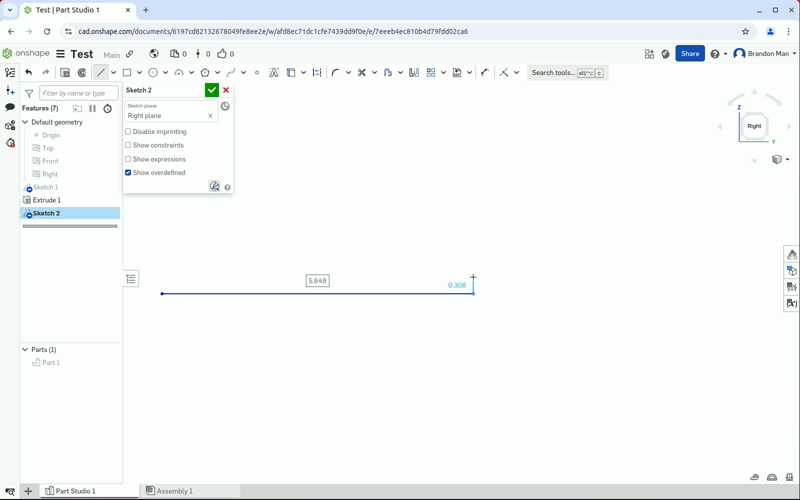
scroll(-6)
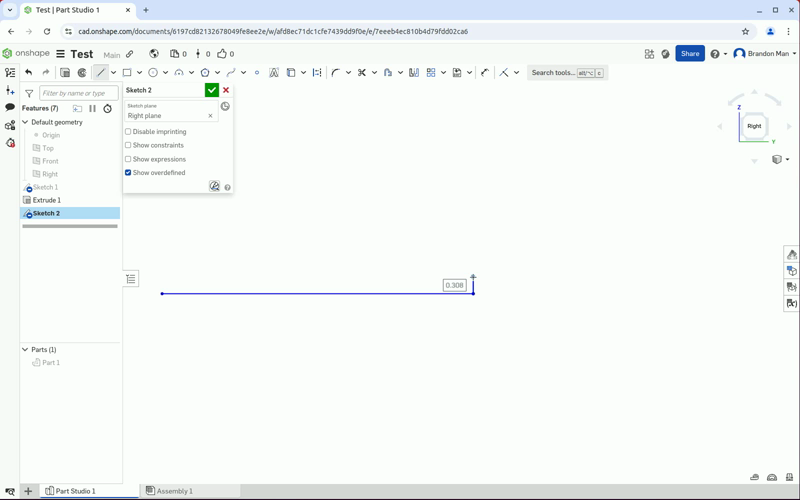
scroll(-6)
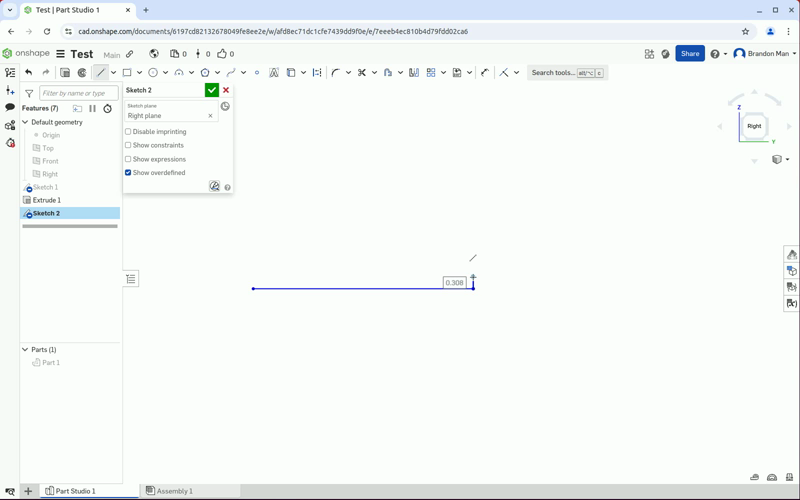
scroll(-6)
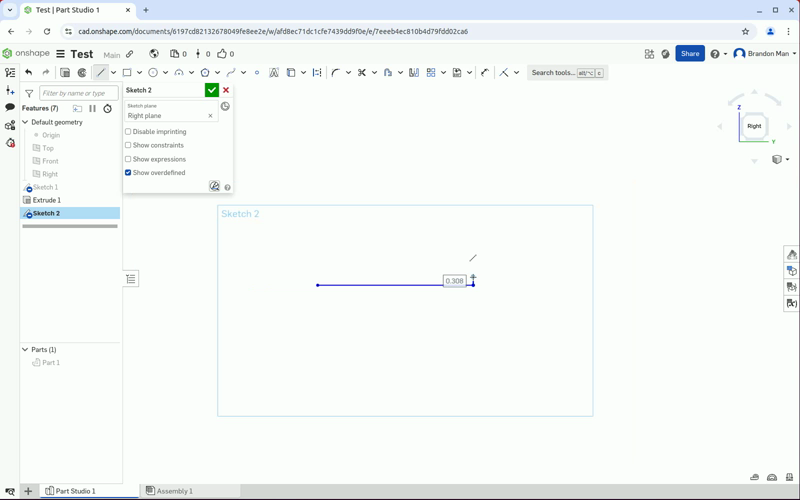
scroll(-6)
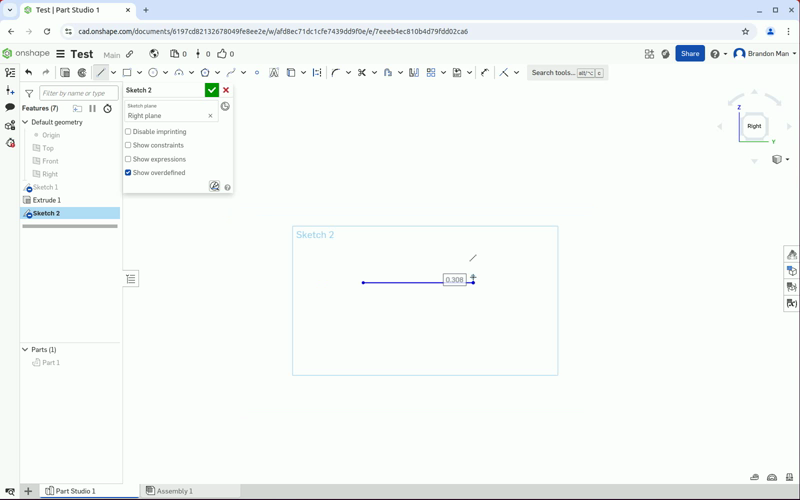
scroll(-6)
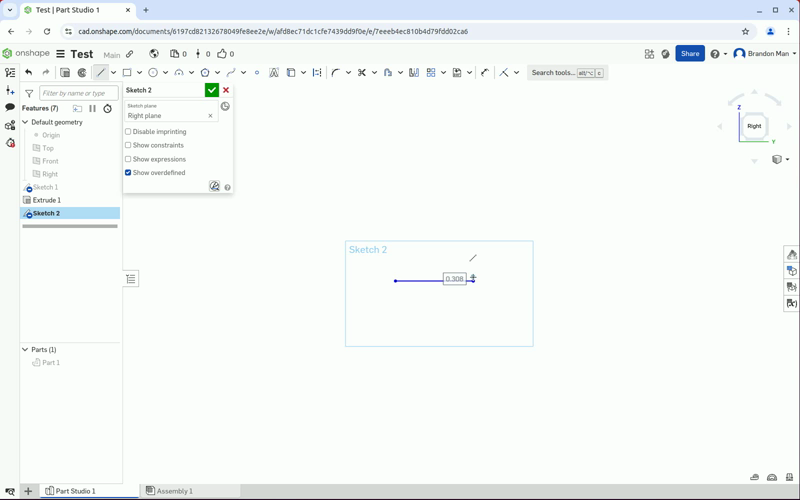
scroll(-6)
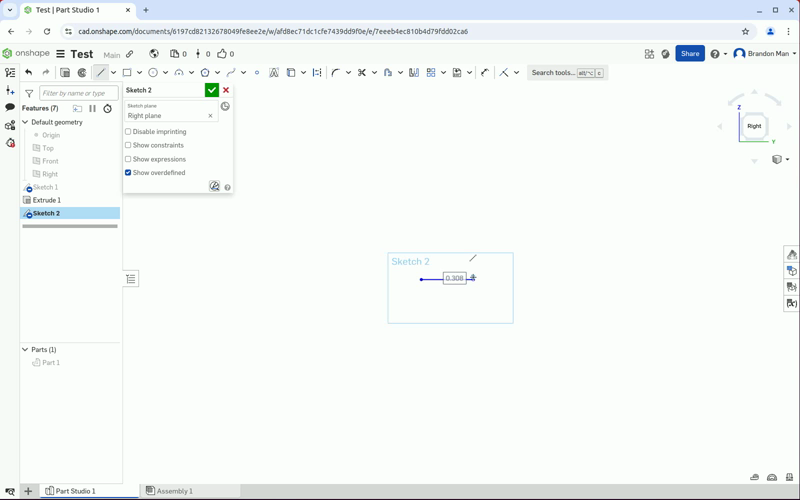
scroll(-6)
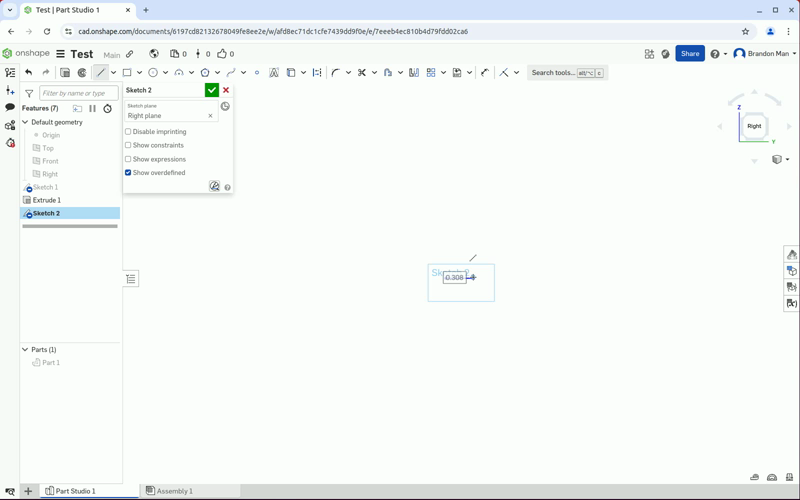
key_up(shift)
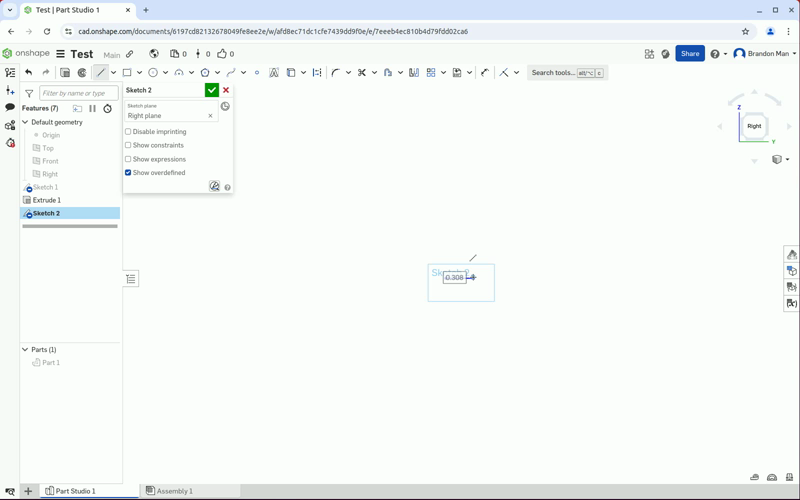
key_down(shift)
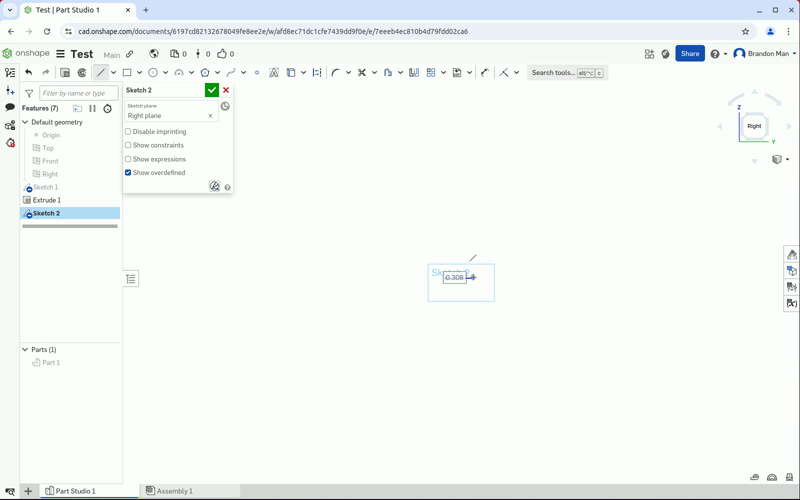
mouse_move(503, 276)
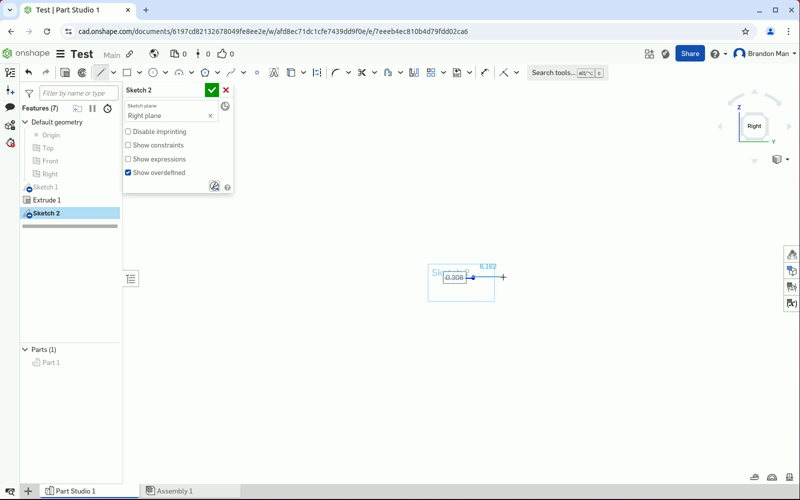
mouse_move(445, 276)
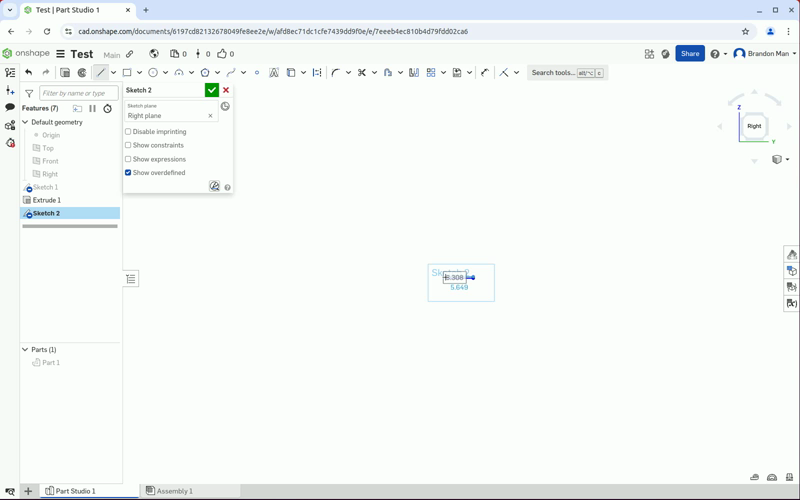
scroll(6)
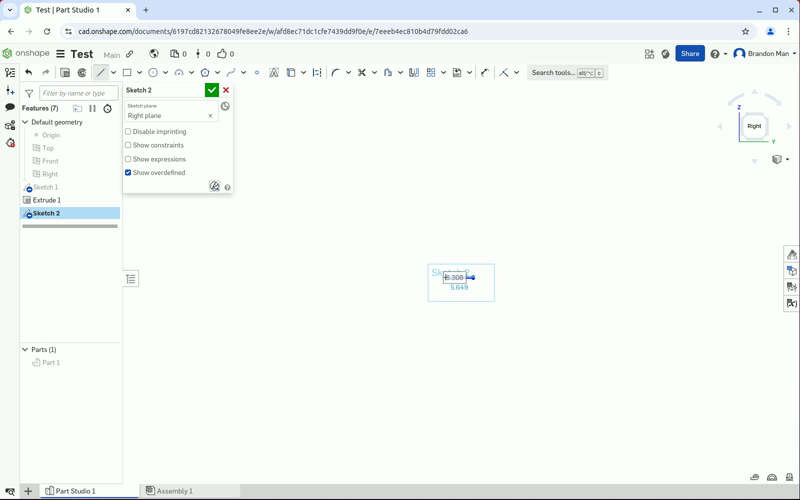
scroll(6)
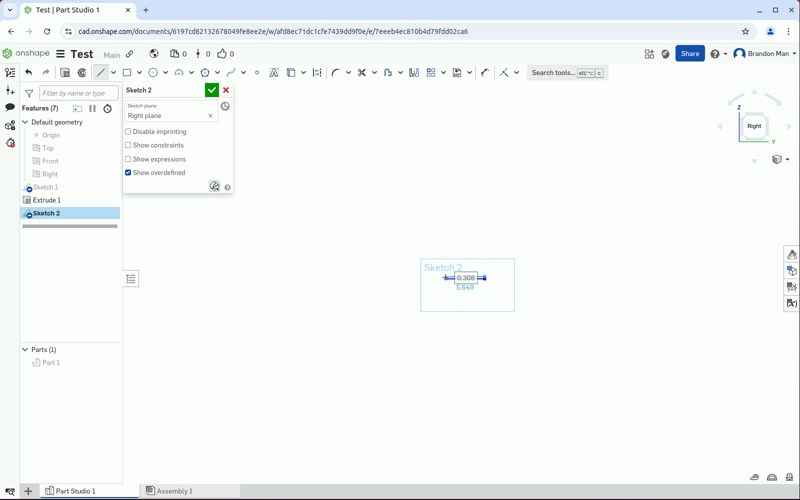
scroll(6)
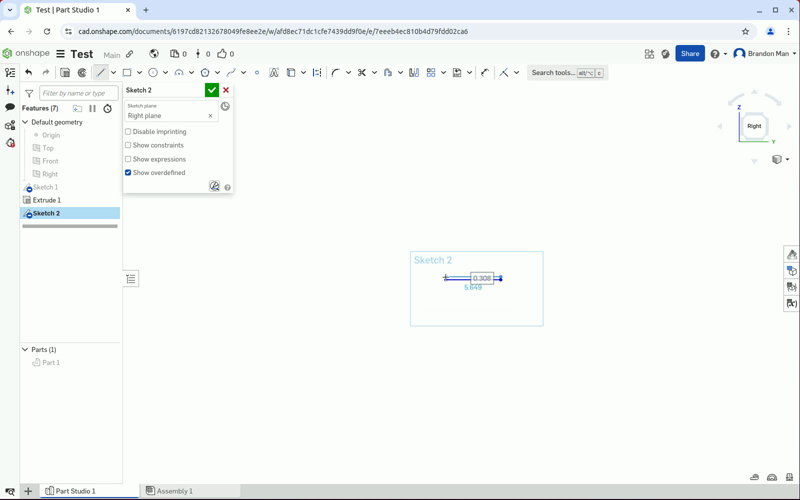
scroll(6)
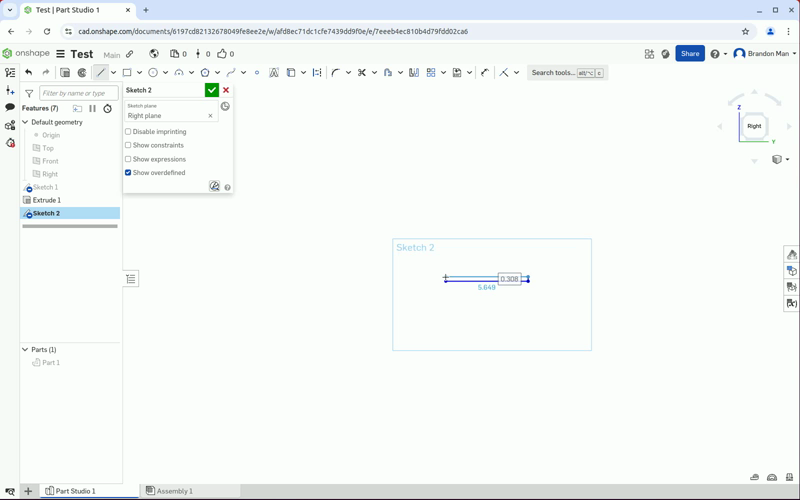
scroll(6)
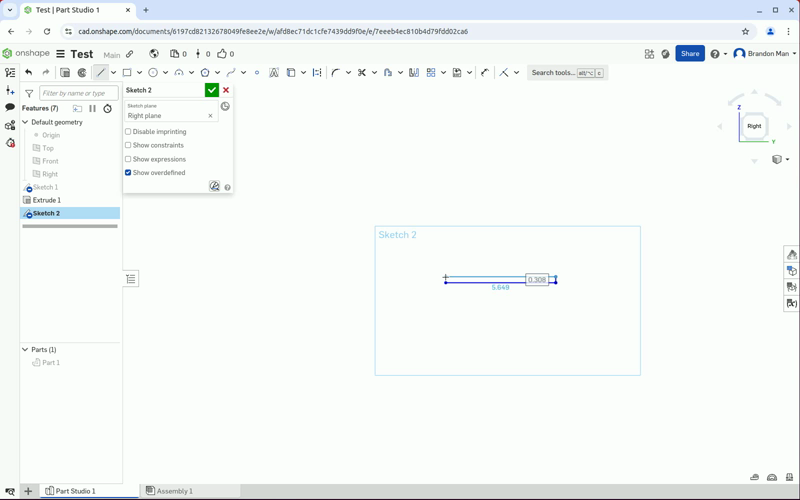
scroll(6)
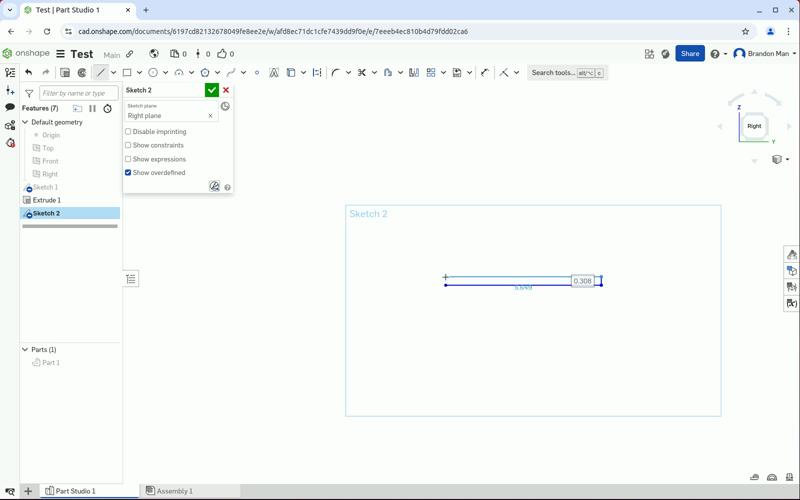
scroll(6)
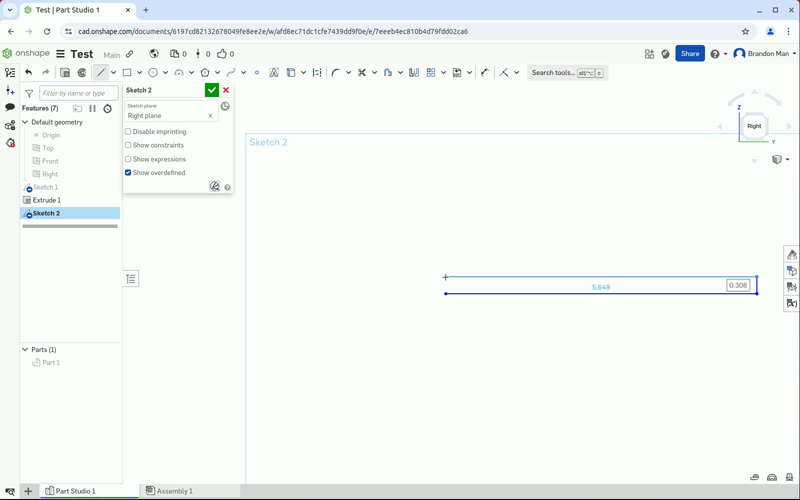
click(445, 276)
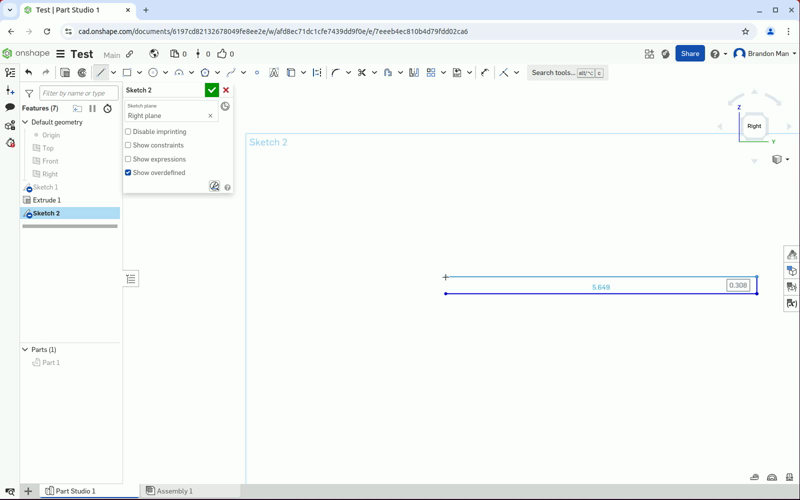
scroll(-6)
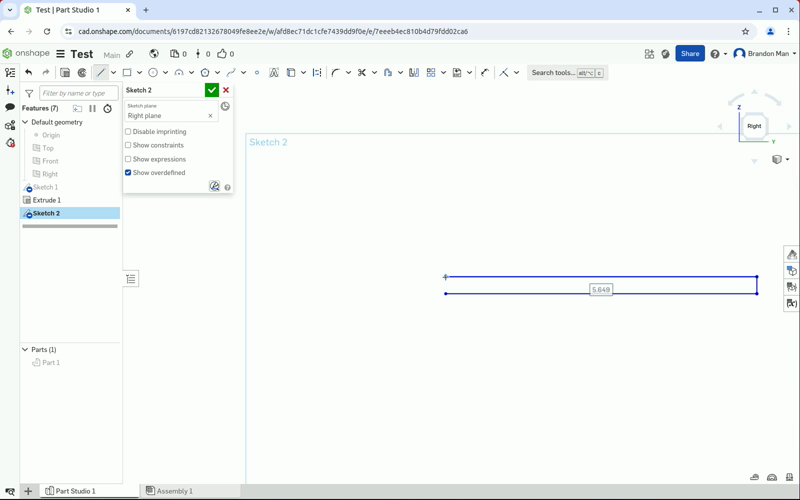
scroll(-6)
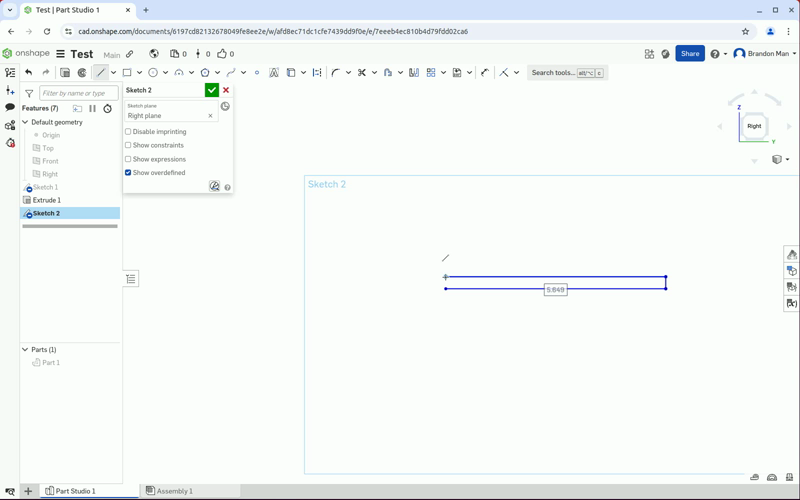
scroll(-6)
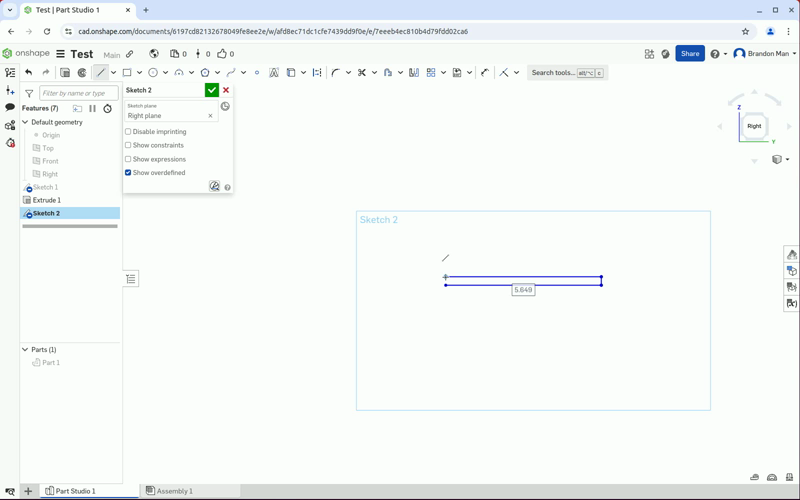
scroll(-6)
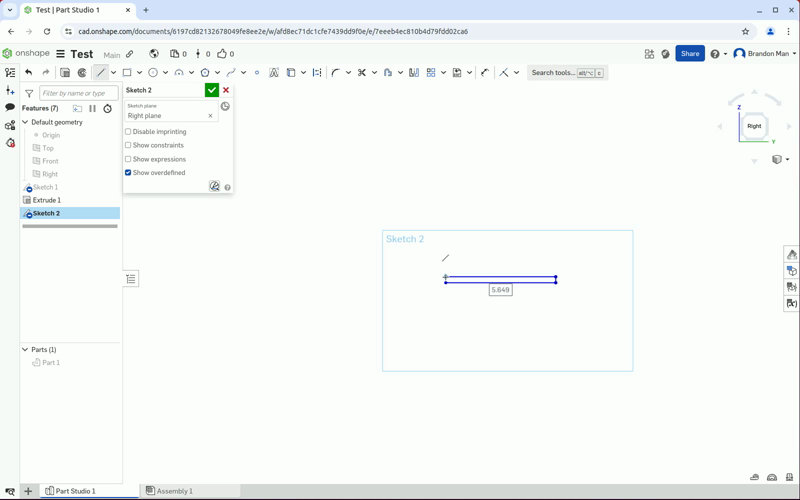
scroll(-6)
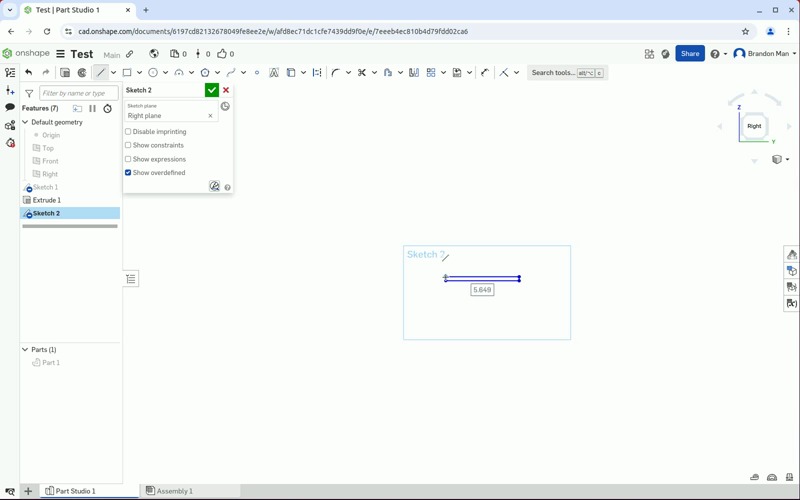
scroll(-6)
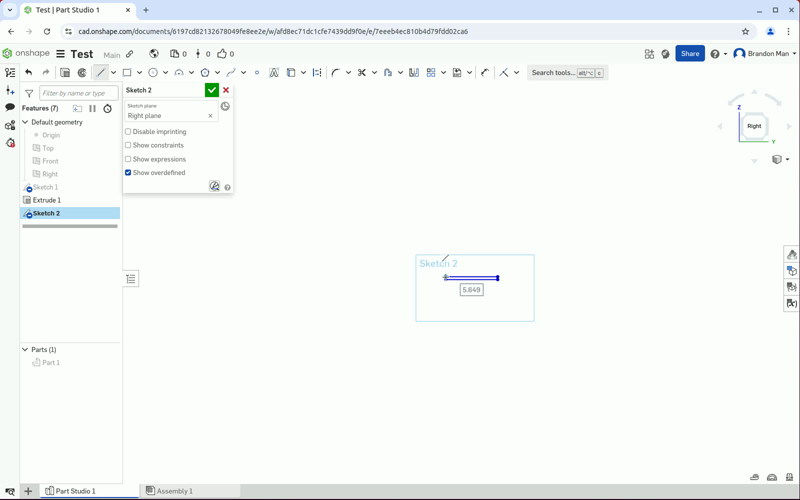
scroll(-6)
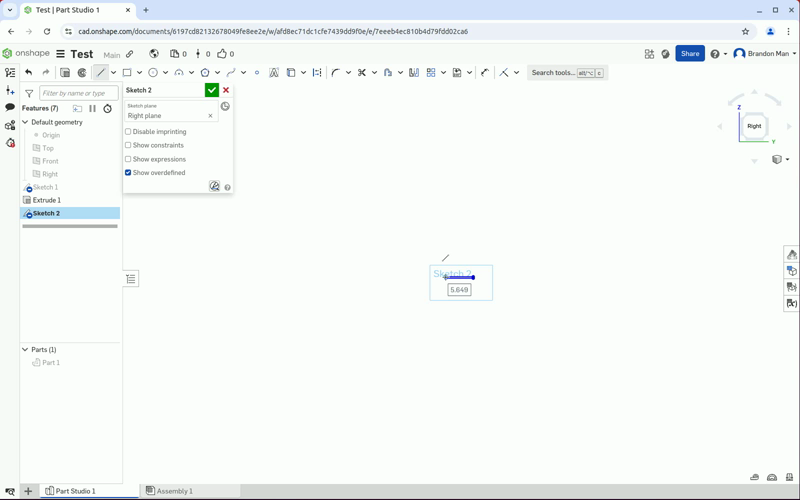
key_up(shift)
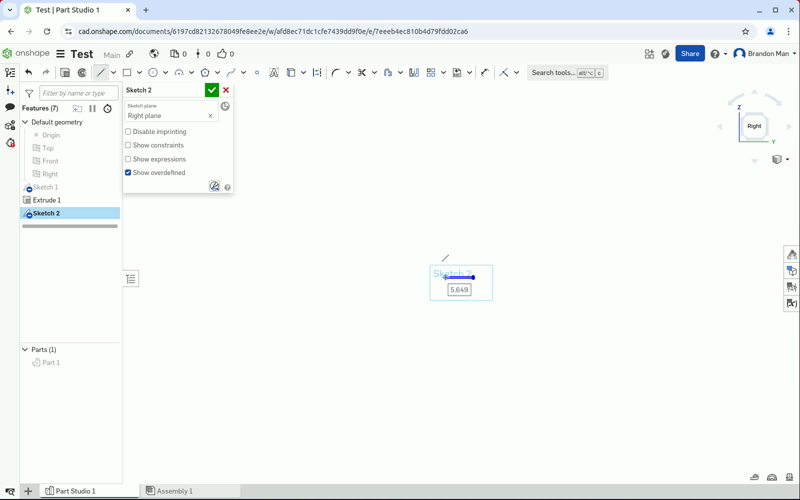
key(esc)
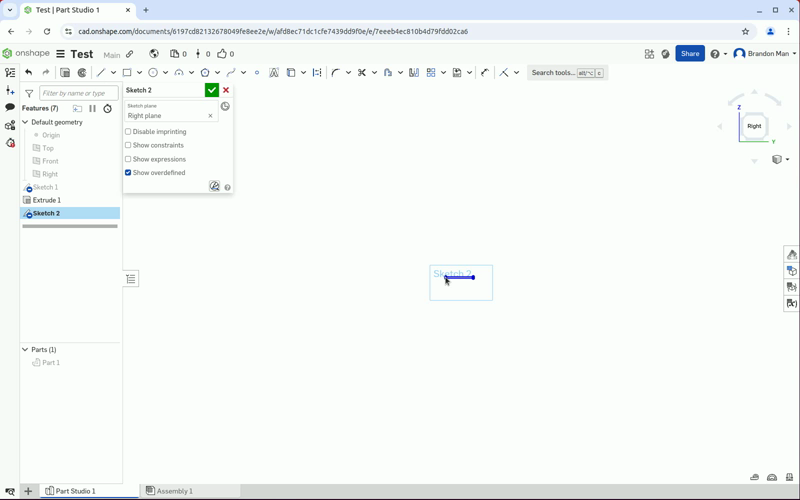
key(a)
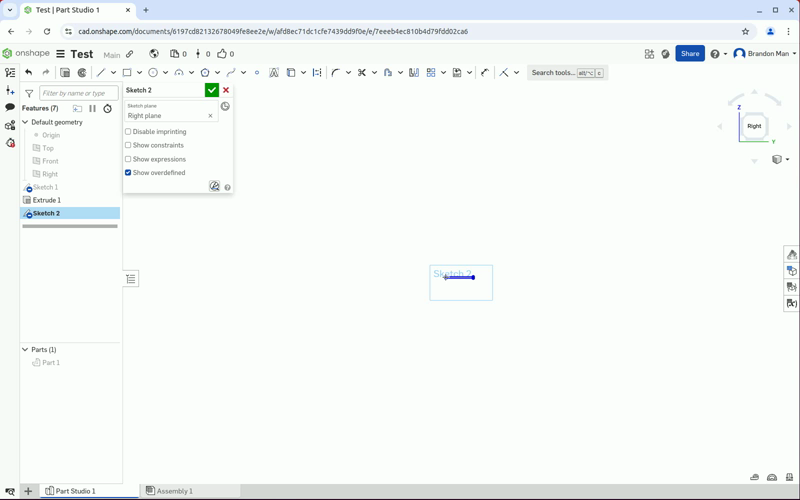
mouse_move(445, 276)
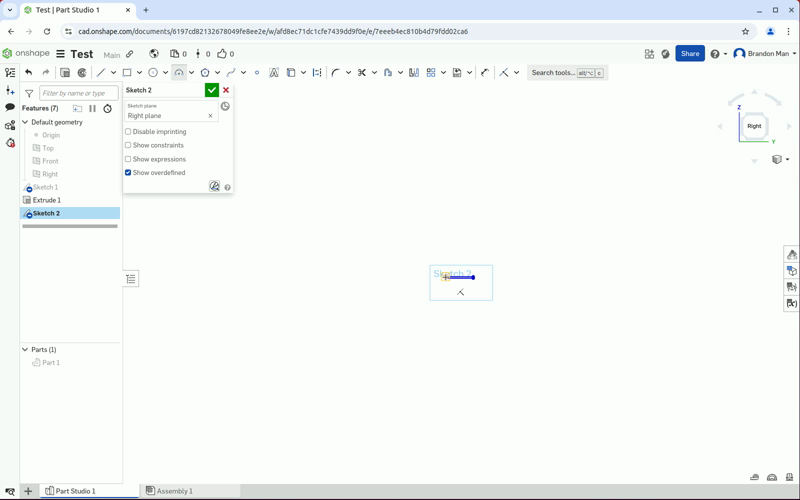
scroll(6)
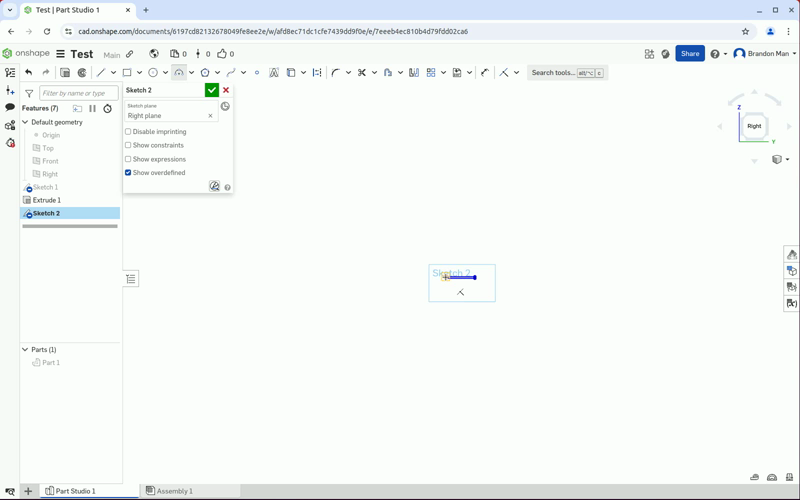
scroll(6)
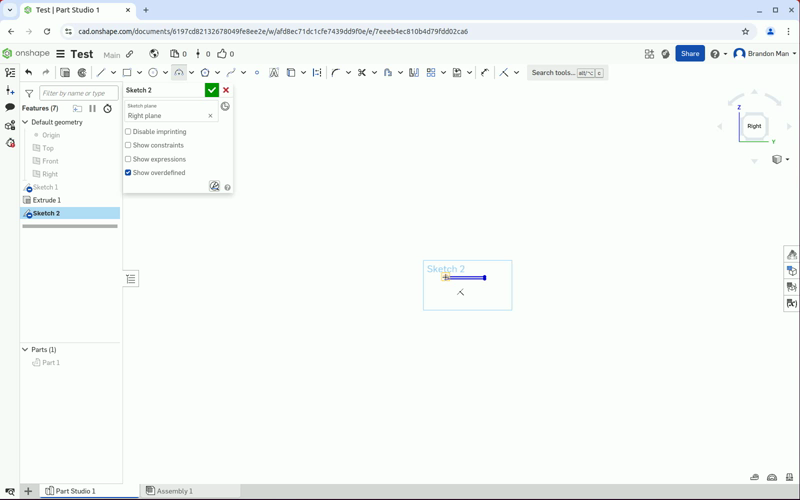
scroll(6)
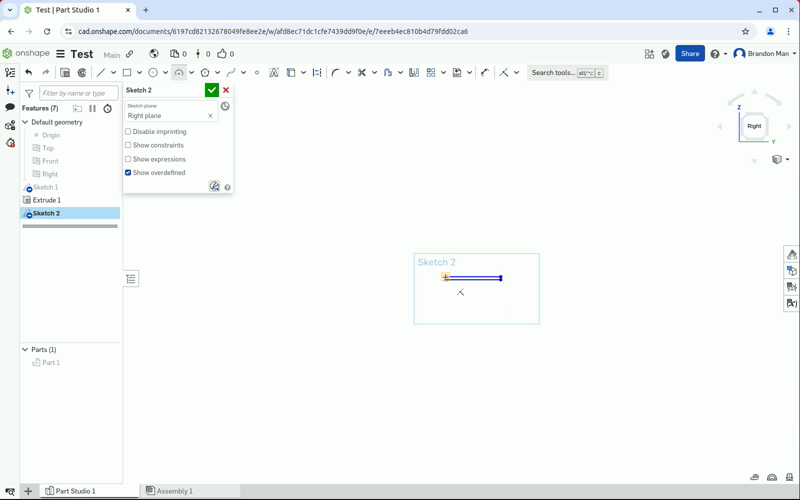
scroll(6)
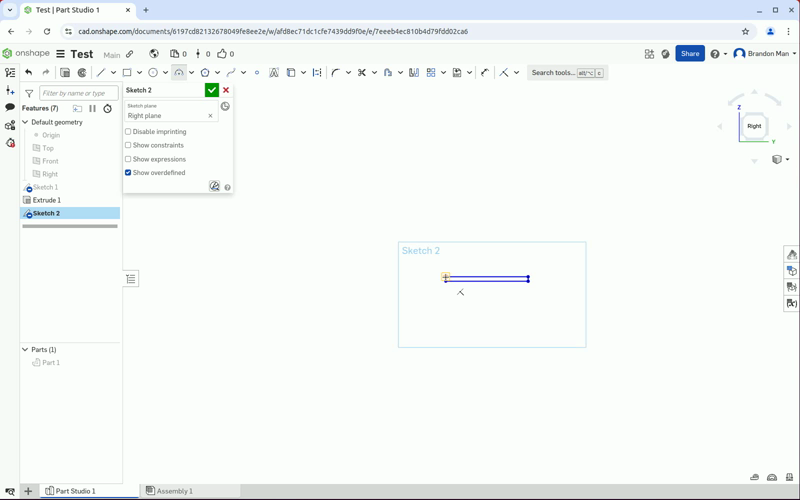
scroll(6)
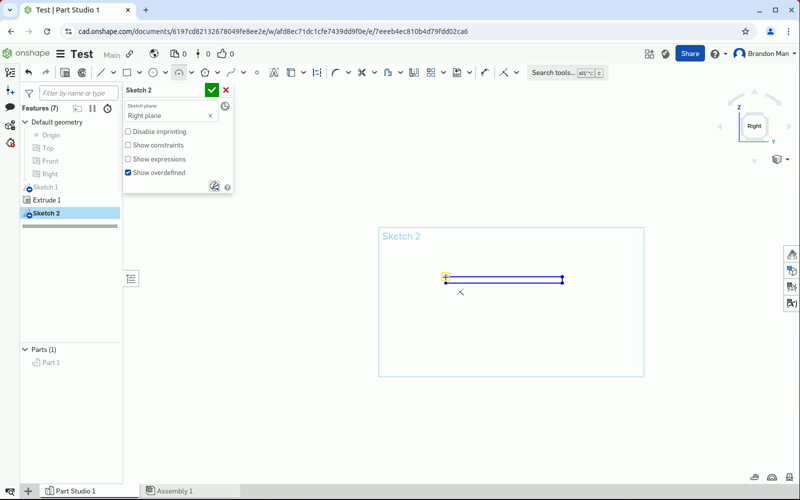
scroll(6)
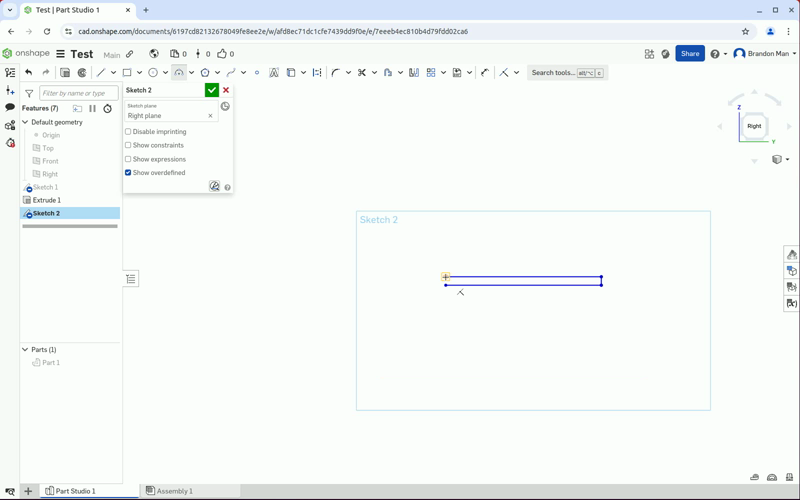
scroll(6)
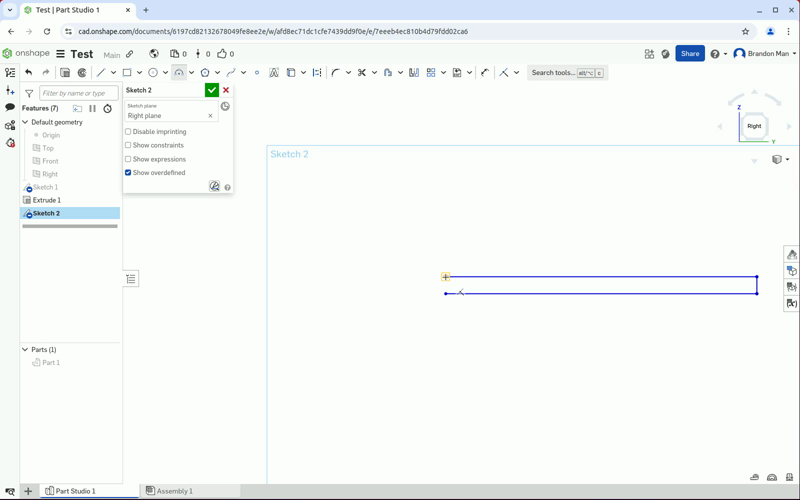
click(445, 276)
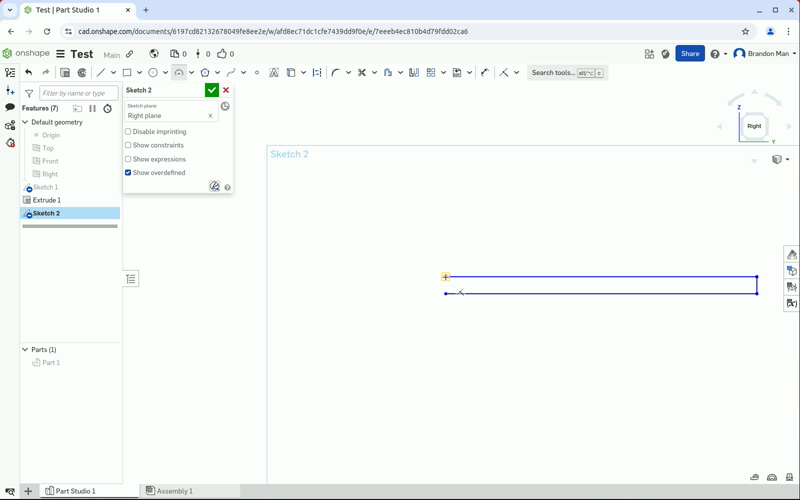
scroll(-6)
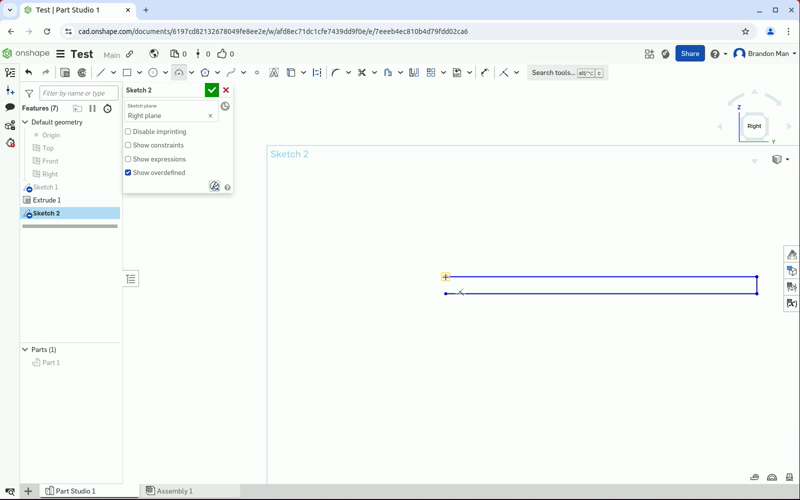
scroll(-6)
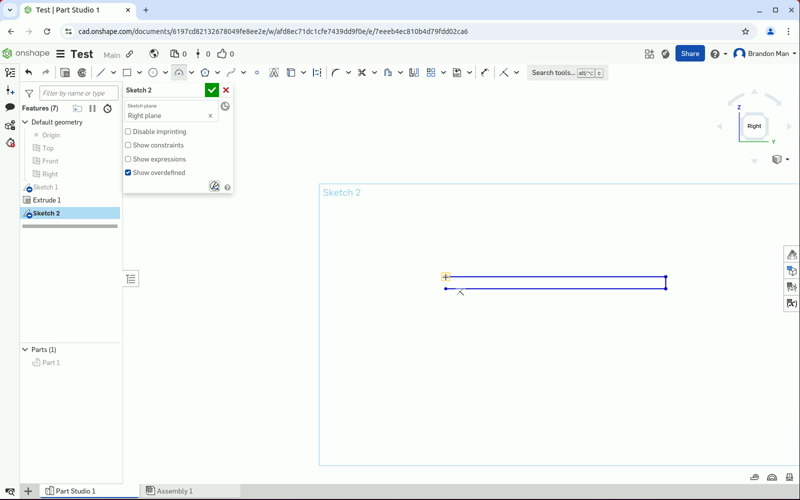
scroll(-6)
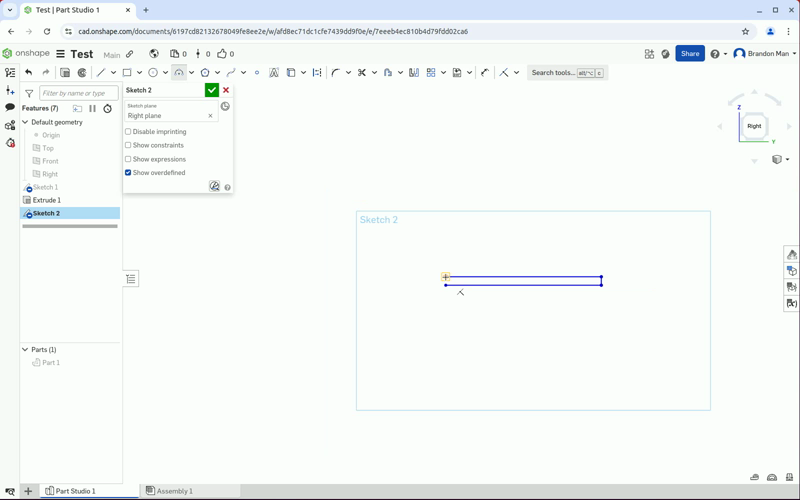
scroll(-6)
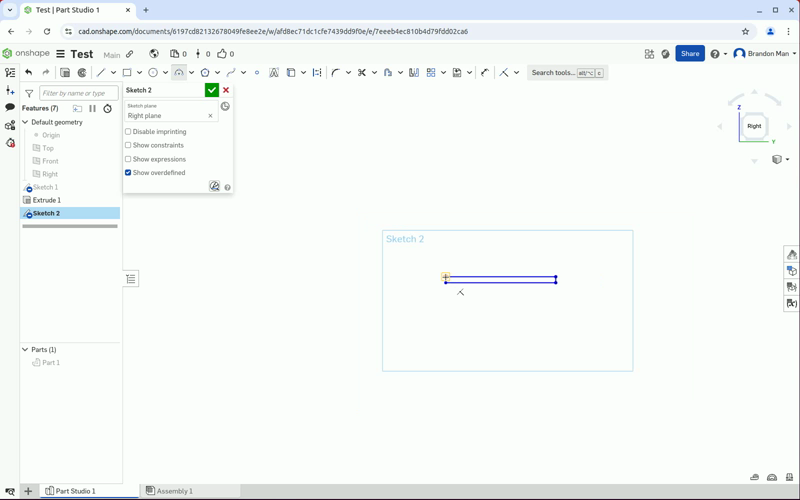
scroll(-6)
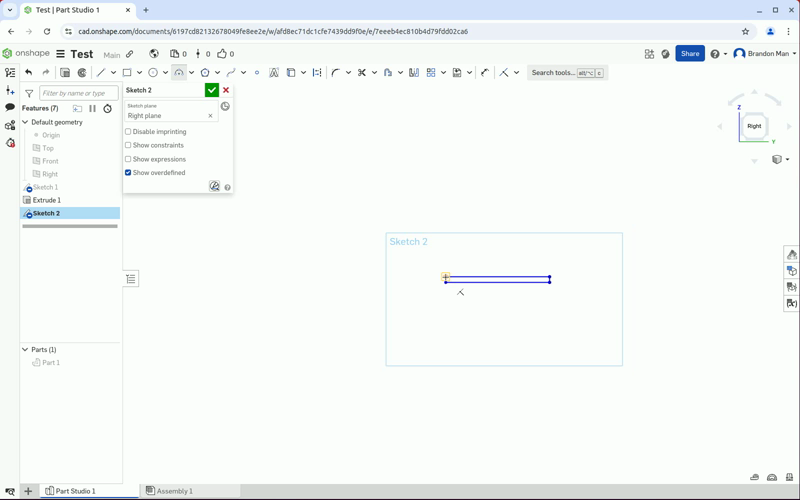
scroll(-6)
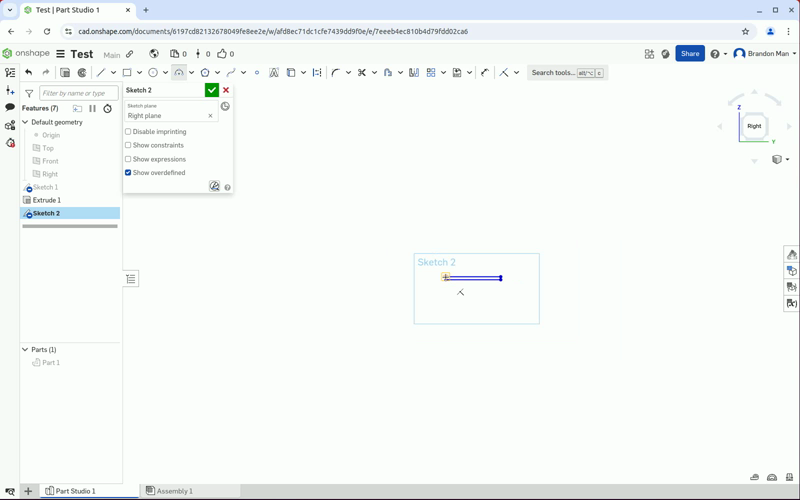
scroll(-6)
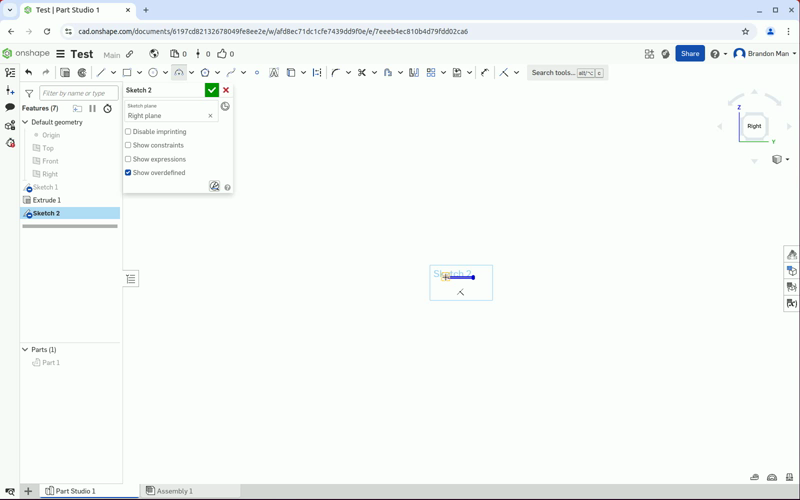
mouse_move(445, 278)
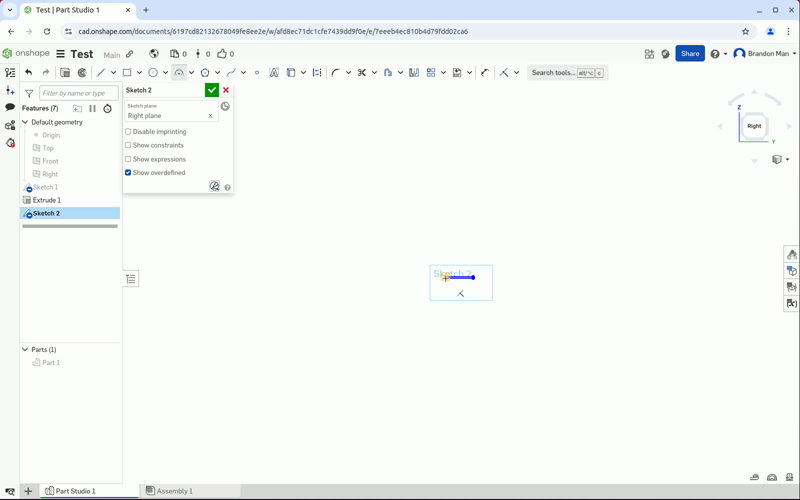
scroll(6)
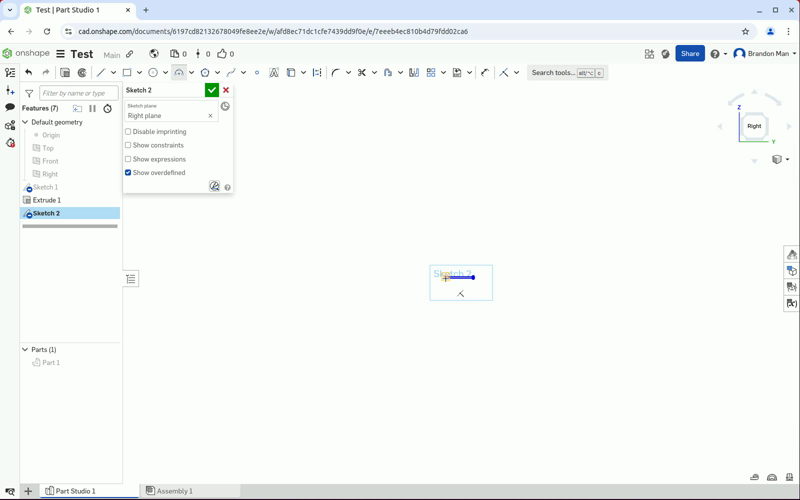
scroll(6)
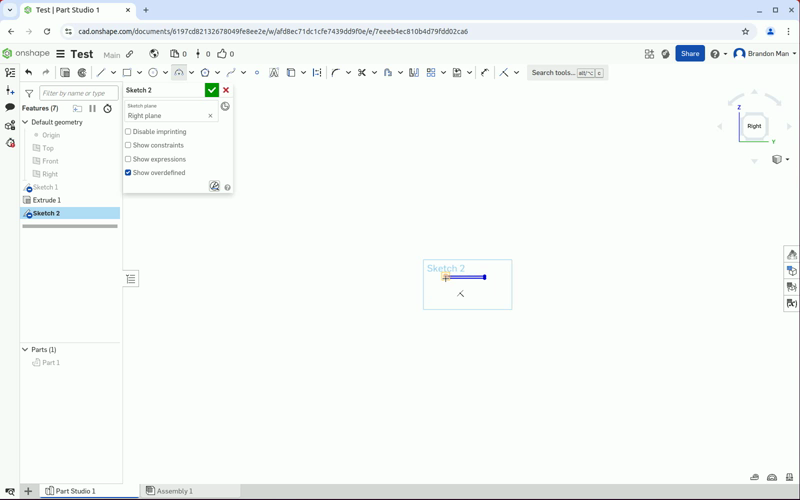
scroll(6)
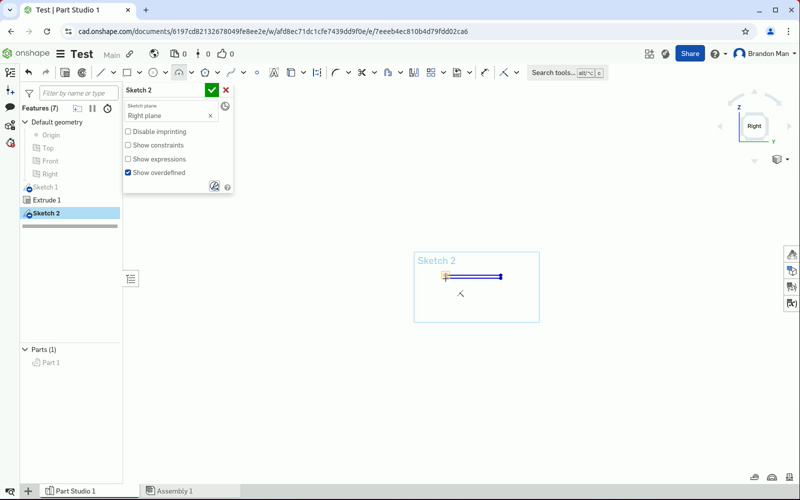
scroll(6)
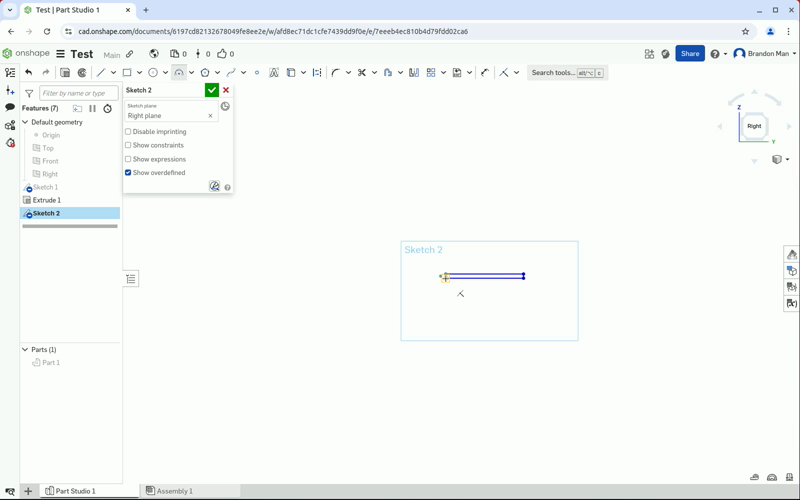
scroll(6)
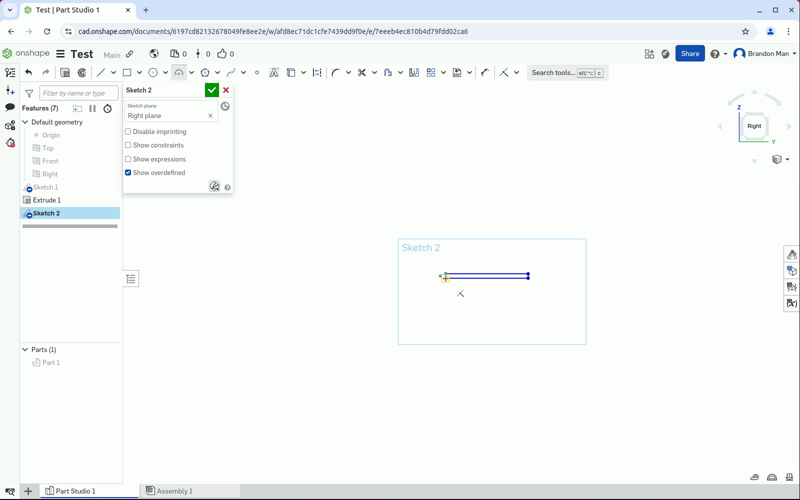
scroll(6)
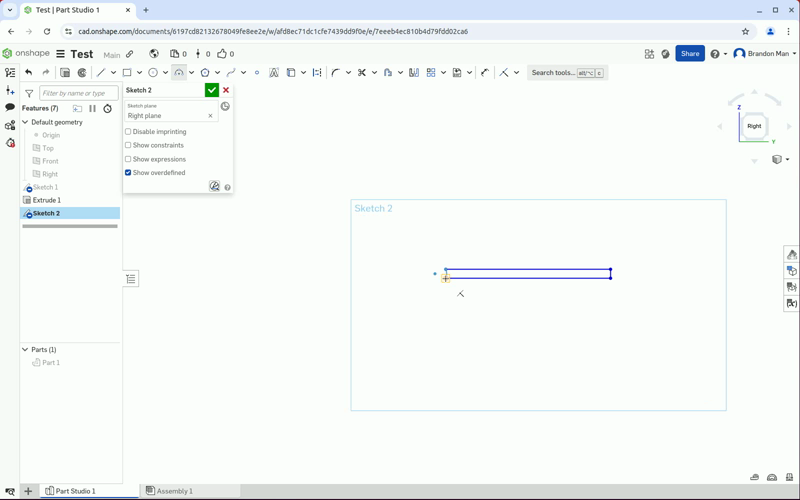
scroll(6)
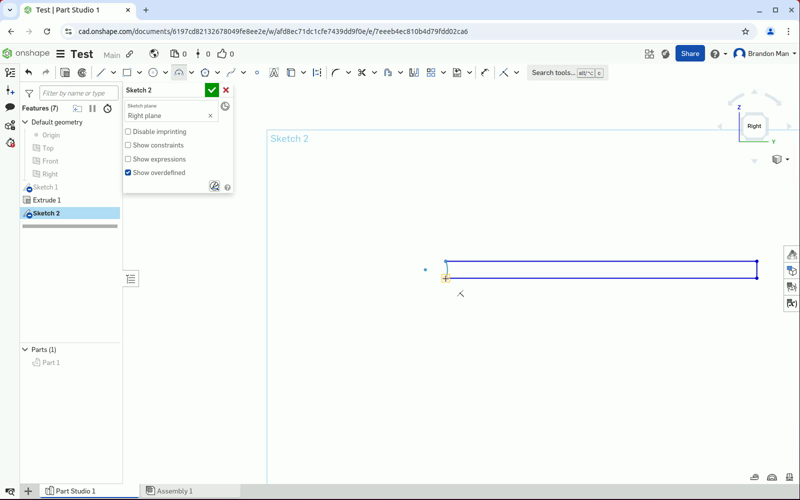
click(445, 278)
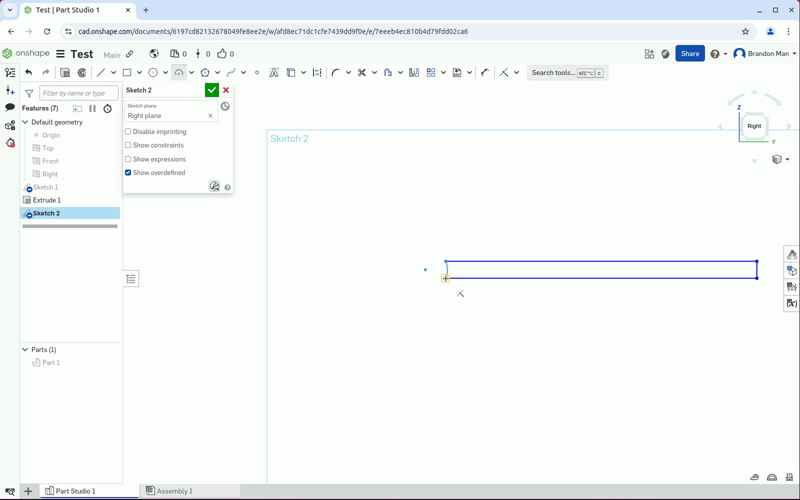
scroll(-6)
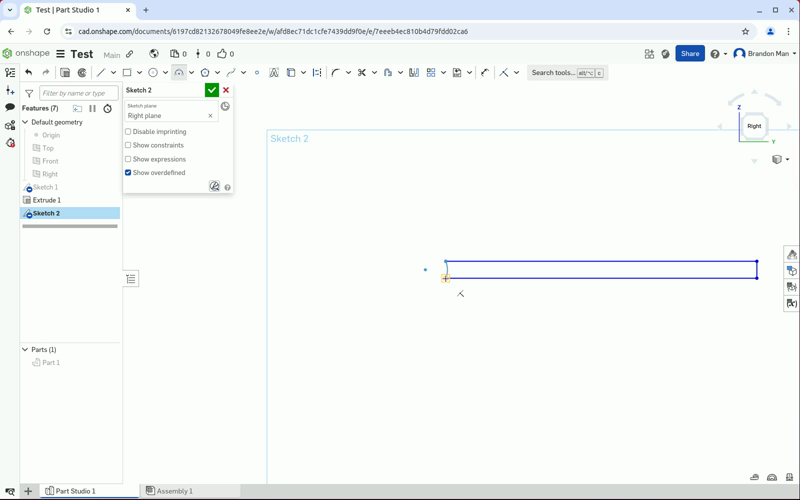
scroll(-6)
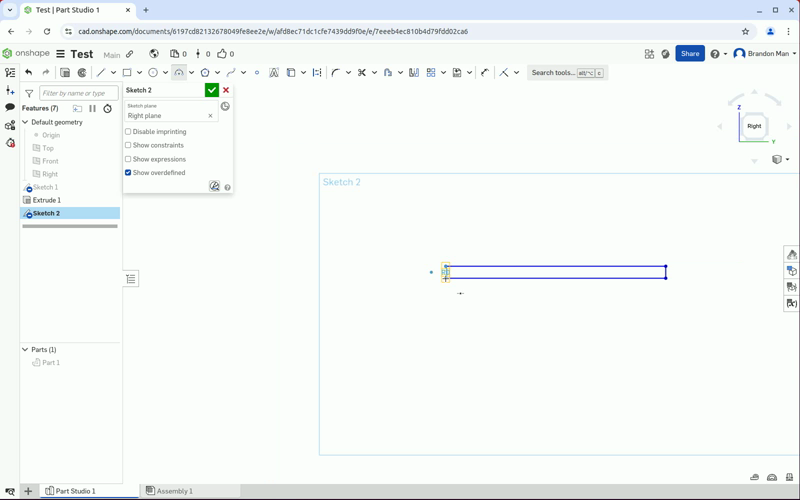
scroll(-6)
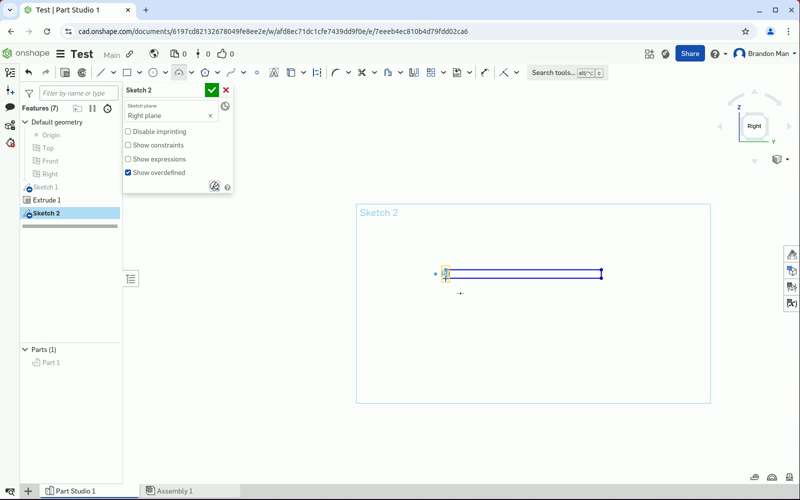
scroll(-6)
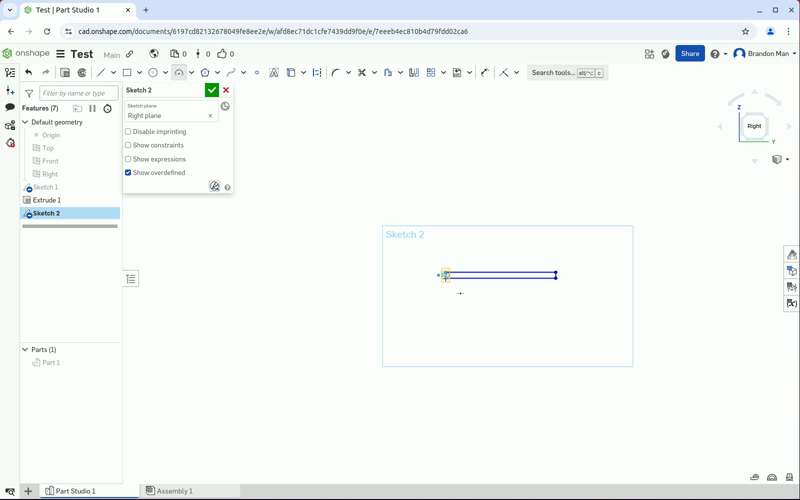
scroll(-6)
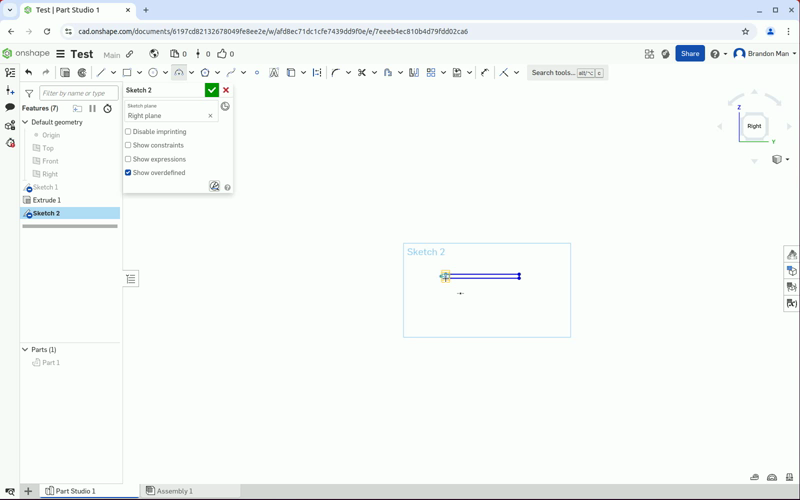
scroll(-6)
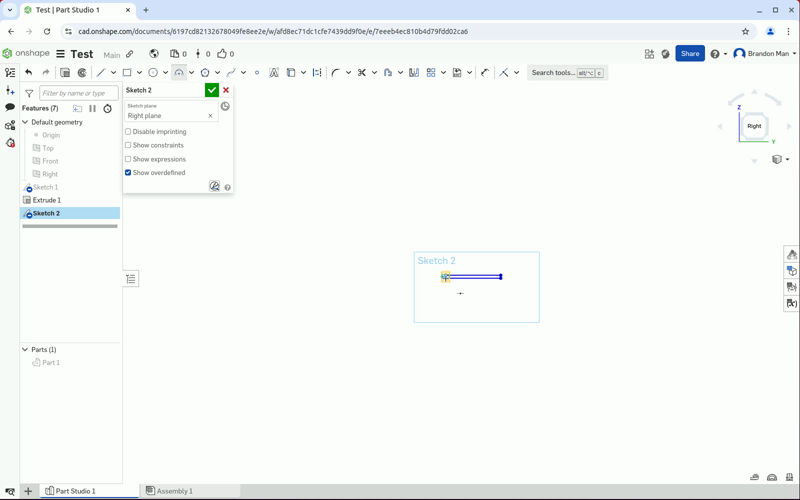
scroll(-6)
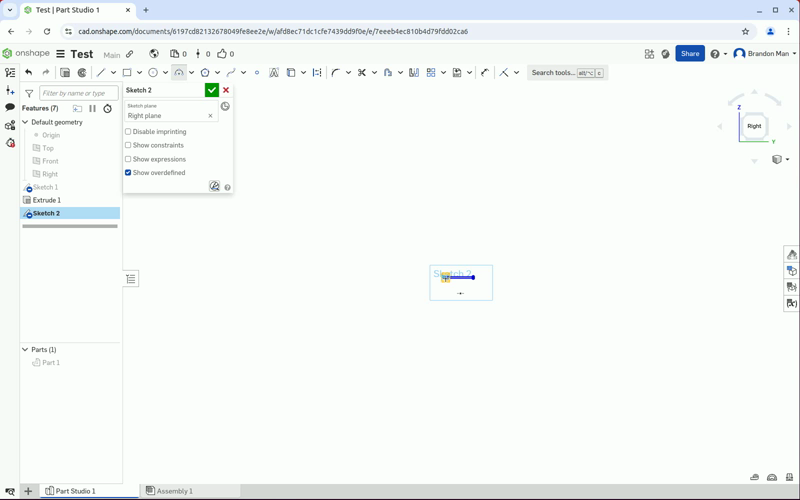
key_down(shift)
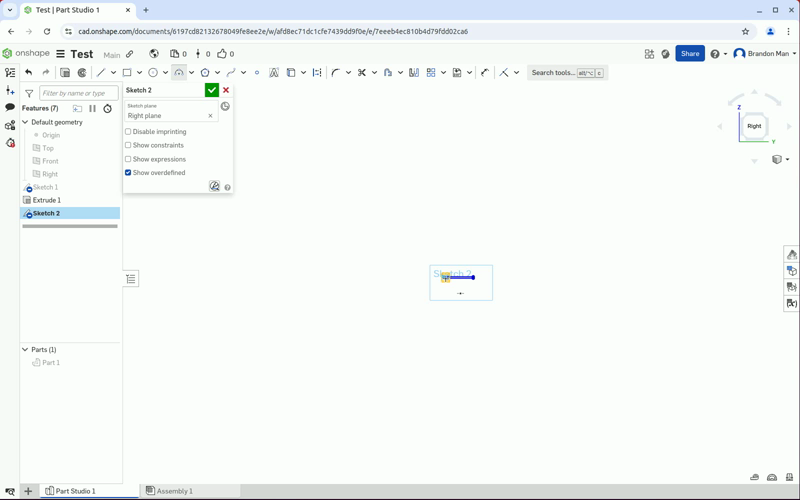
mouse_move(444, 277)
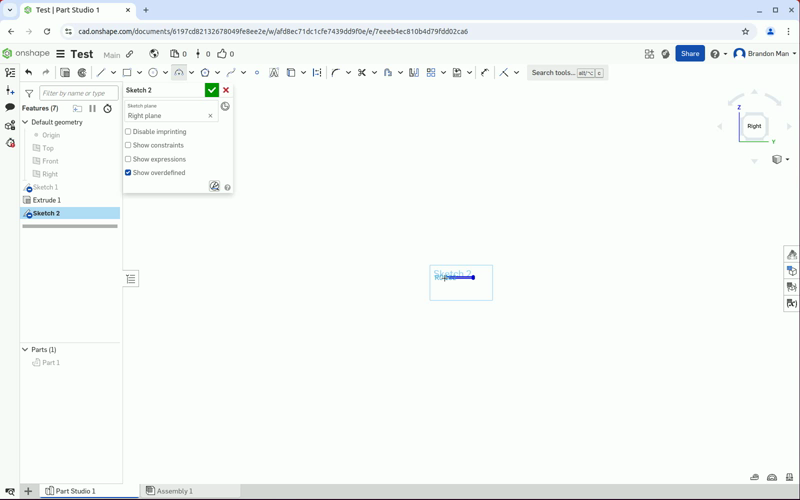
scroll(6)
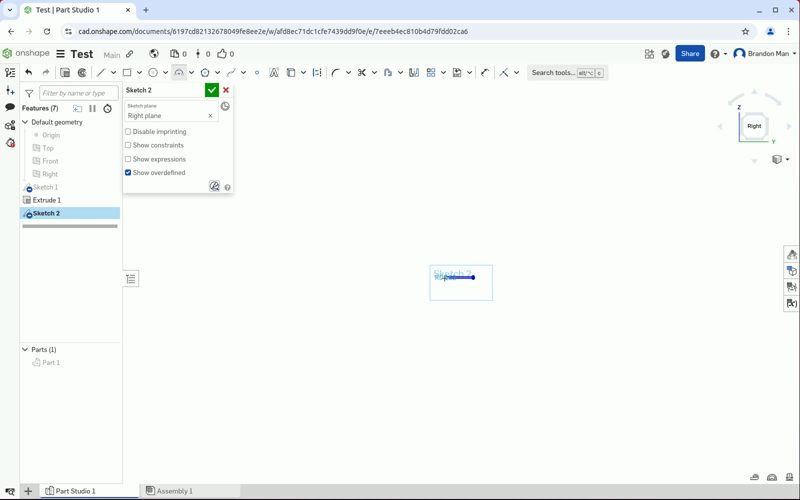
scroll(6)
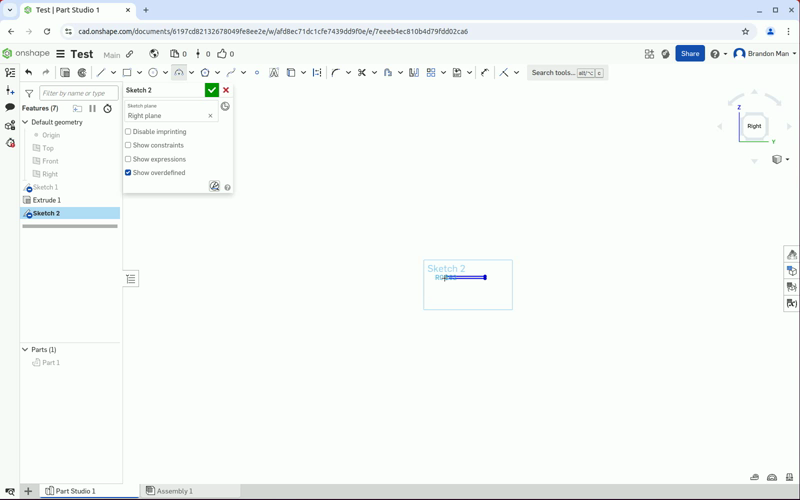
scroll(6)
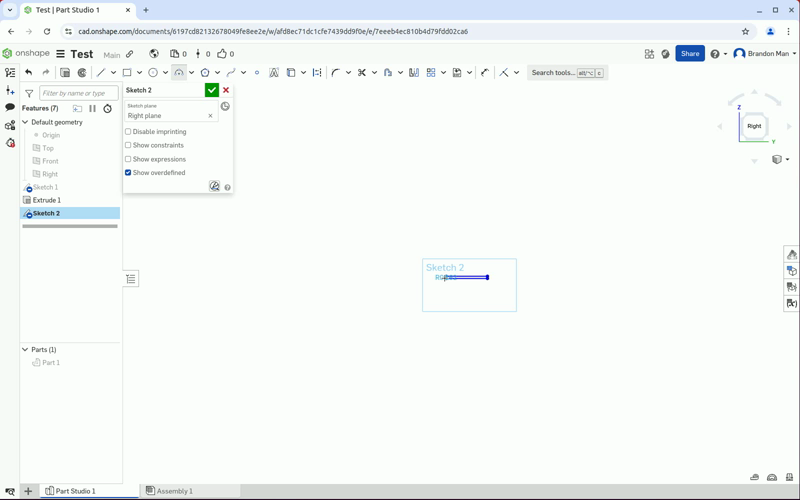
scroll(6)
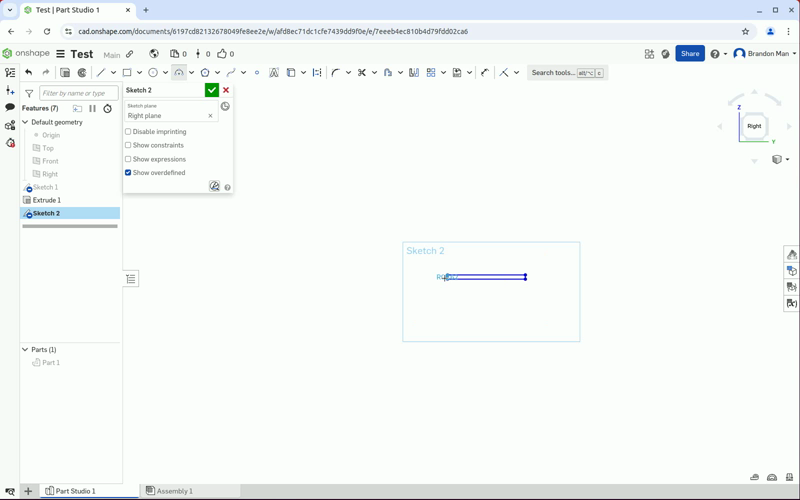
scroll(6)
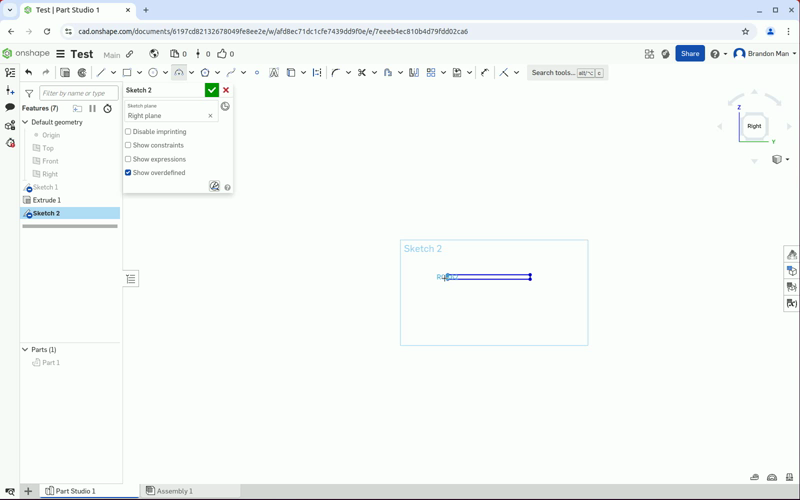
scroll(6)
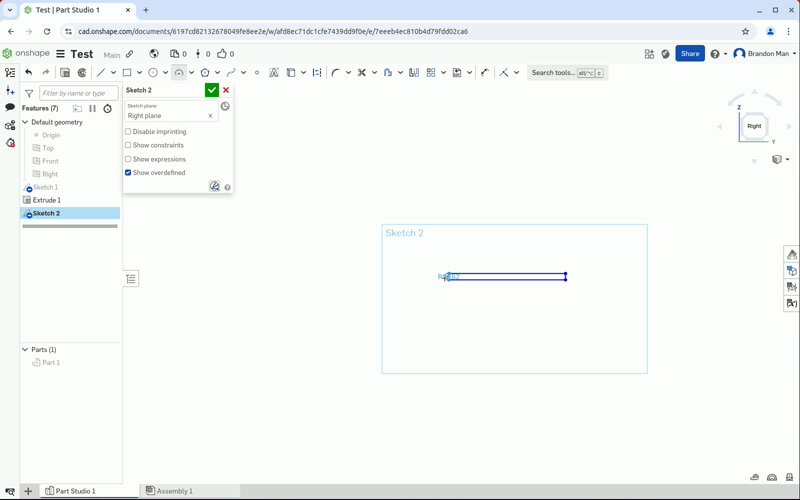
scroll(6)
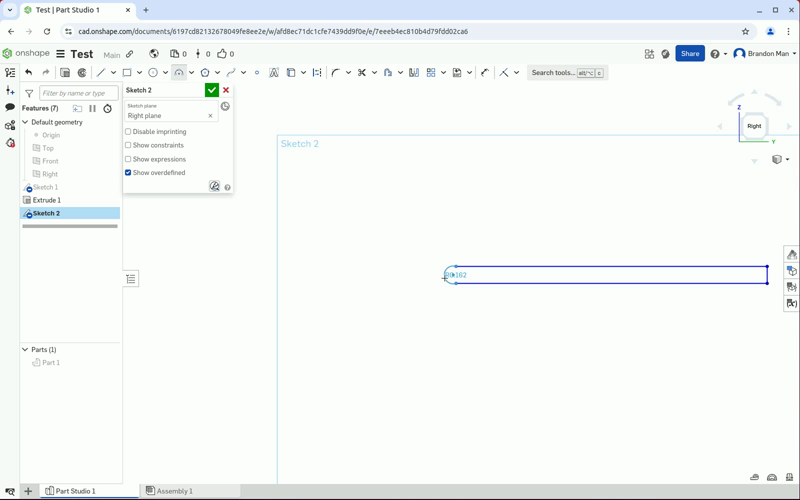
click(444, 277)
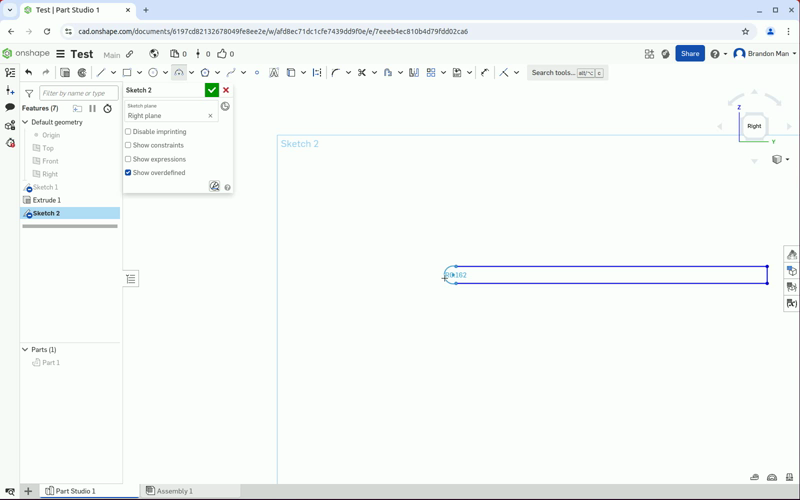
scroll(-6)
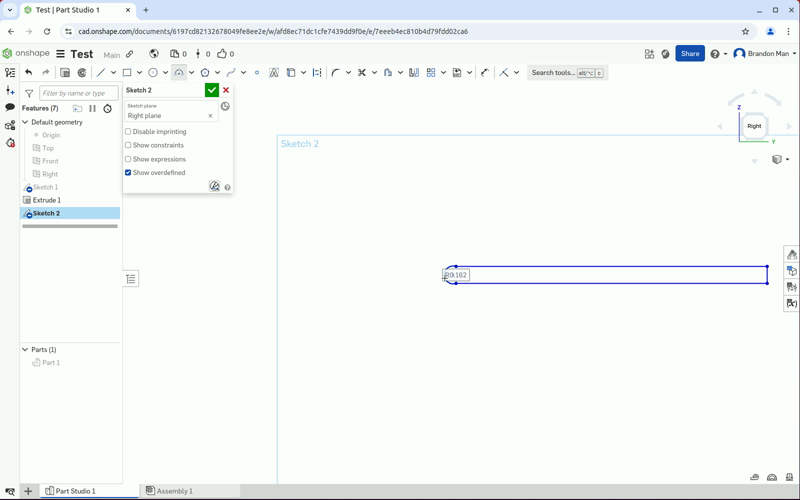
scroll(-6)
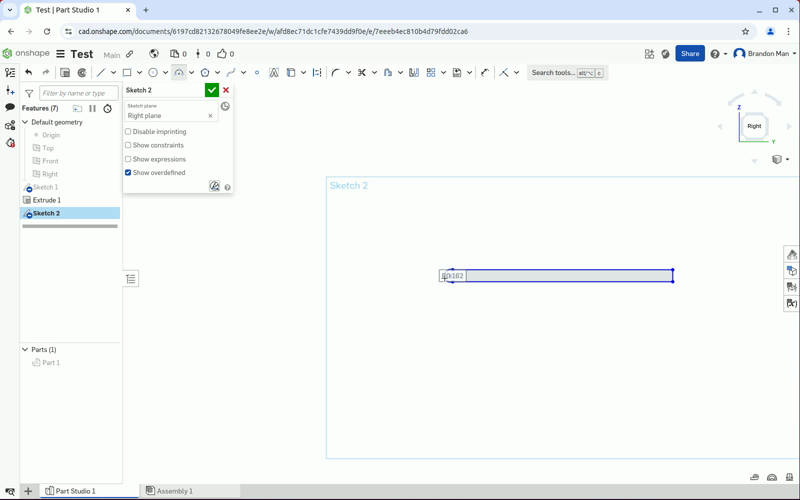
scroll(-6)
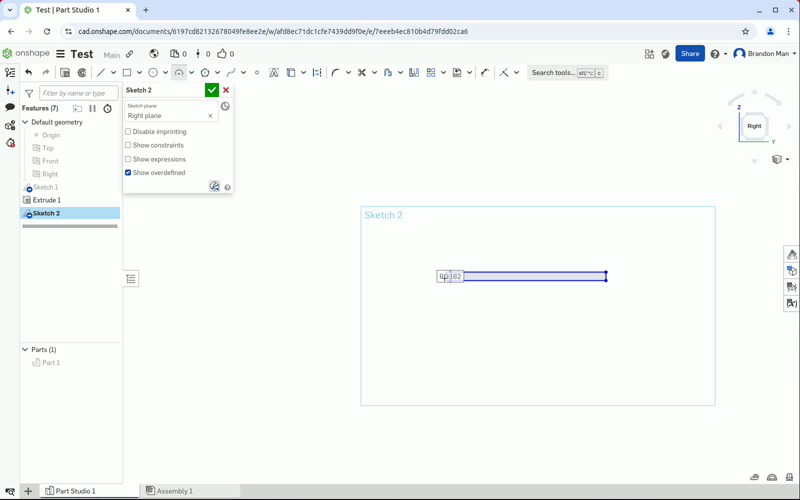
scroll(-6)
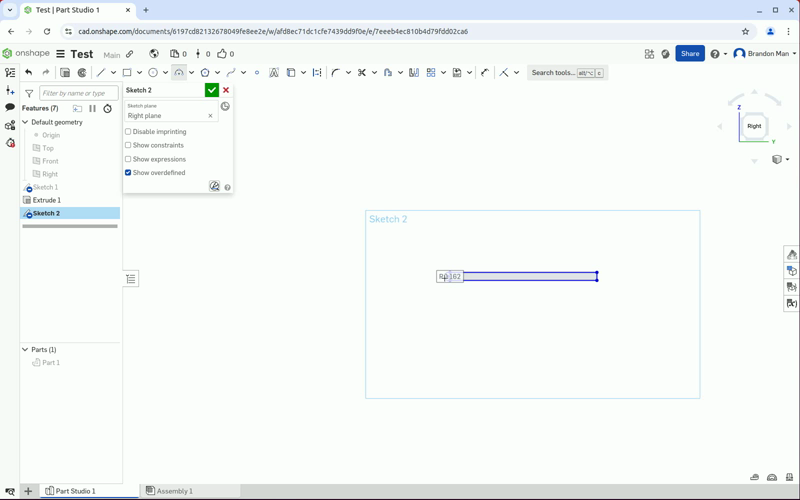
scroll(-6)
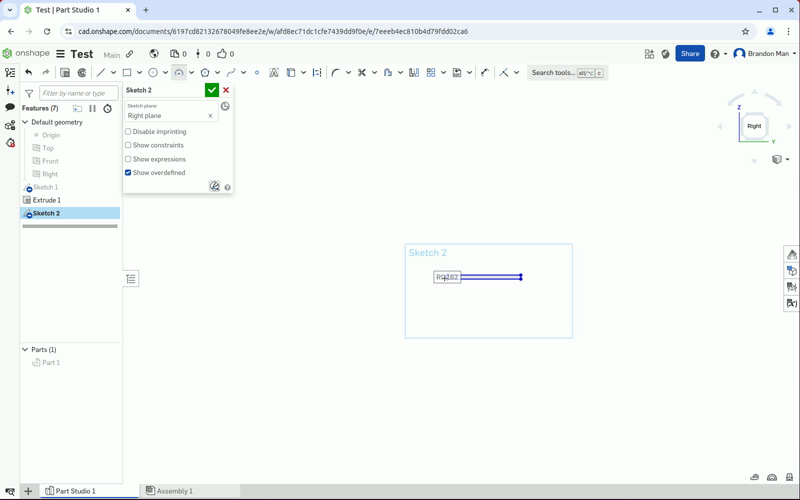
scroll(-6)
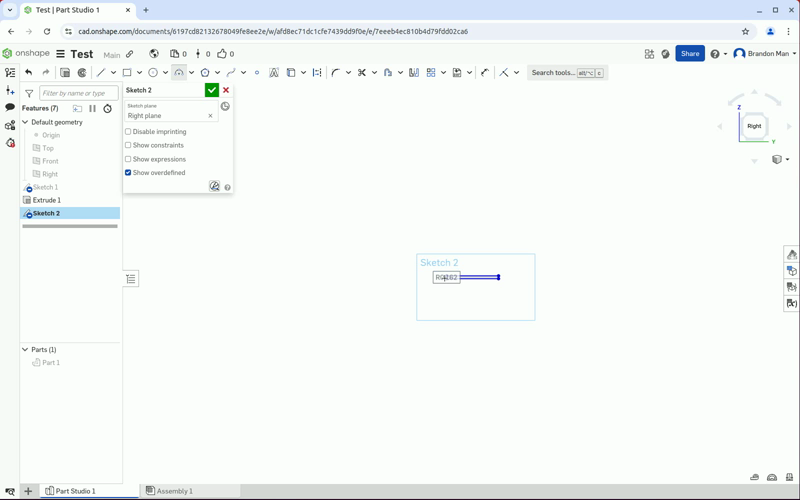
scroll(-6)
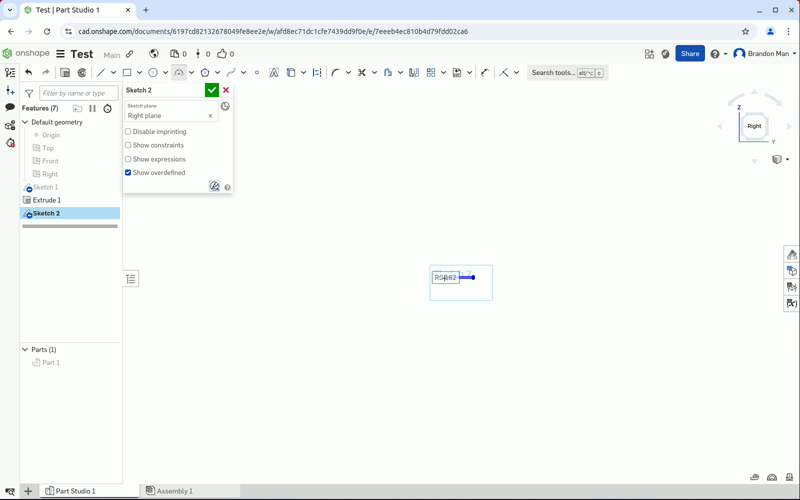
key_up(shift)
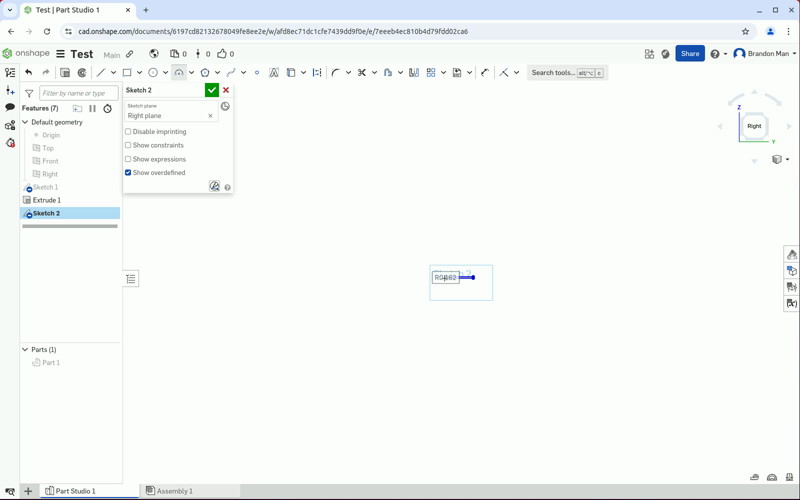
key(esc)
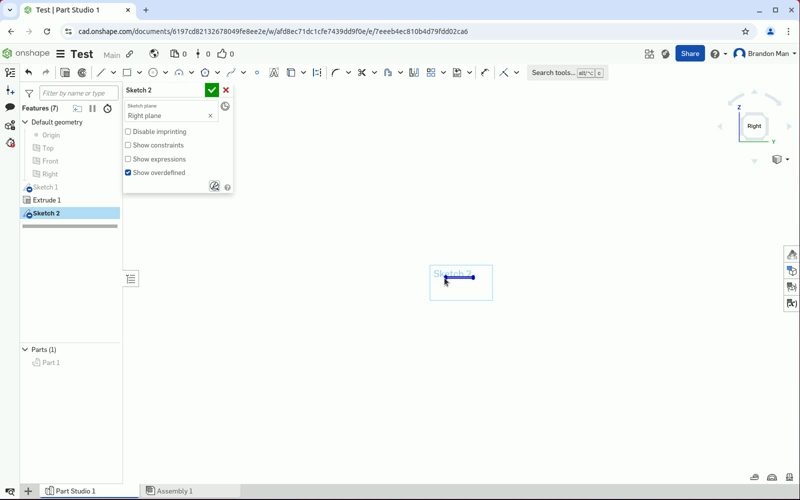
mouse_move(455, 277)
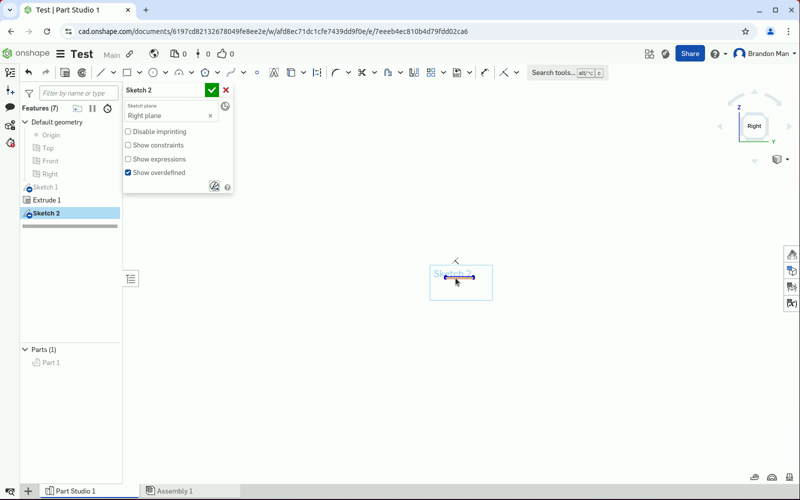
scroll(6)
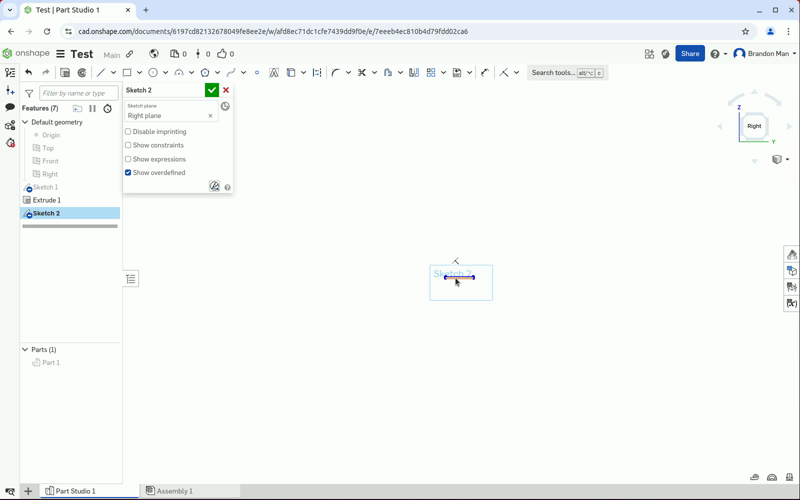
scroll(6)
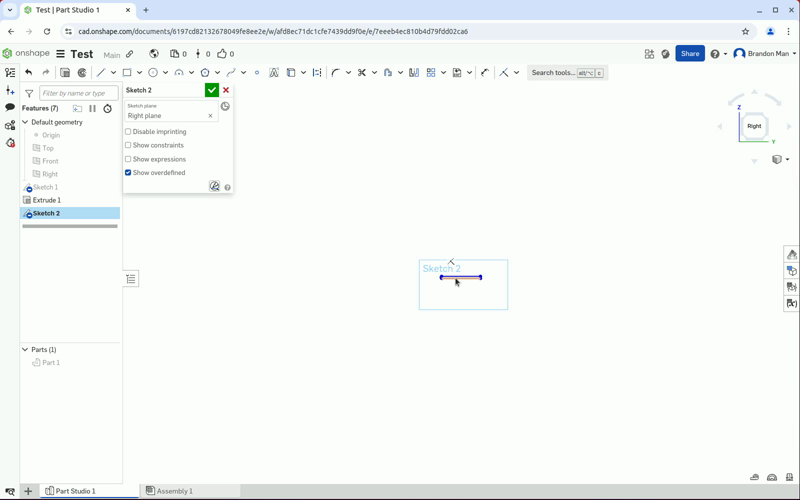
scroll(6)
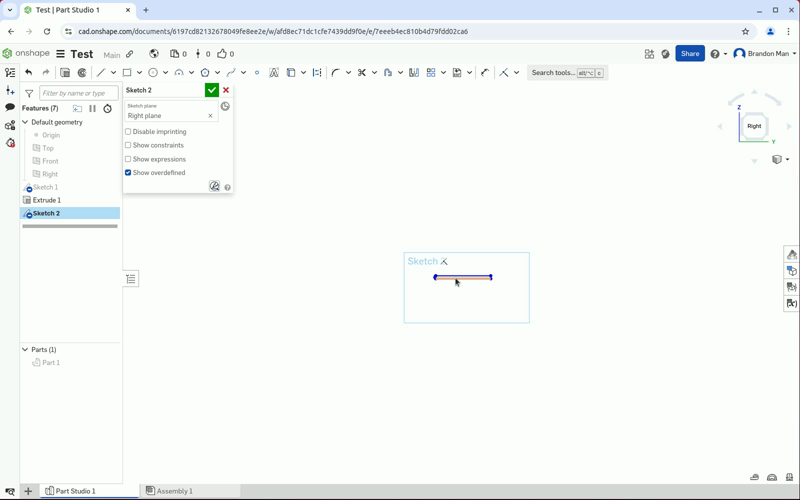
scroll(6)
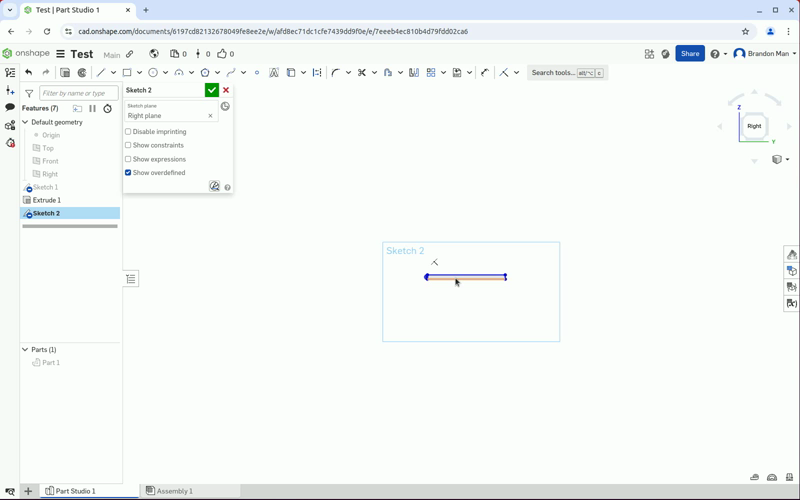
scroll(6)
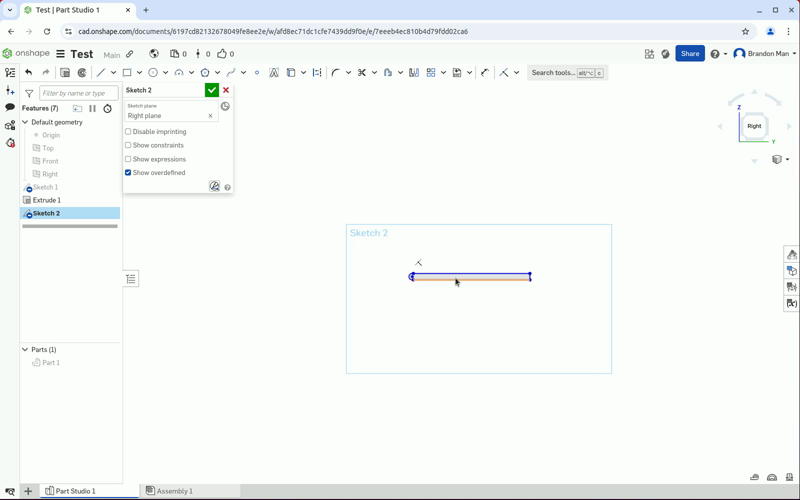
scroll(6)
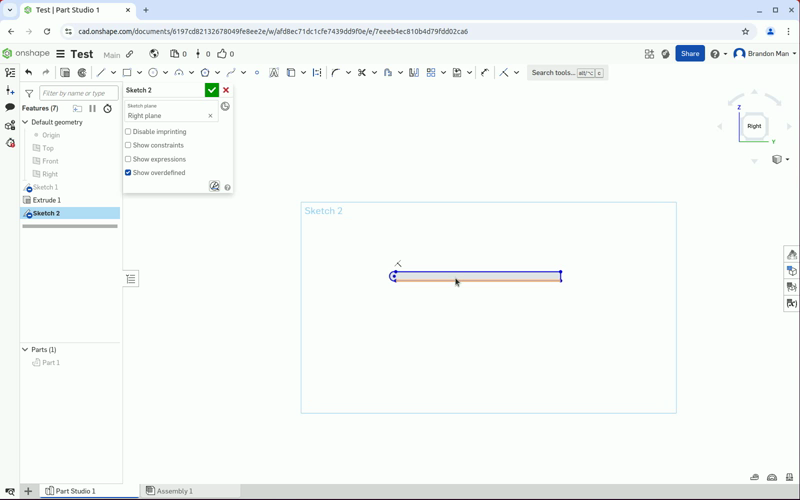
scroll(6)
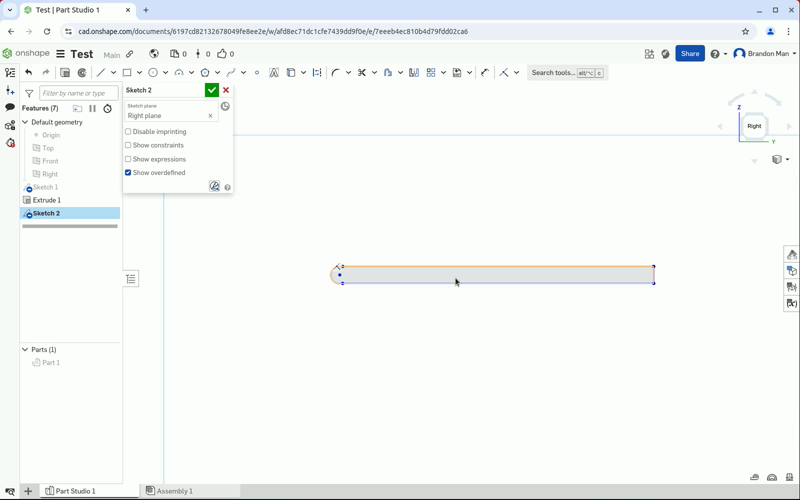
click(455, 277)
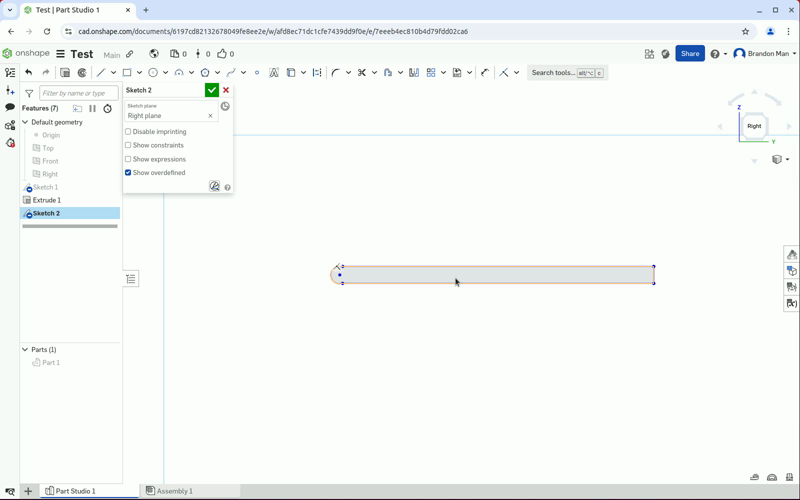
scroll(-6)
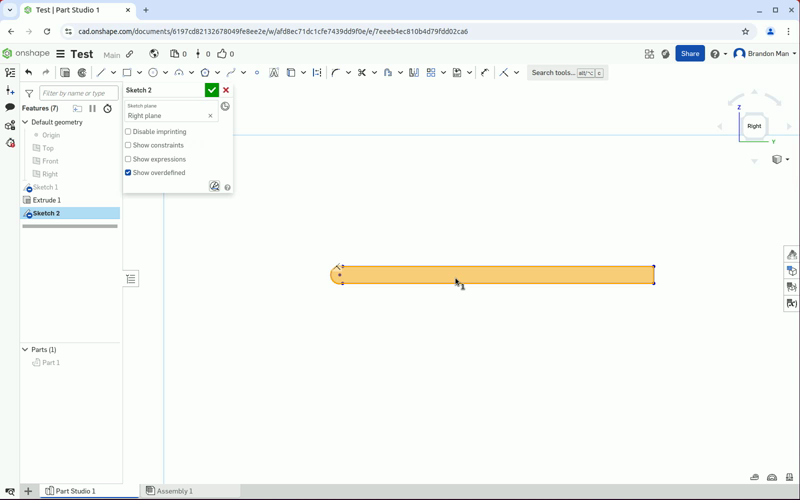
scroll(-6)
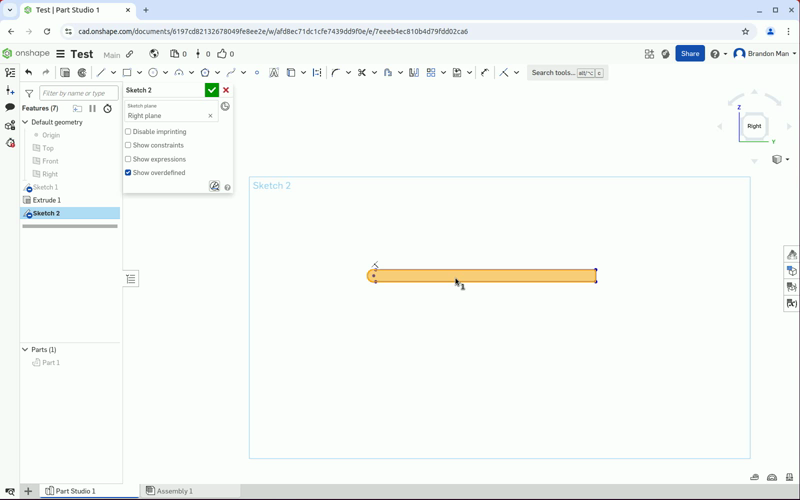
scroll(-6)
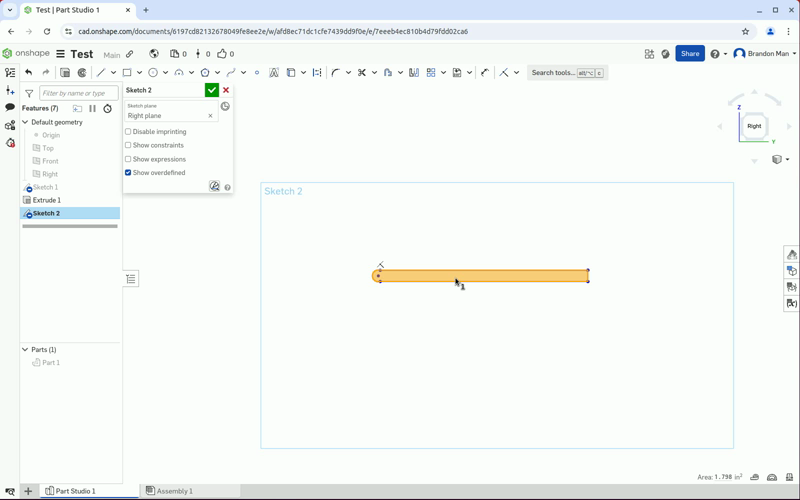
scroll(-6)
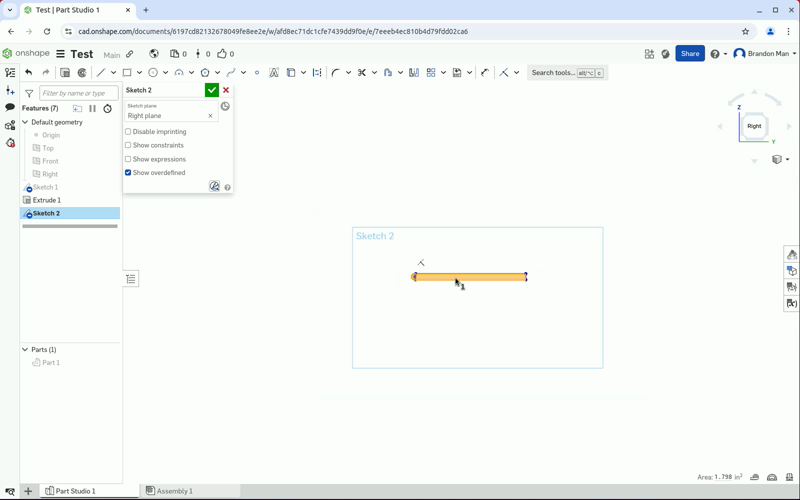
scroll(-6)
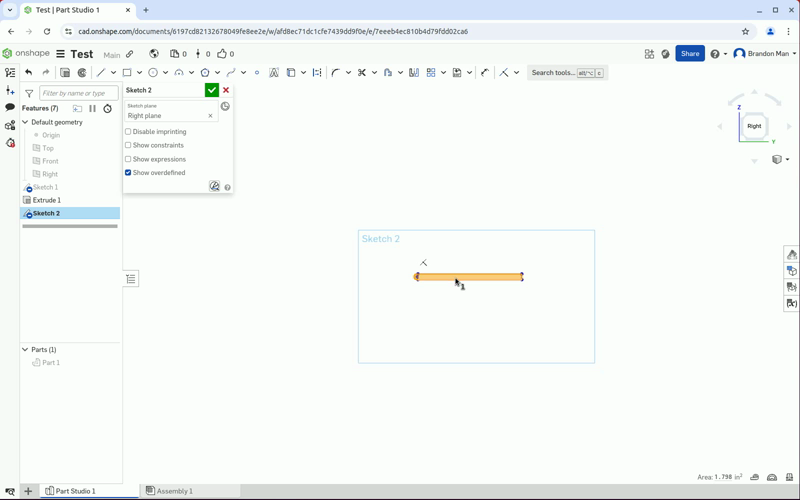
scroll(-6)
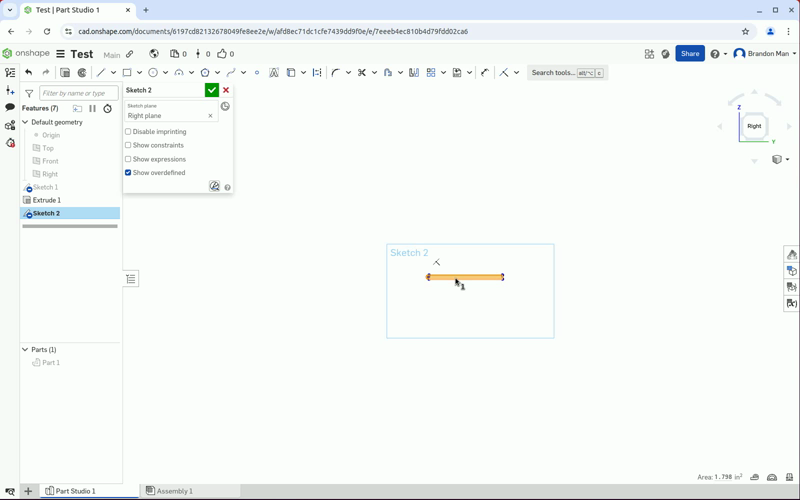
scroll(-6)
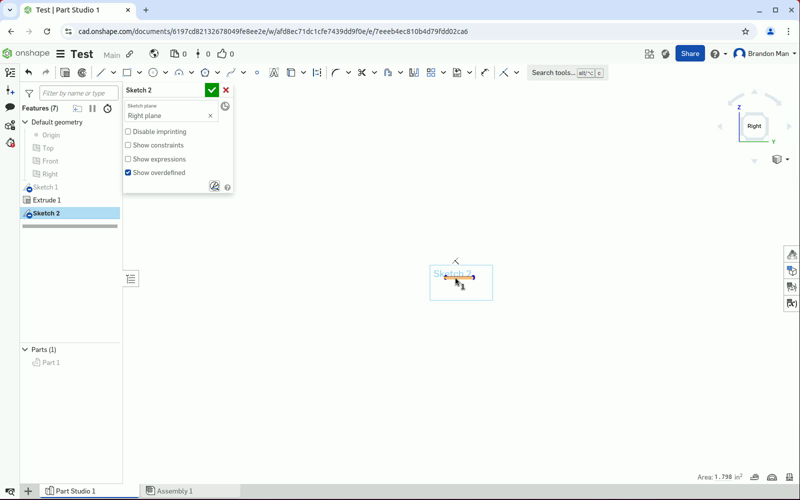
mouse_move(73, 352)
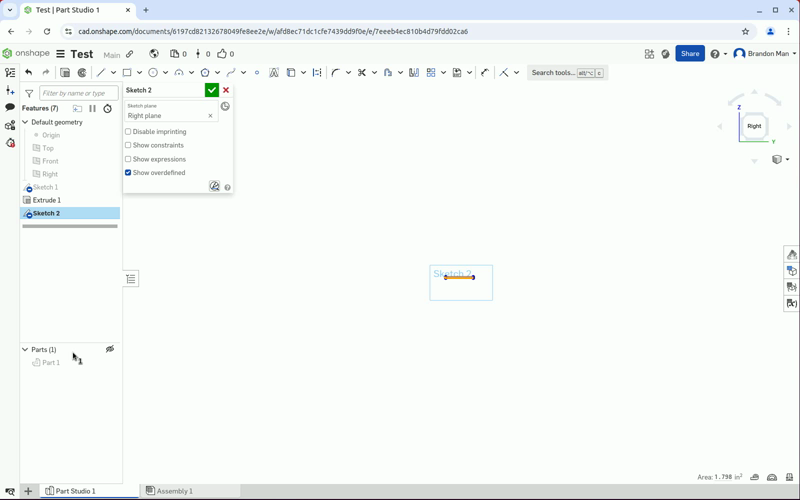
key(shift+y)
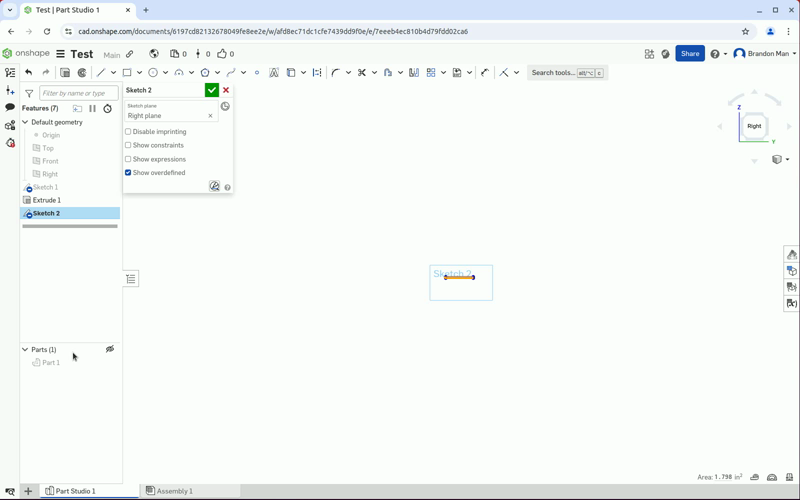
key(shift+e)
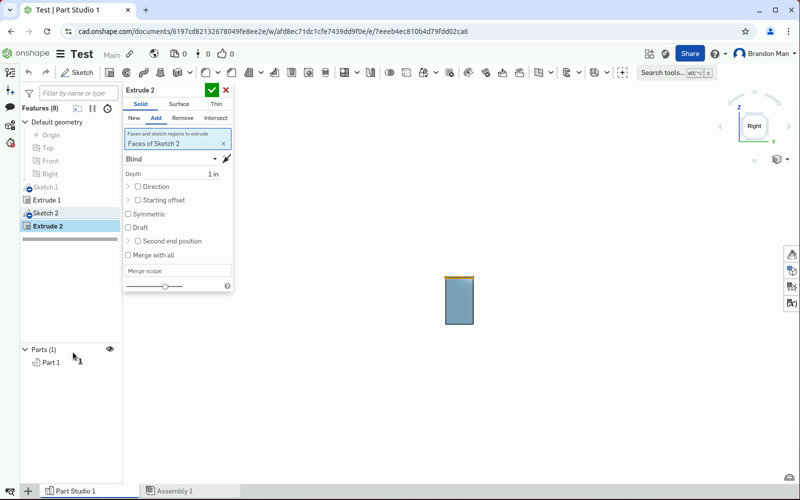
mouse_move(143, 106)
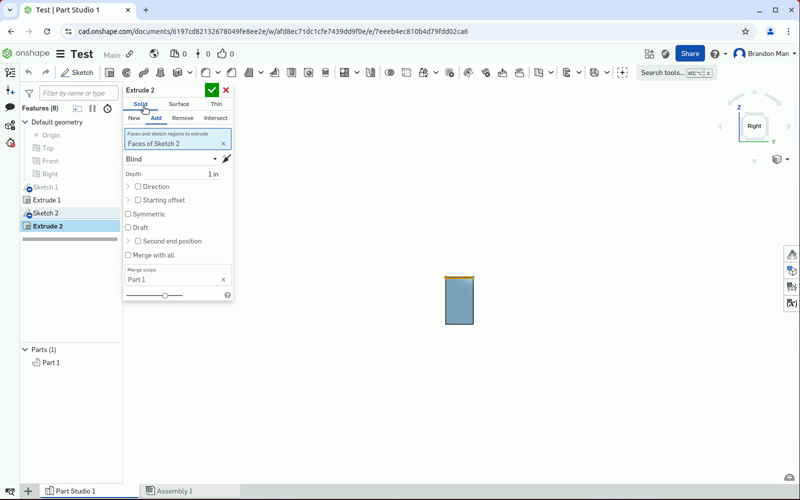
click(143, 106)
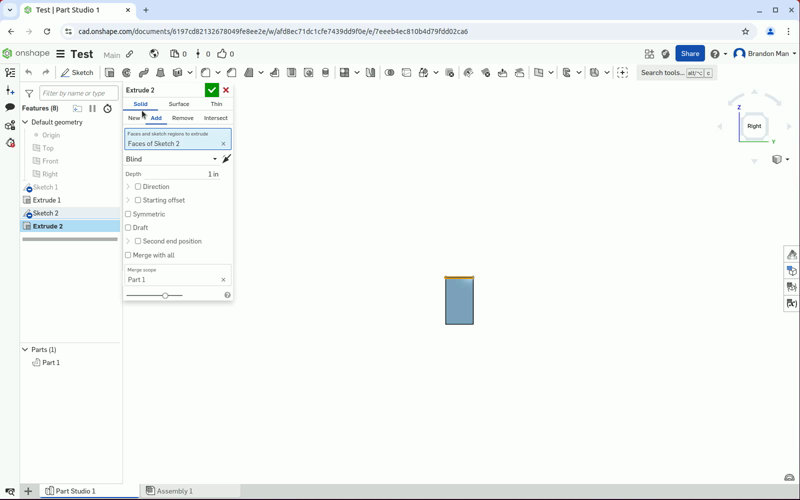
mouse_move(137, 120)
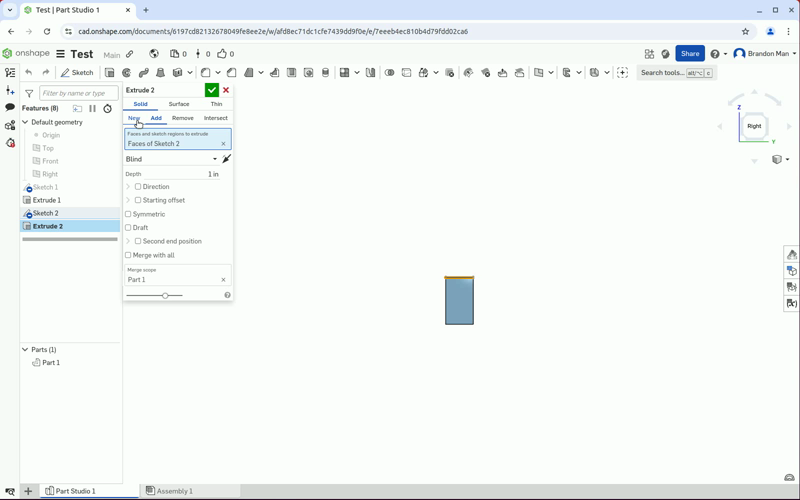
click(137, 120)
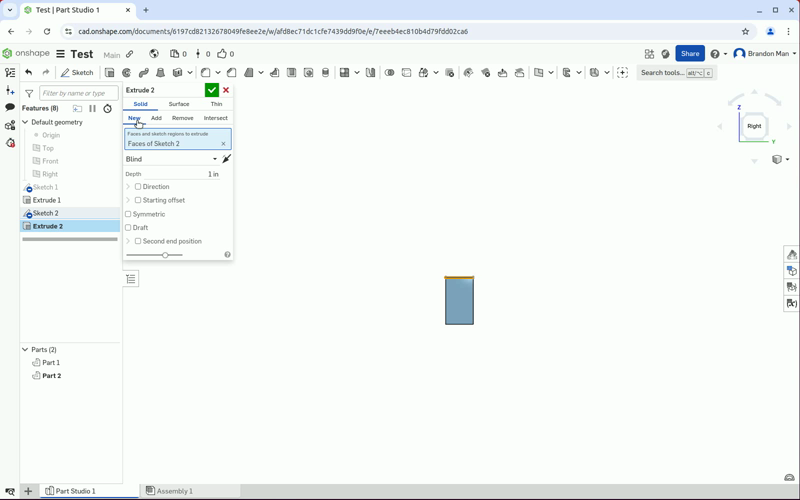
key(tab, 4)
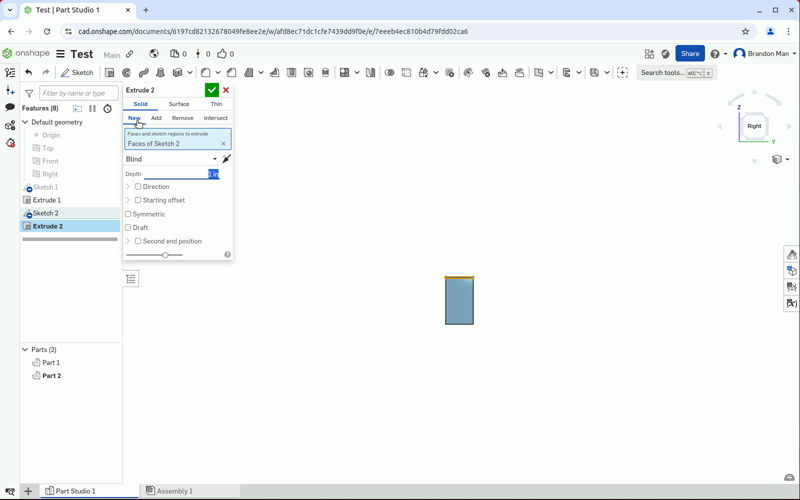
text(11.795)
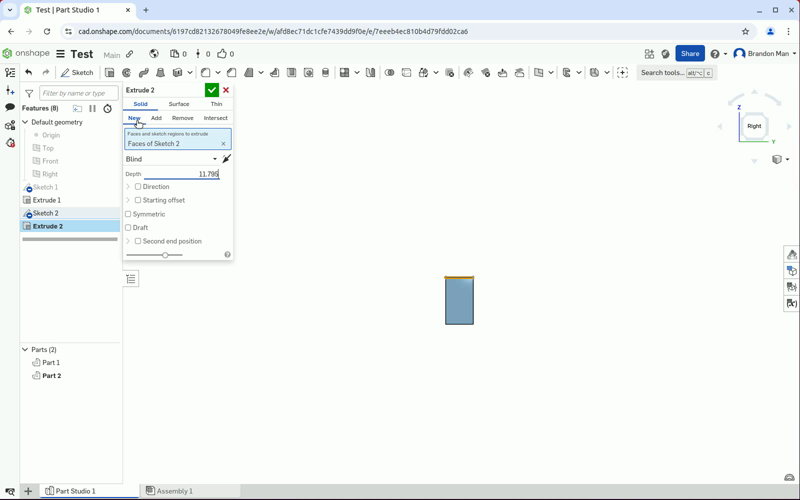
key(enter)
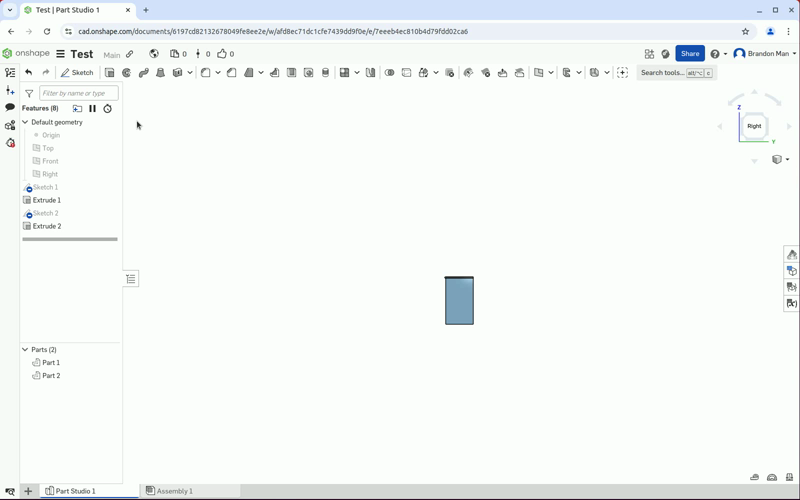
key(shift+h)
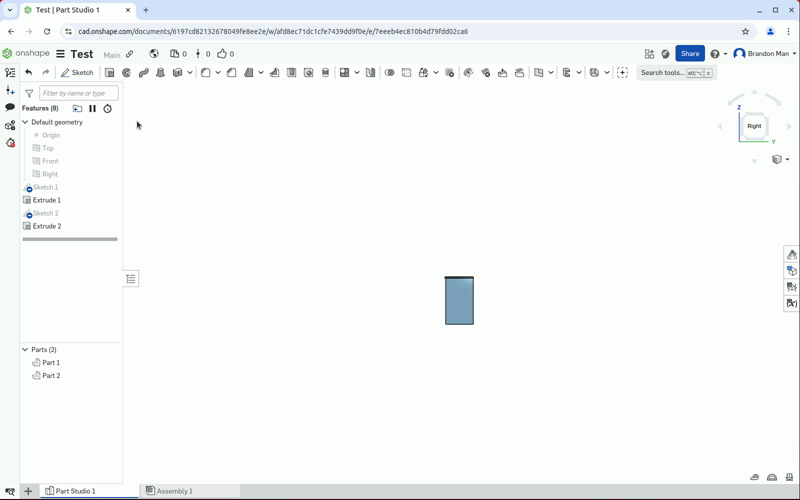
key(shift+h)
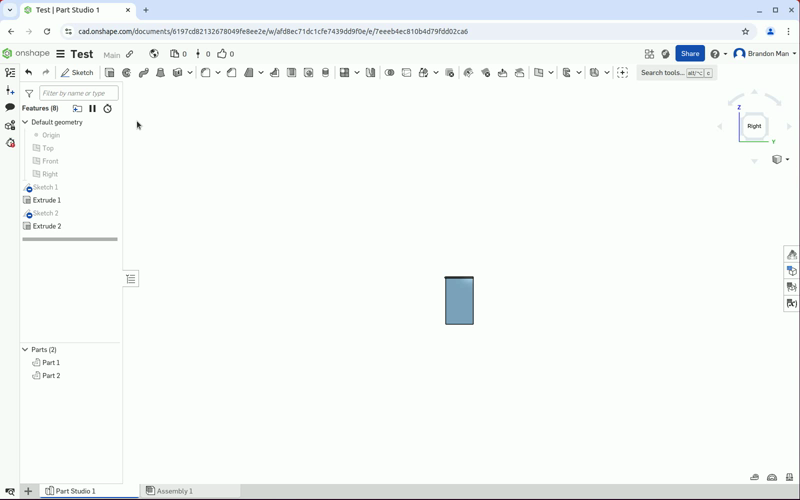
mouse_move(73, 189)
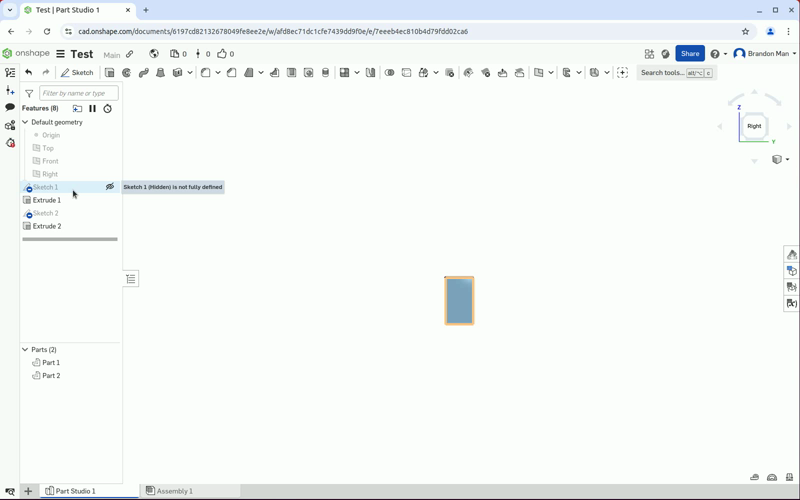
click(73, 189)
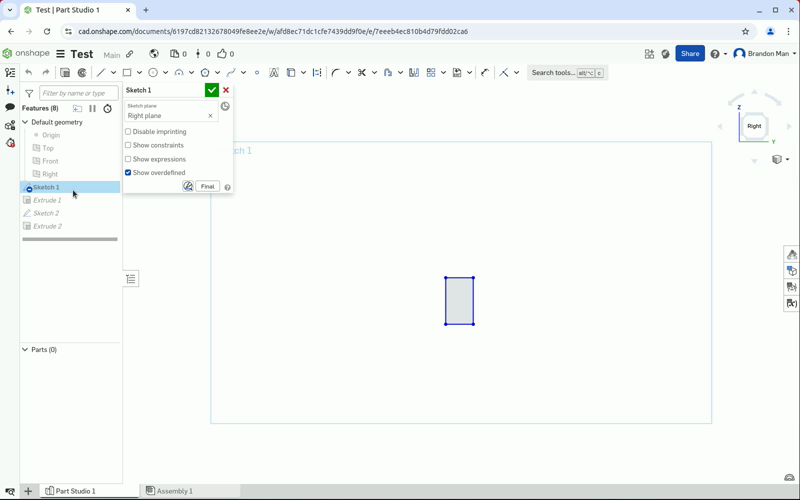
mouse_move(229, 92)
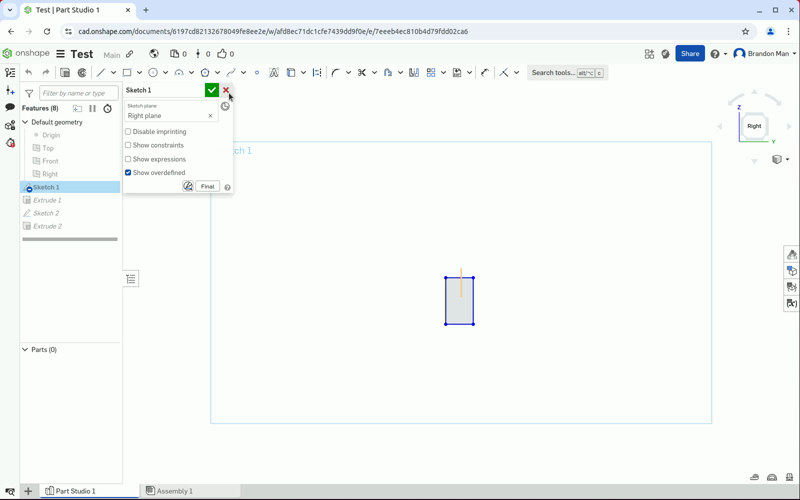
click(229, 92)
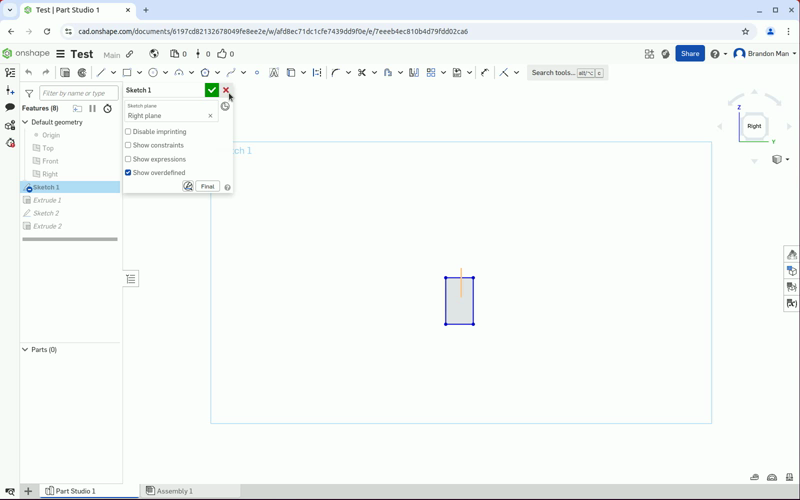
key(shift+s)
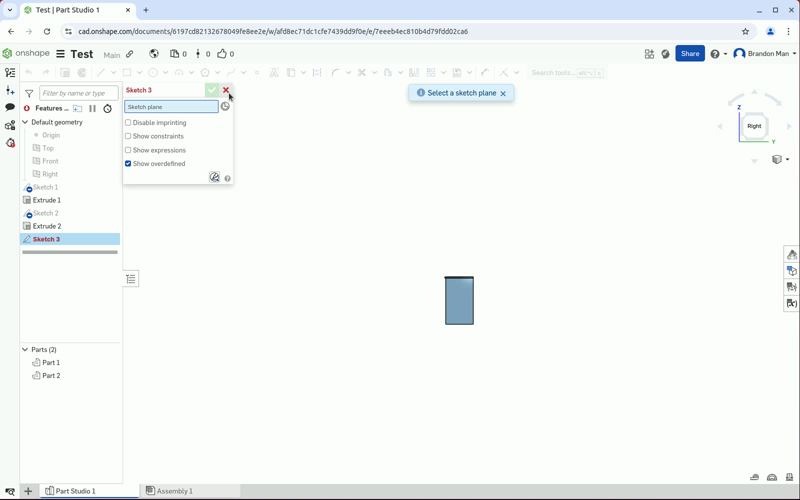
mouse_move(73, 176)
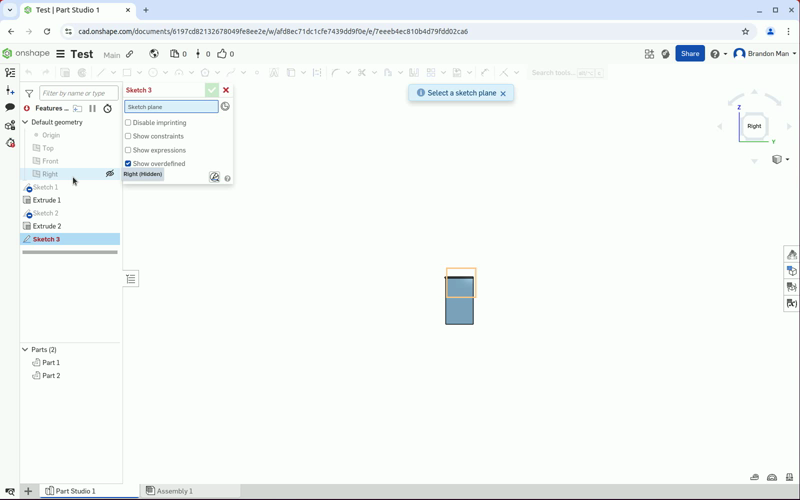
click(73, 176)
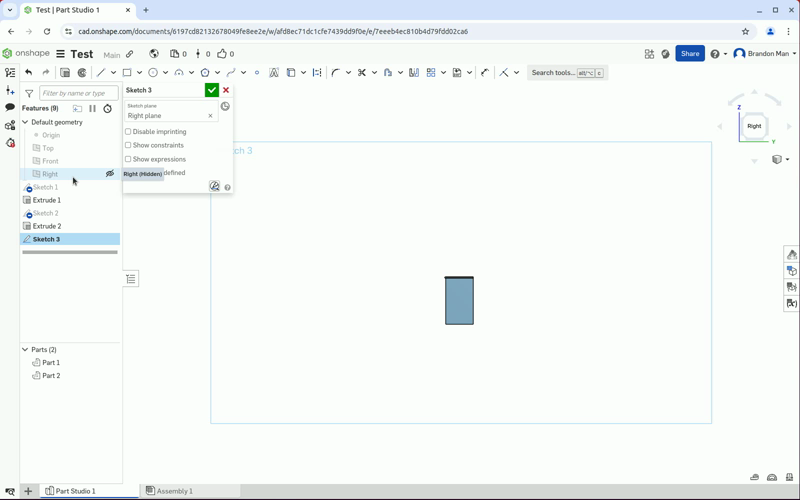
mouse_move(73, 352)
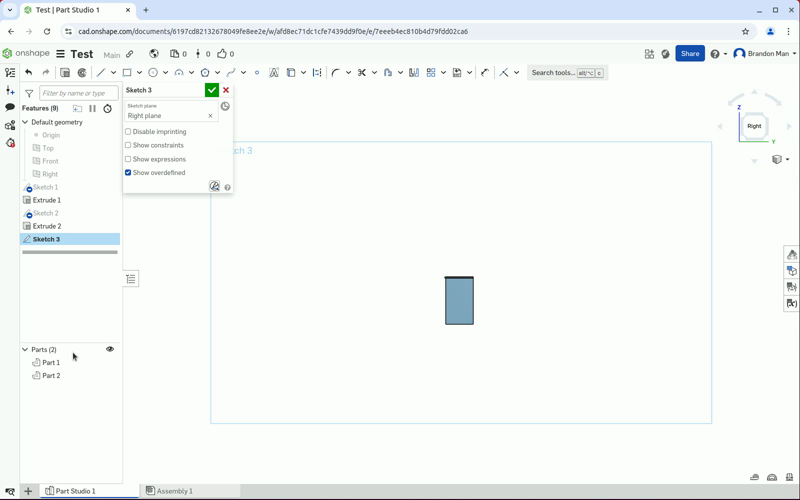
key(y)
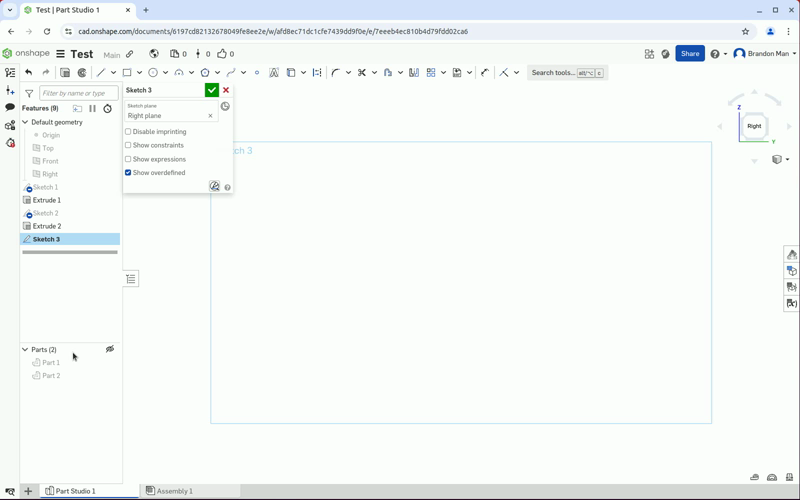
key(l)
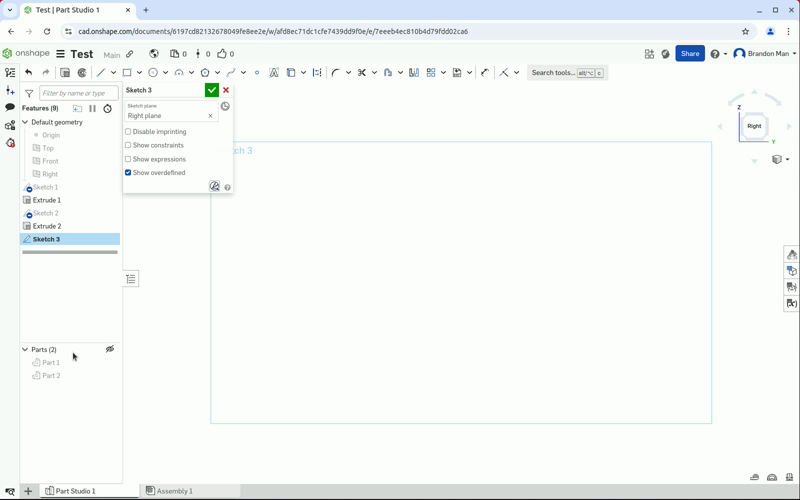
key_down(shift)
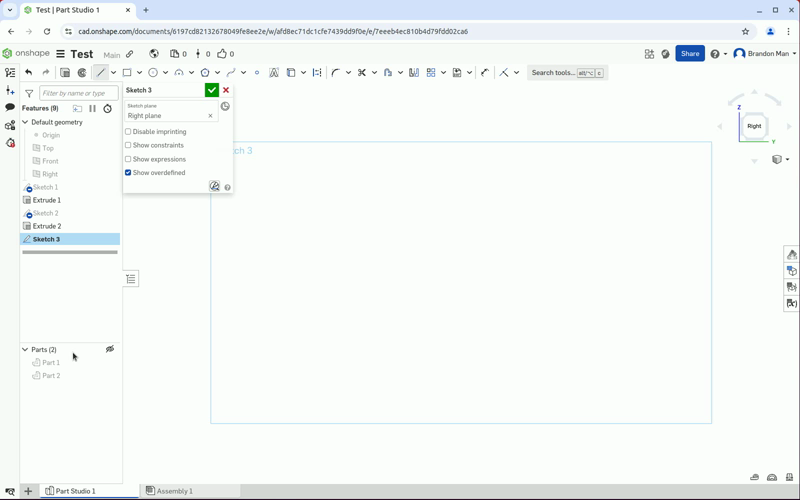
mouse_move(439, 324)
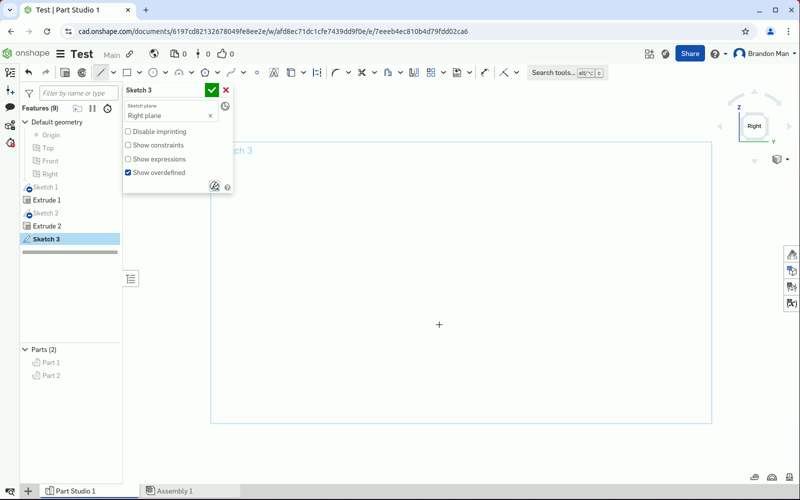
click(439, 324)
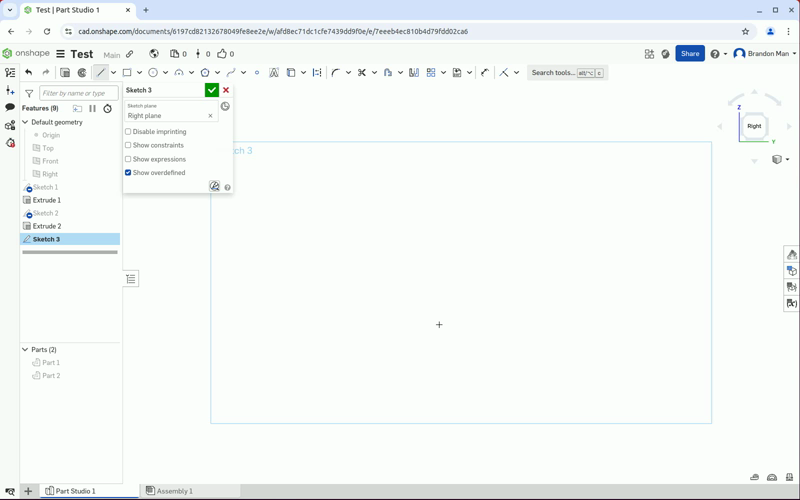
key_up(shift)
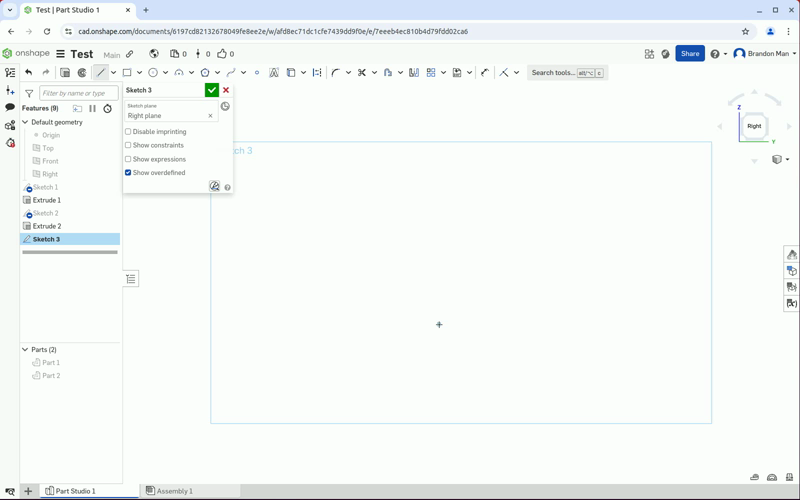
key_down(shift)
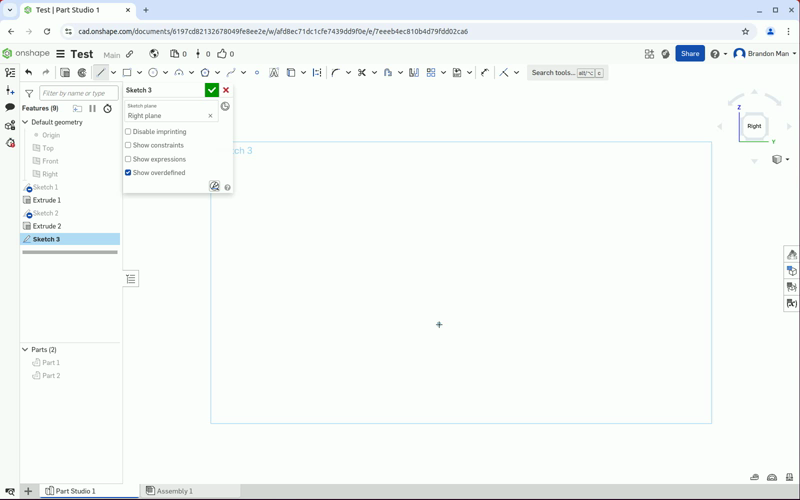
mouse_move(469, 324)
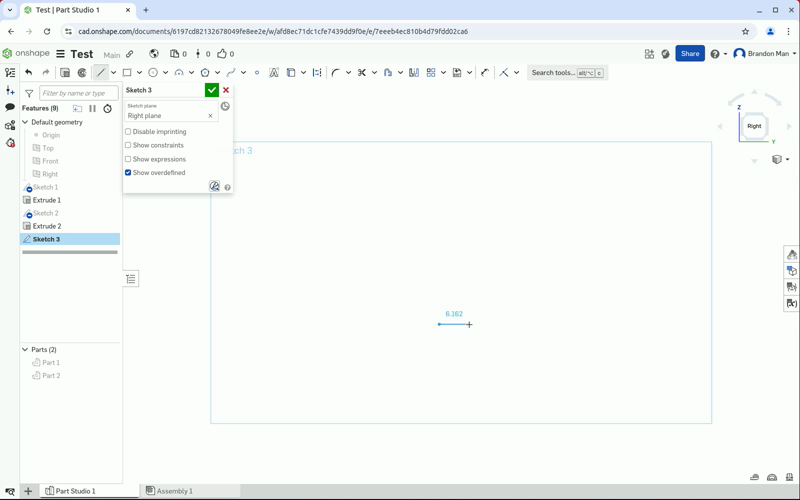
mouse_move(474, 324)
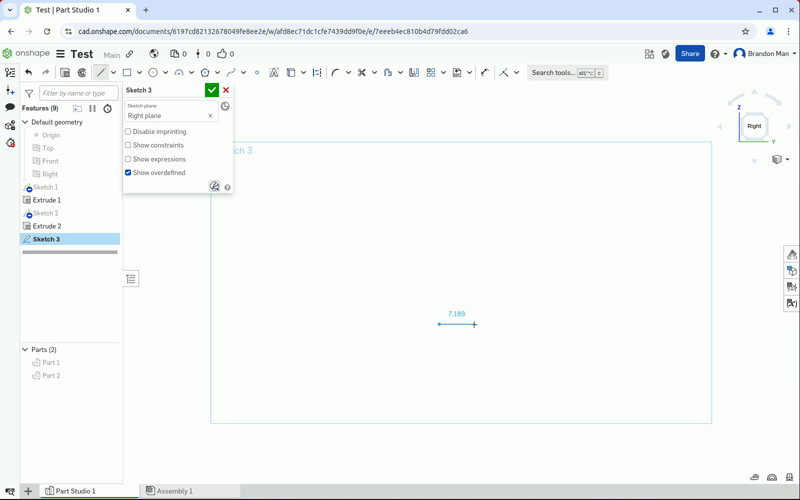
click(474, 324)
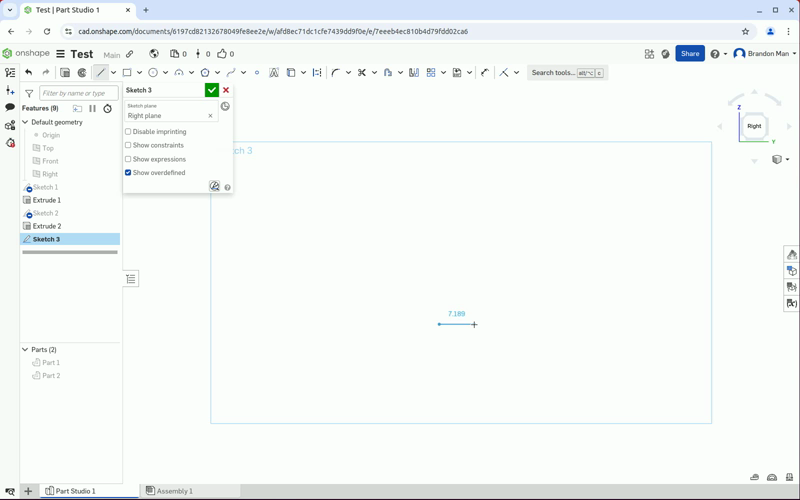
key_up(shift)
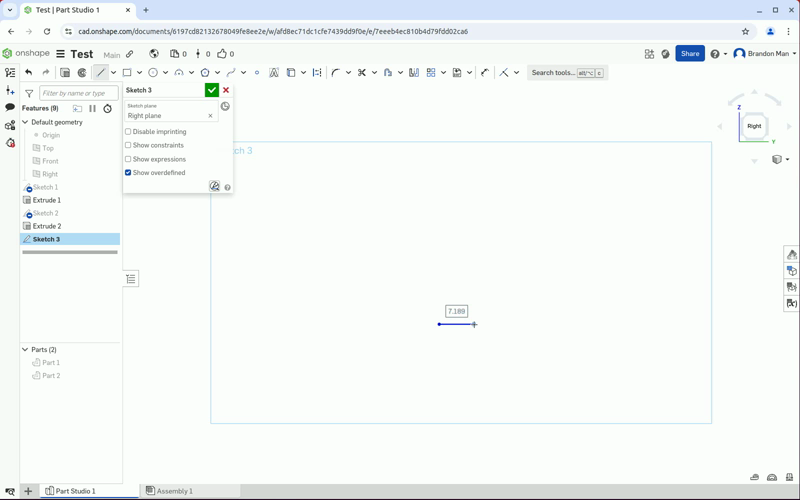
key_down(shift)
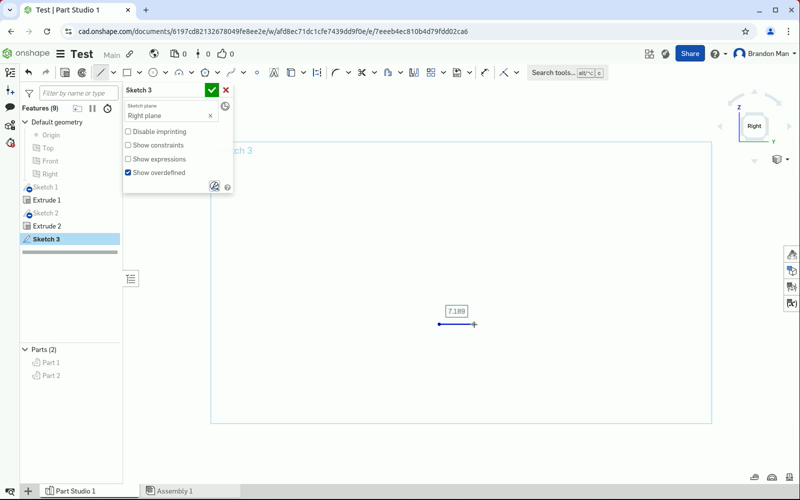
mouse_move(504, 324)
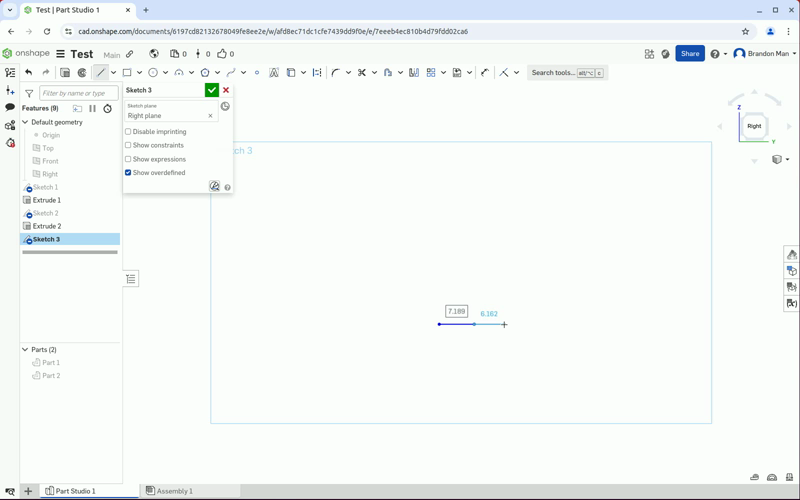
mouse_move(474, 323)
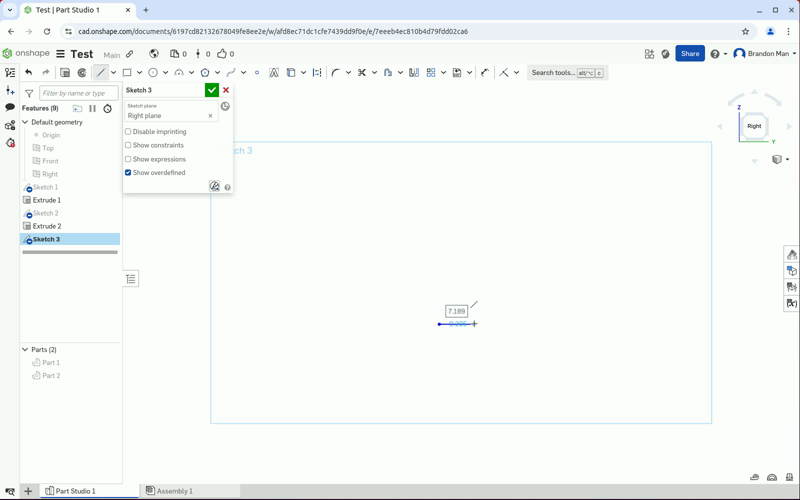
scroll(6)
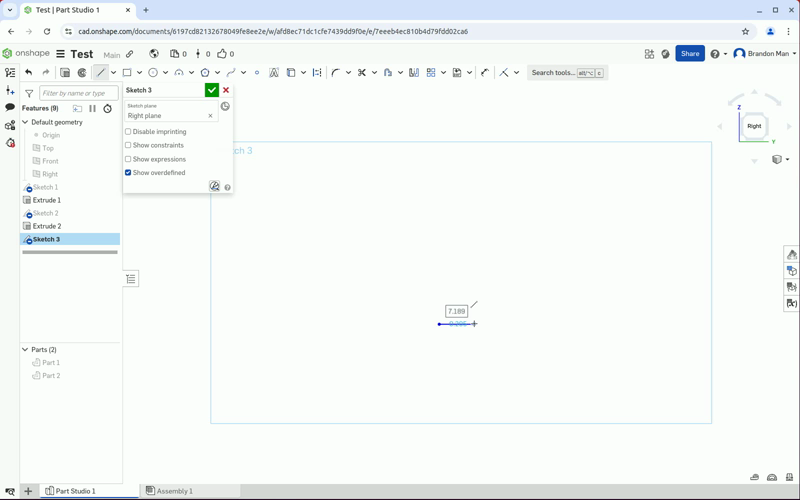
scroll(6)
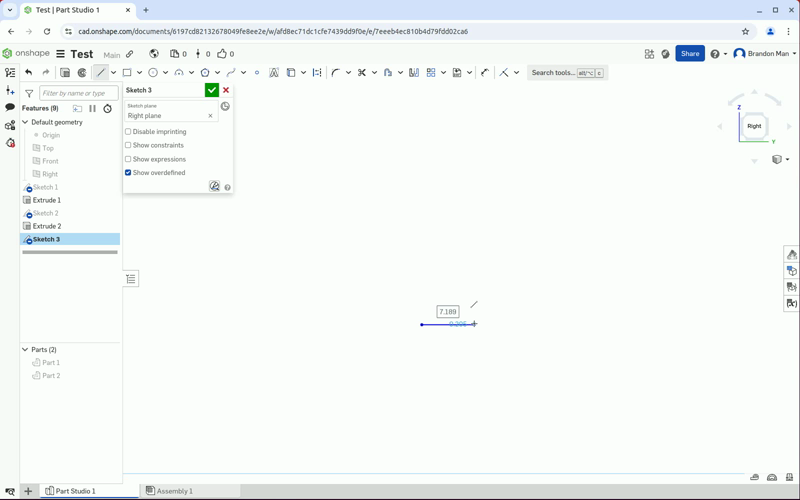
scroll(6)
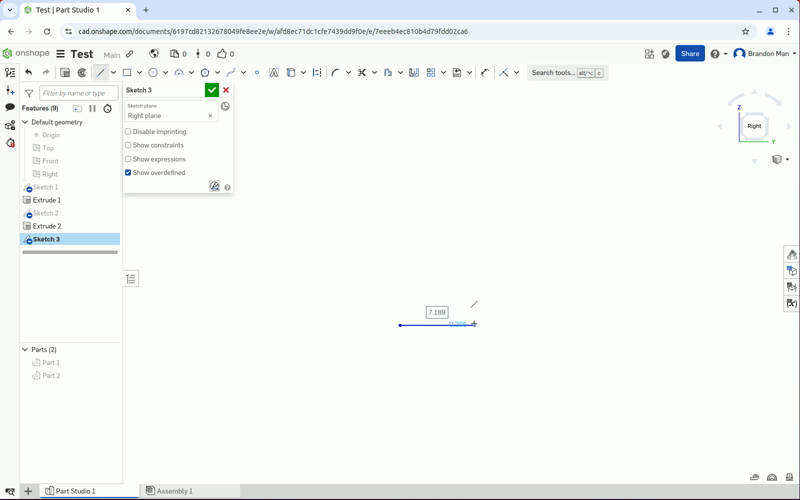
scroll(6)
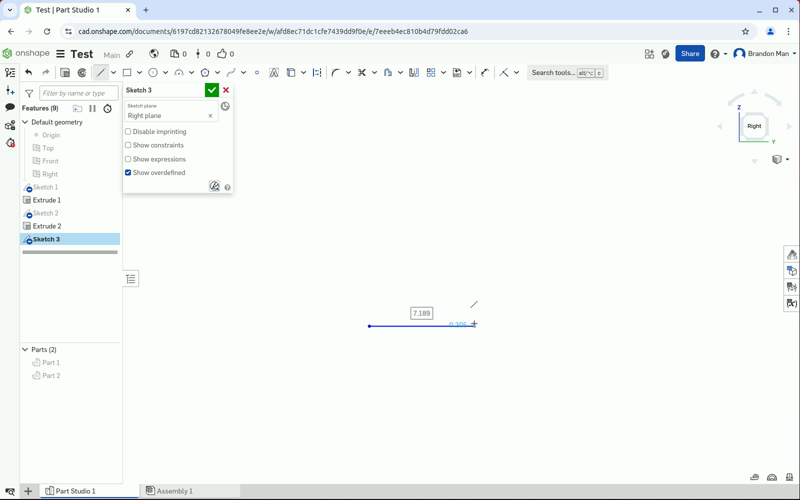
scroll(6)
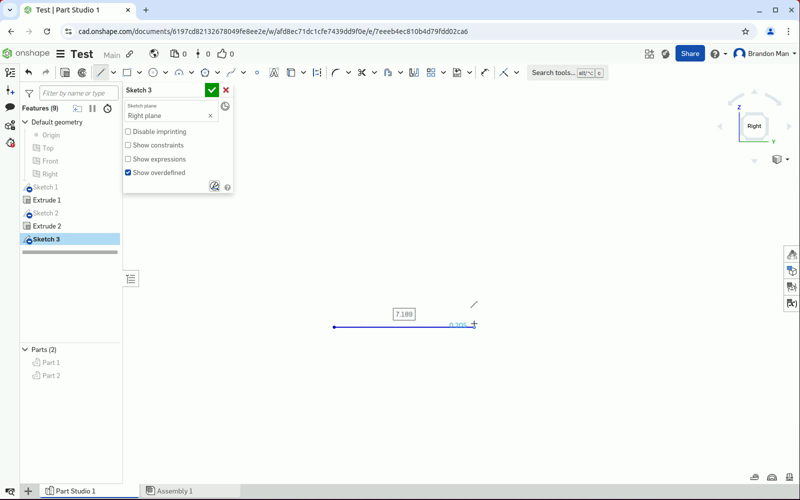
scroll(6)
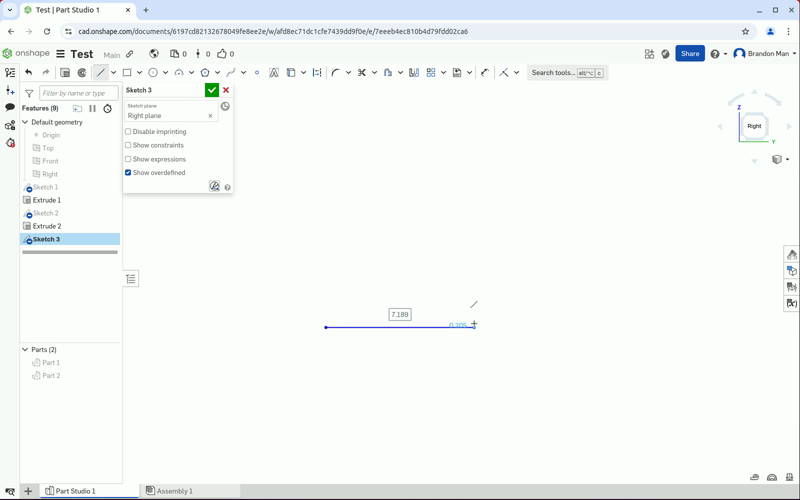
scroll(6)
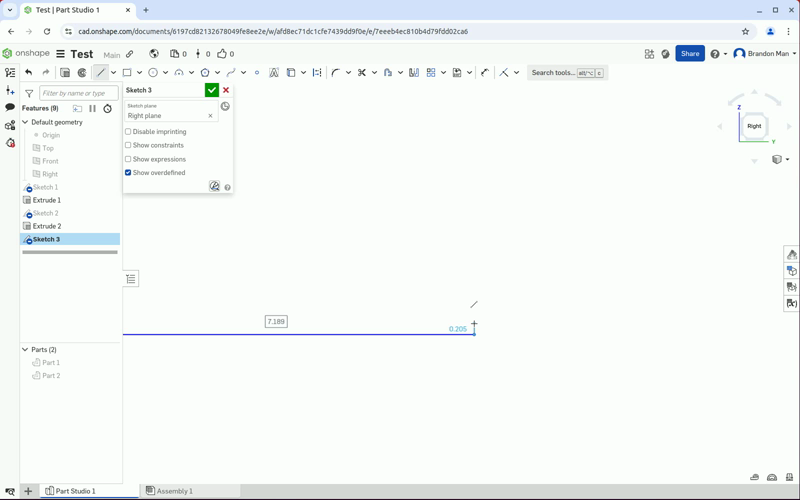
click(474, 323)
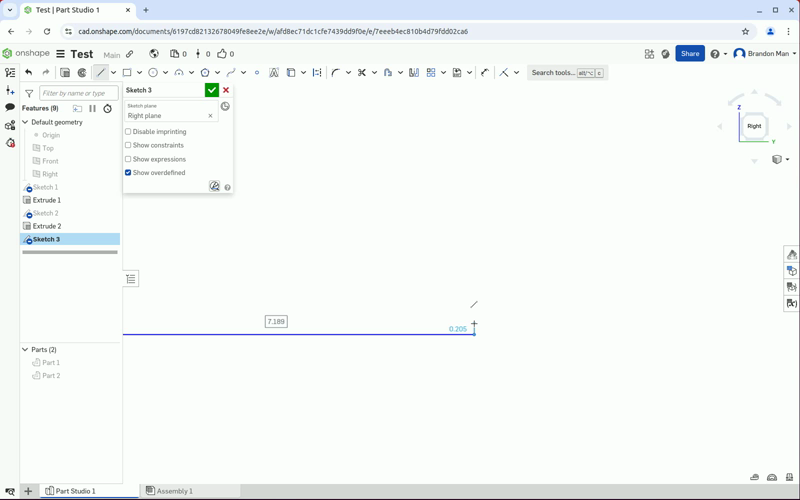
scroll(-6)
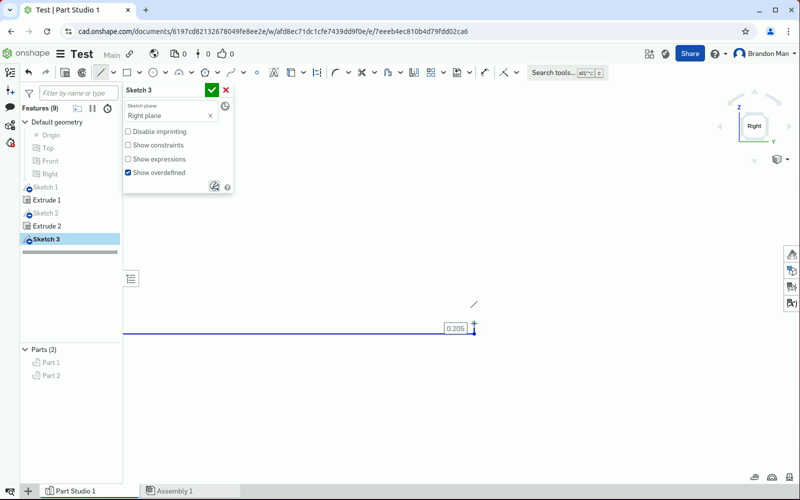
scroll(-6)
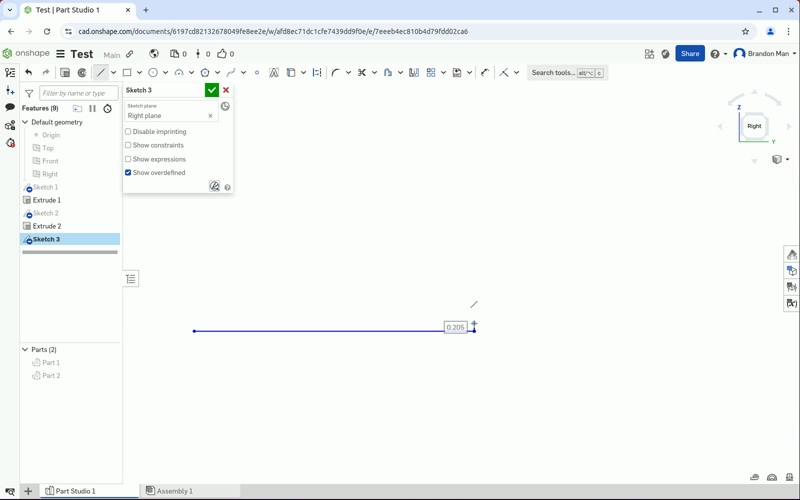
scroll(-6)
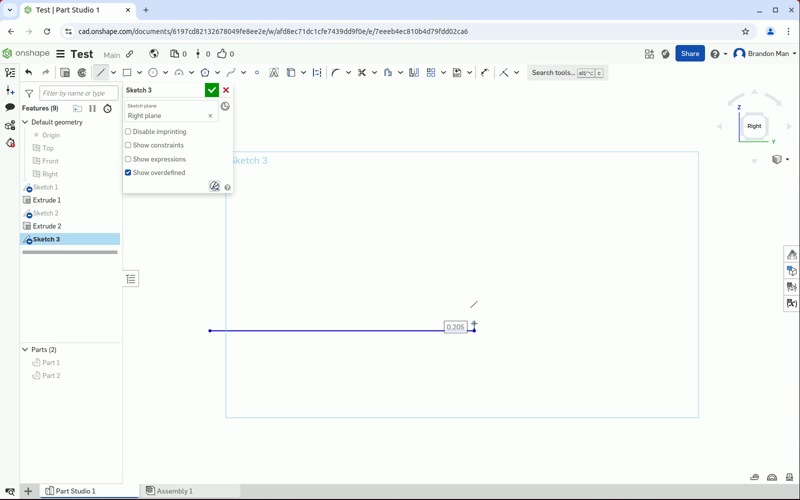
scroll(-6)
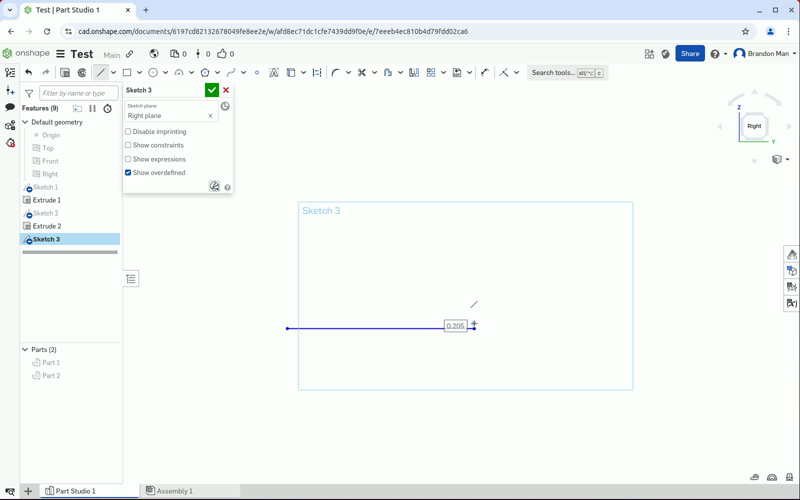
scroll(-6)
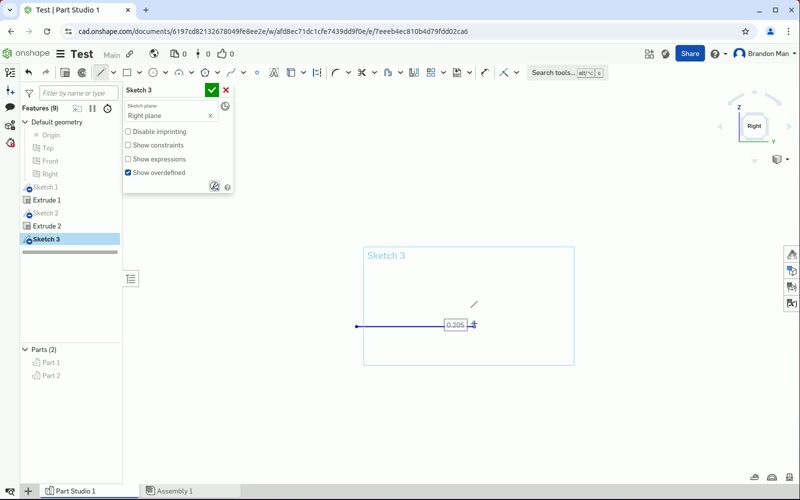
scroll(-6)
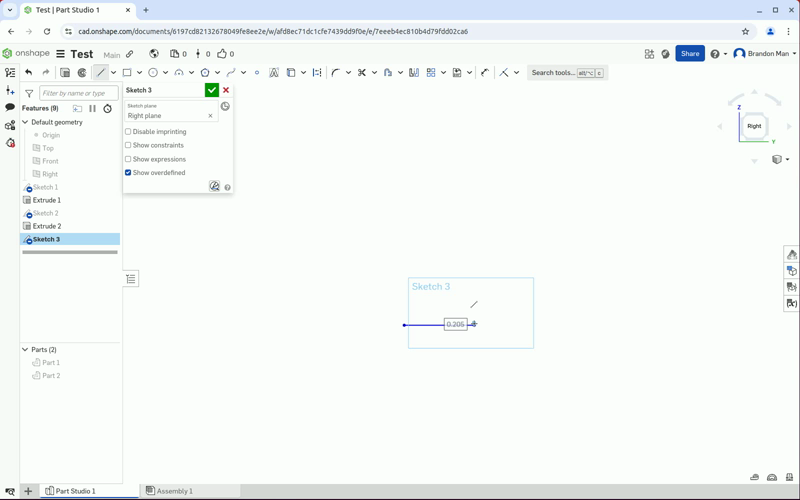
scroll(-6)
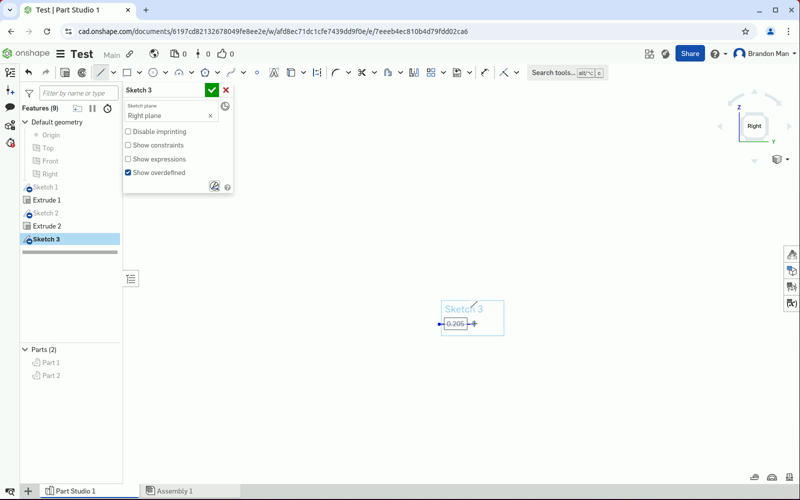
key_up(shift)
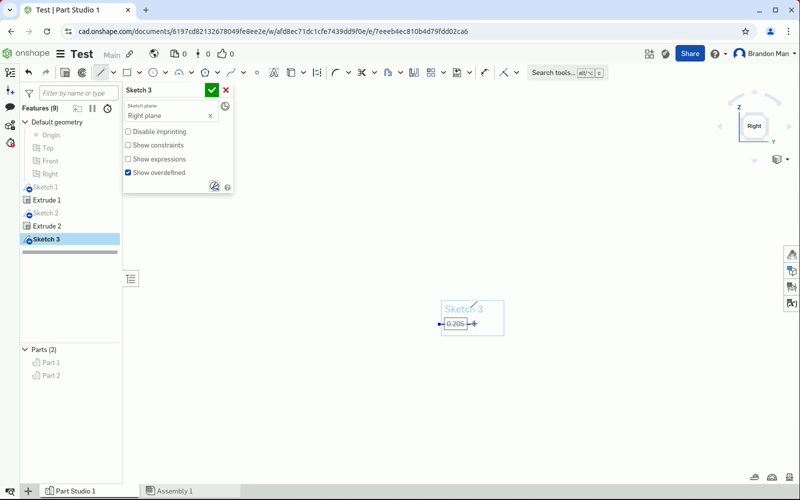
key_down(shift)
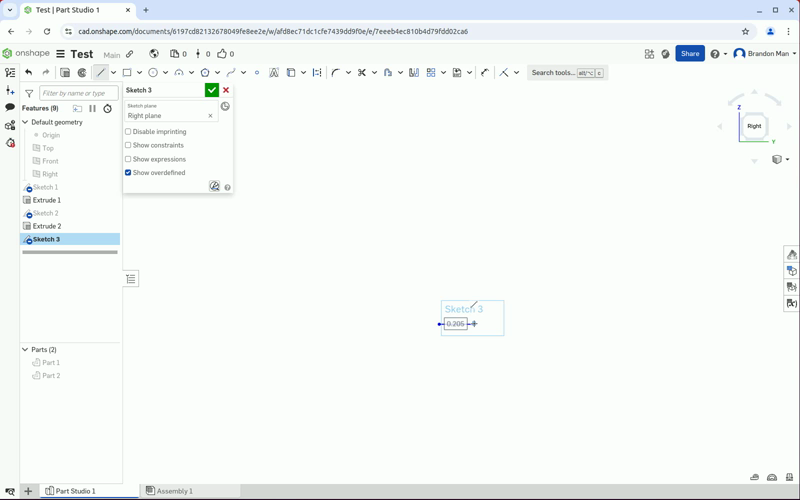
mouse_move(504, 323)
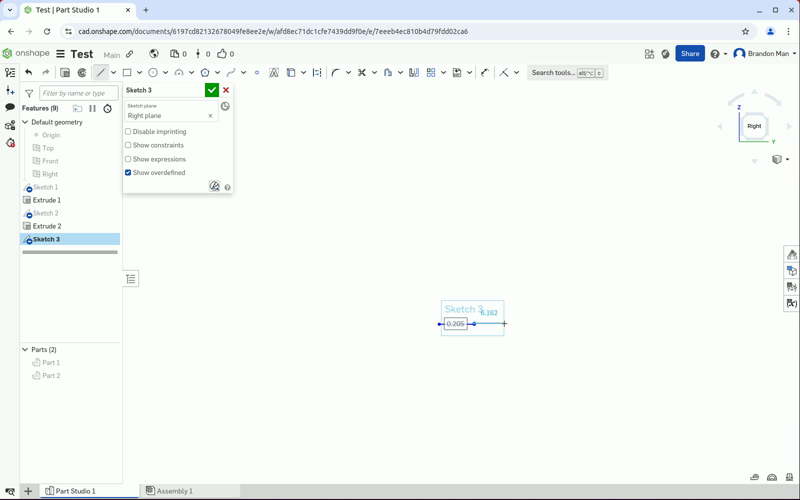
mouse_move(446, 323)
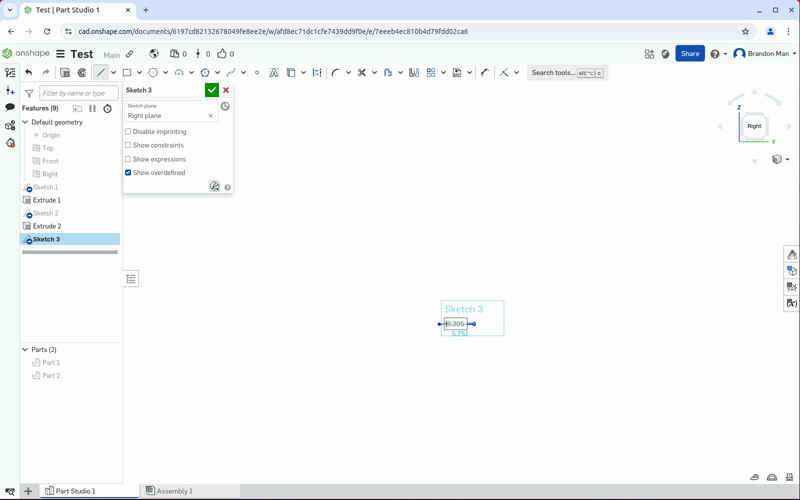
click(446, 323)
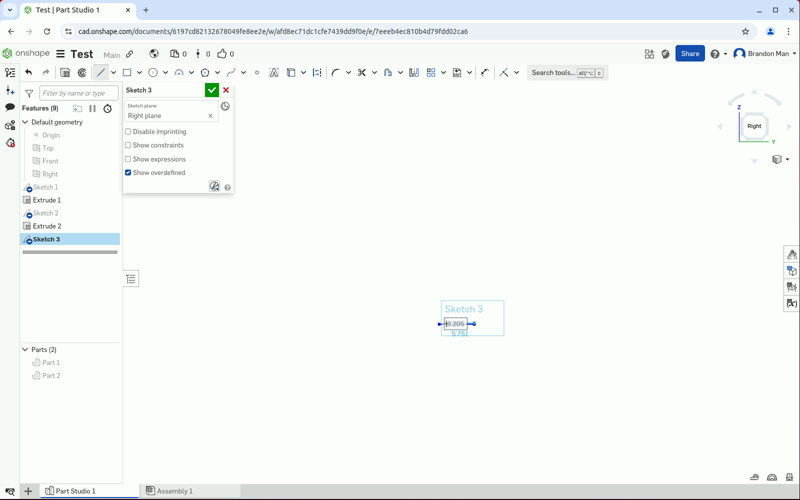
key_up(shift)
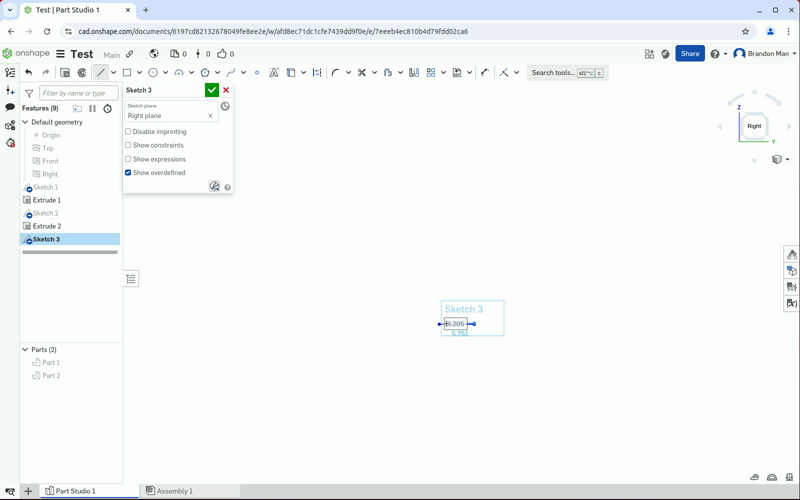
key_down(shift)
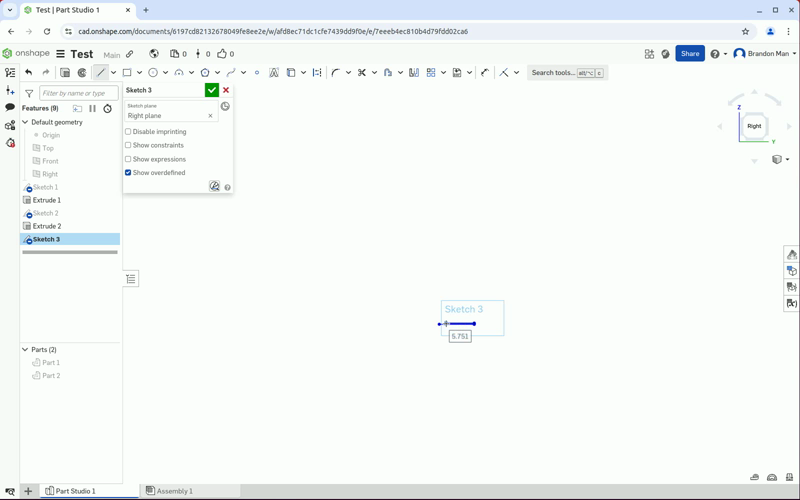
mouse_move(476, 323)
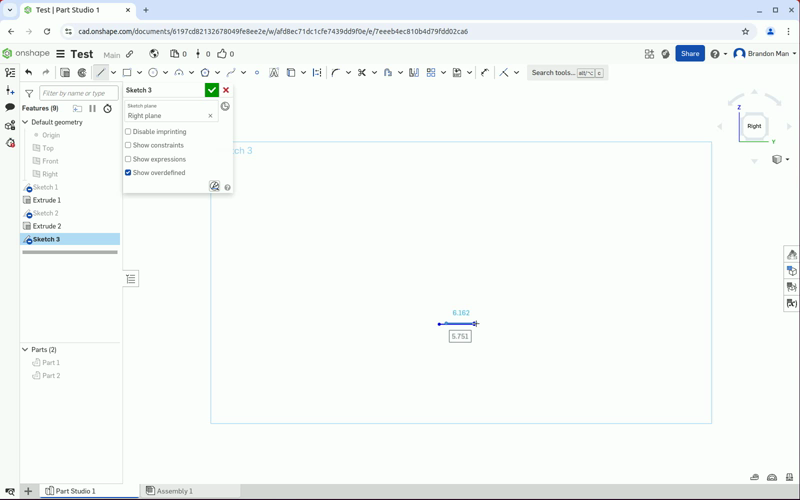
mouse_move(439, 323)
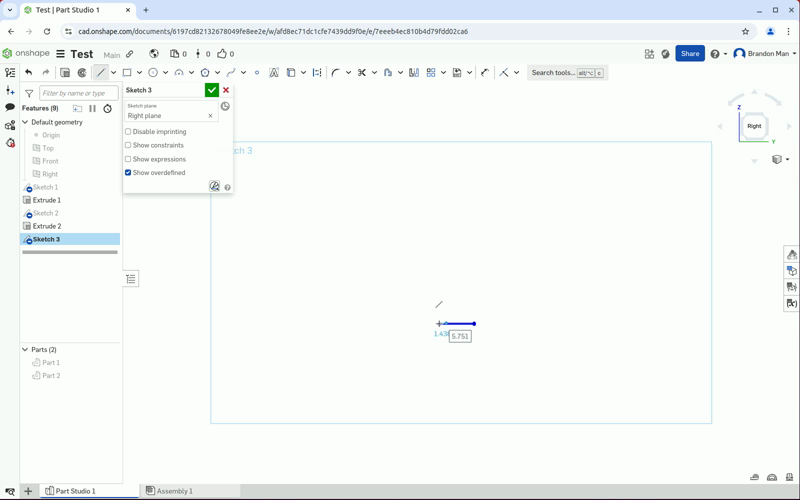
scroll(6)
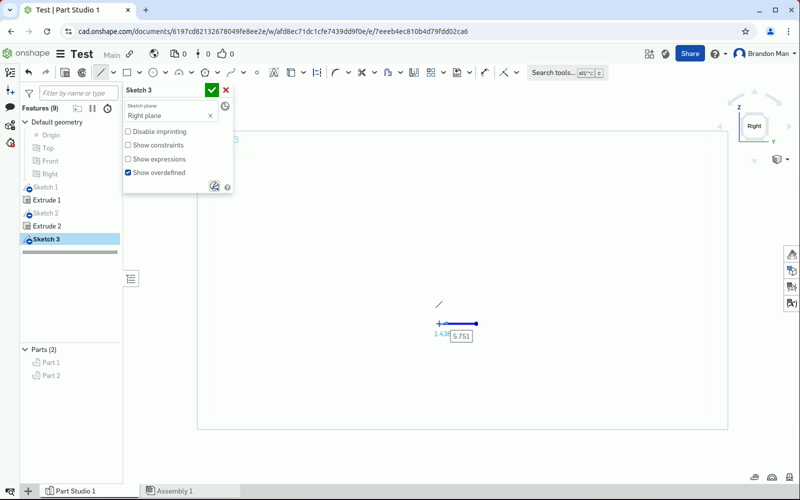
scroll(6)
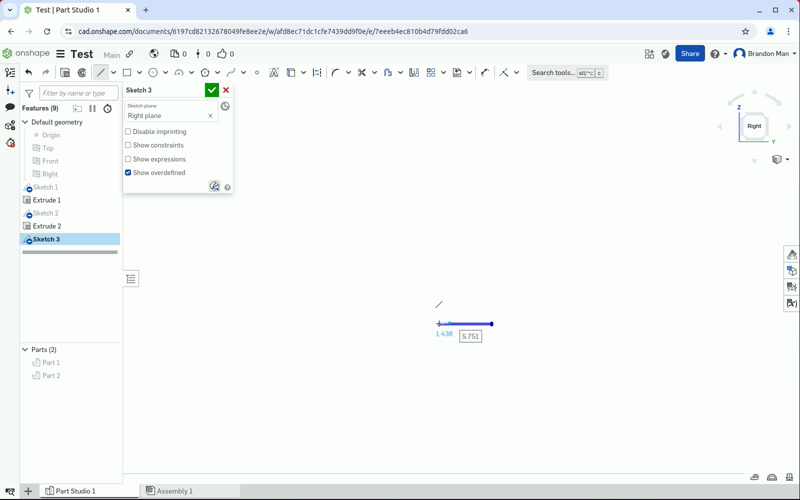
scroll(6)
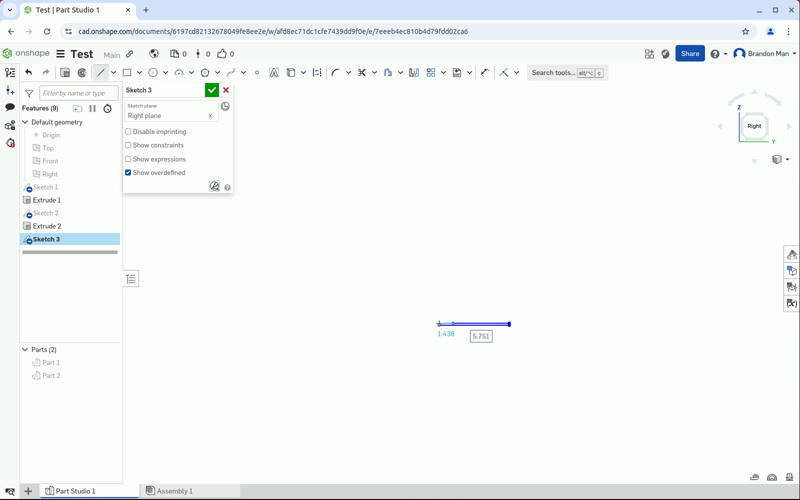
scroll(6)
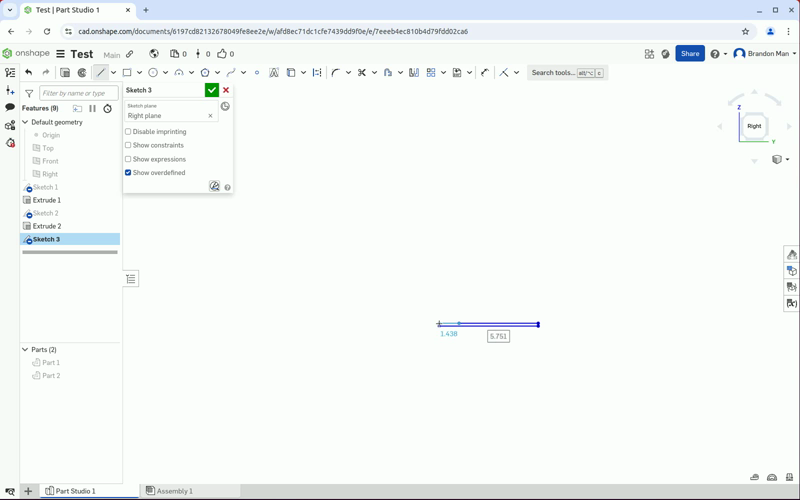
scroll(6)
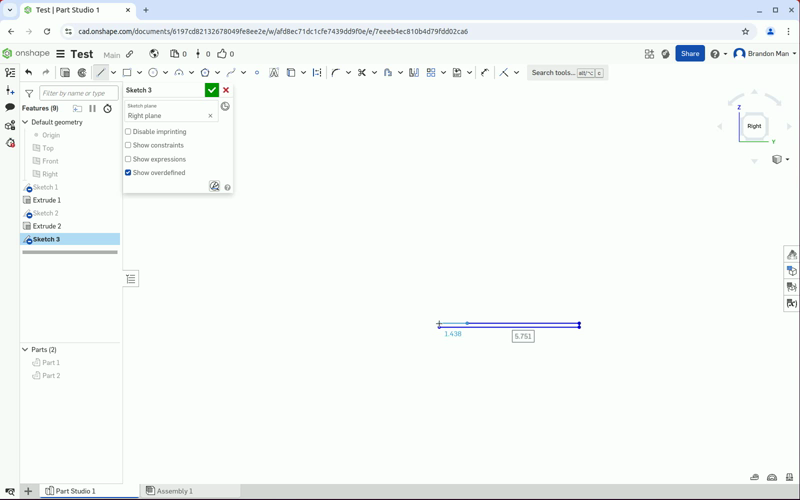
scroll(6)
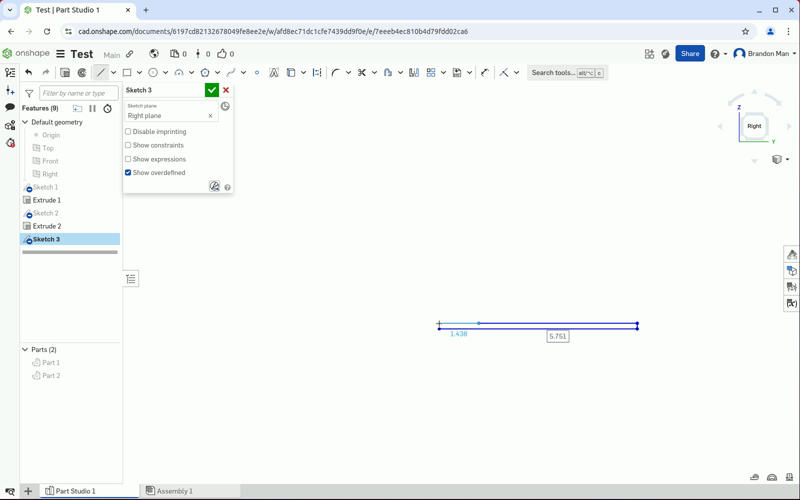
scroll(6)
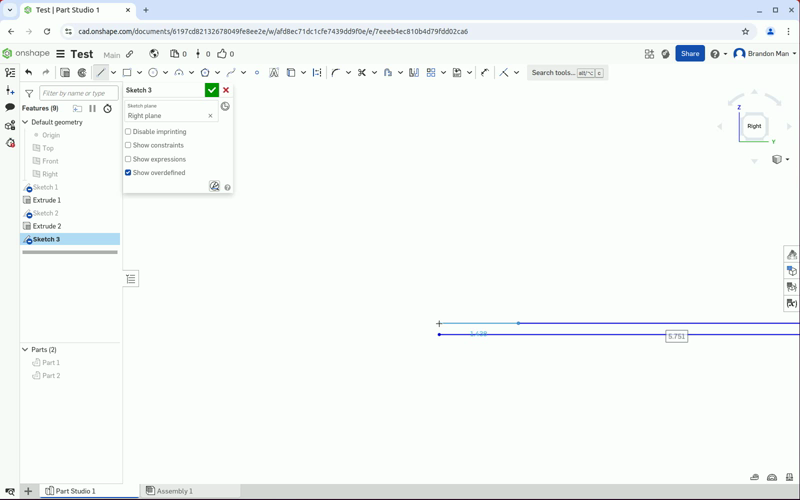
click(439, 323)
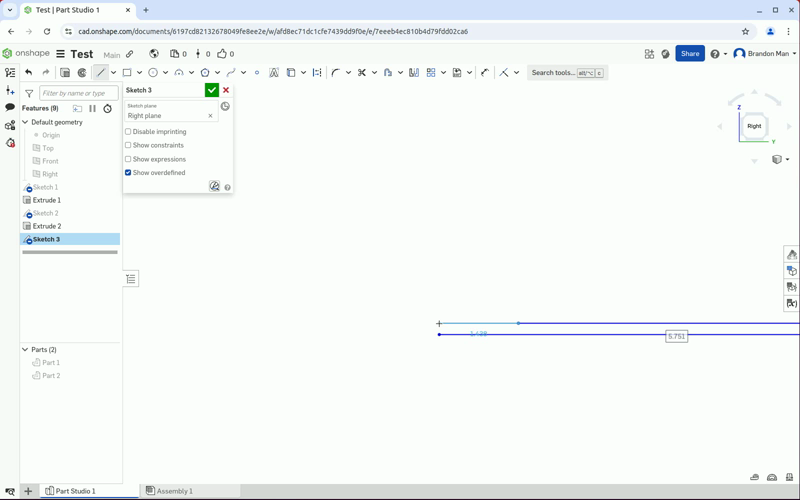
scroll(-6)
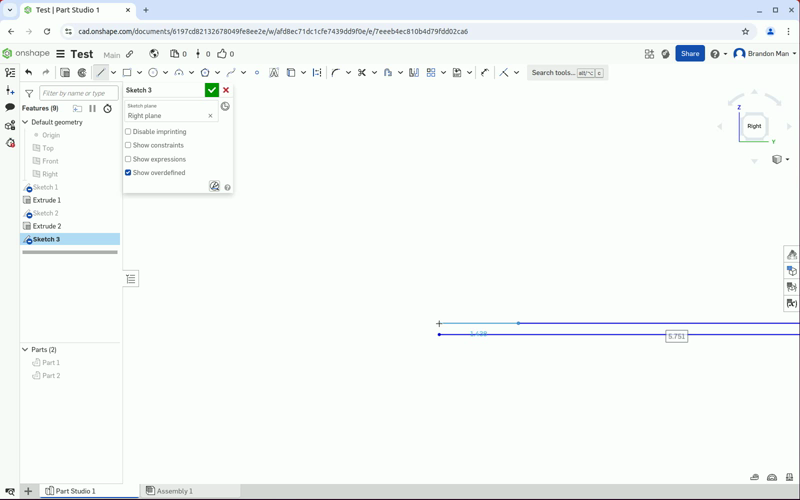
scroll(-6)
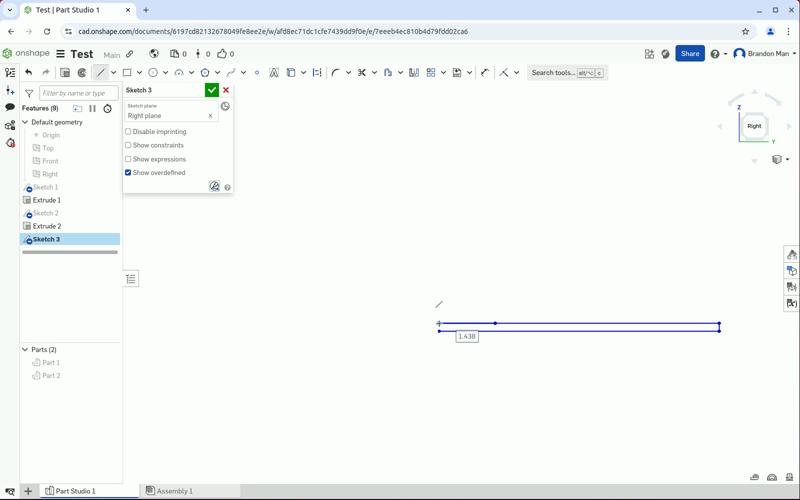
scroll(-6)
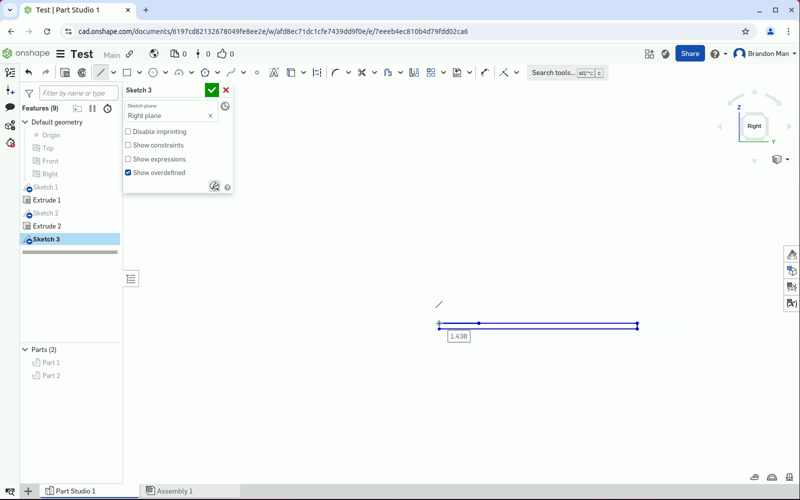
scroll(-6)
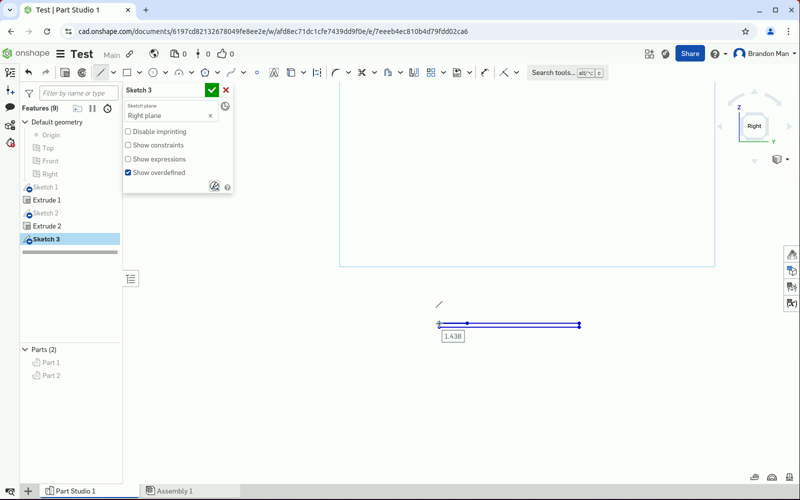
scroll(-6)
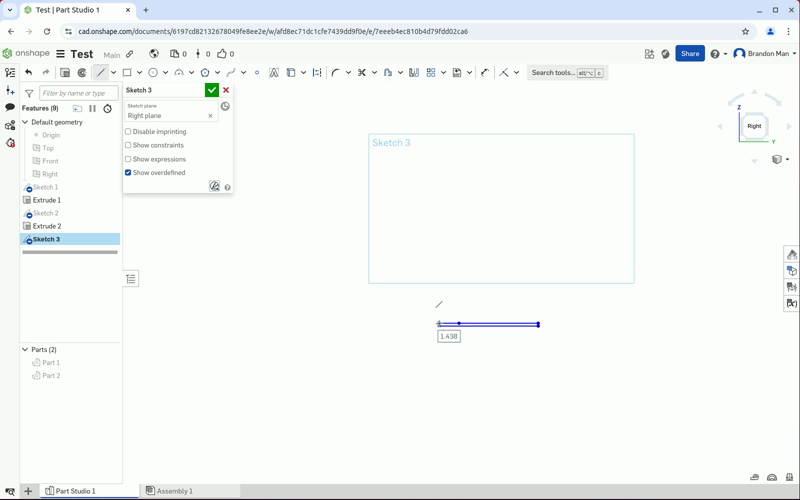
scroll(-6)
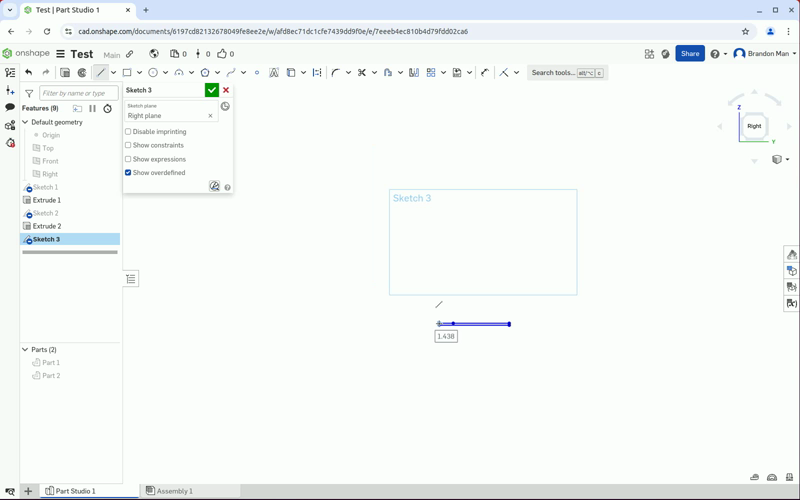
scroll(-6)
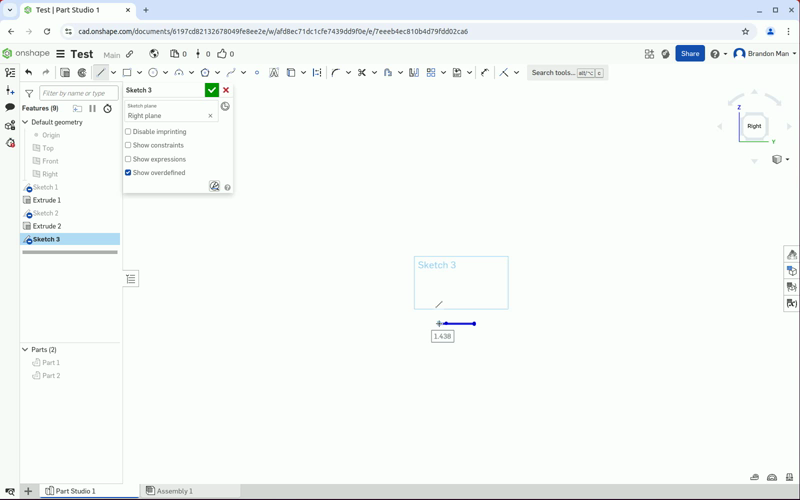
key_up(shift)
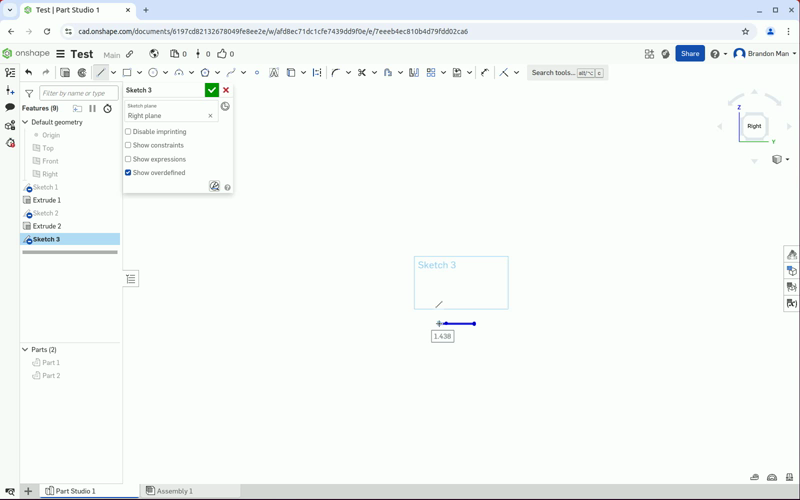
mouse_move(469, 323)
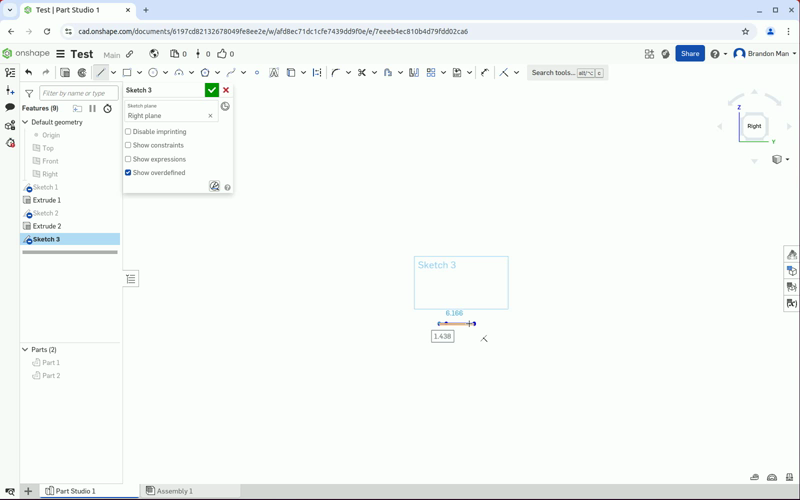
key_down(shift)
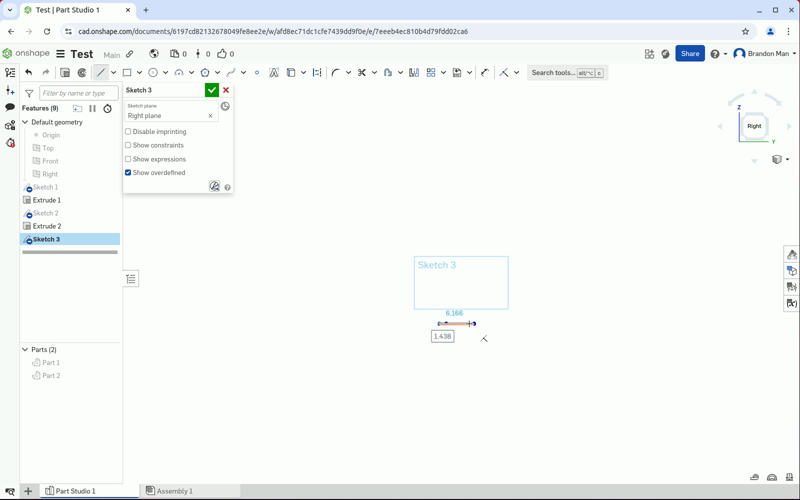
mouse_move(439, 324)
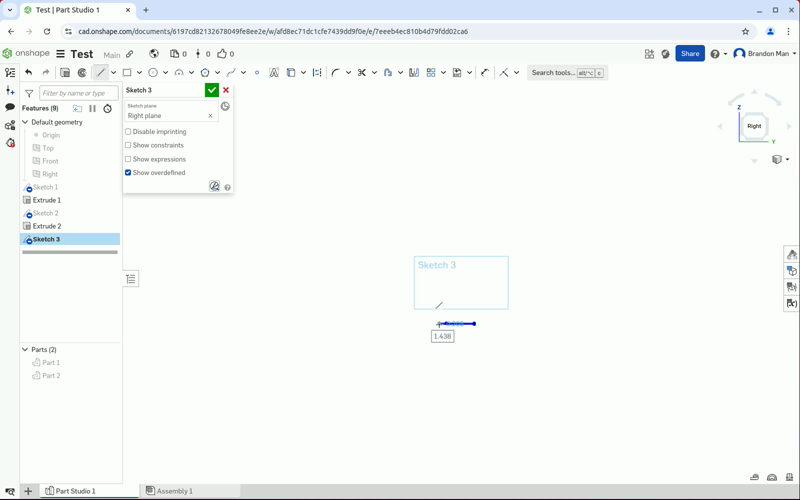
scroll(6)
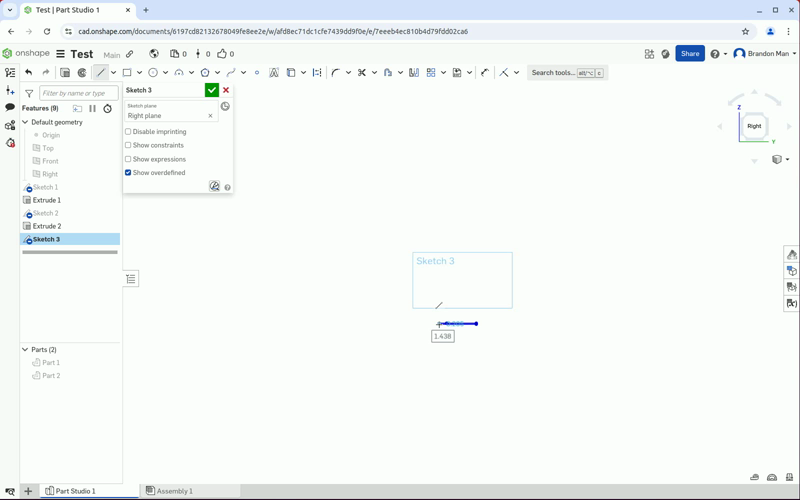
scroll(6)
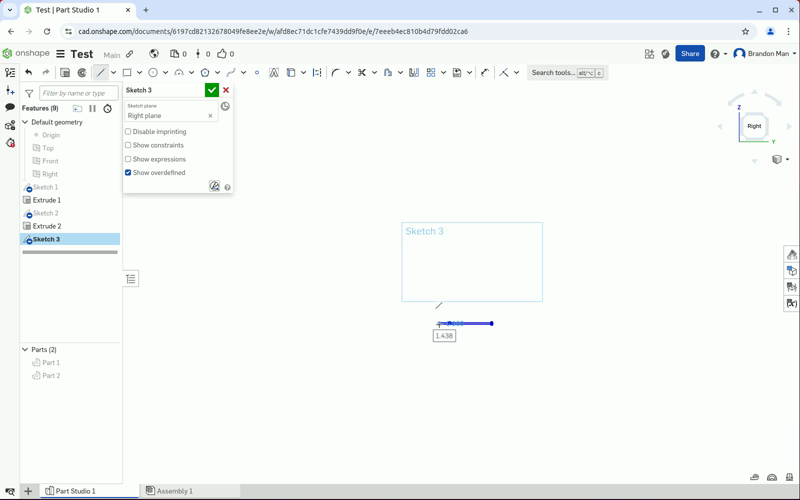
scroll(6)
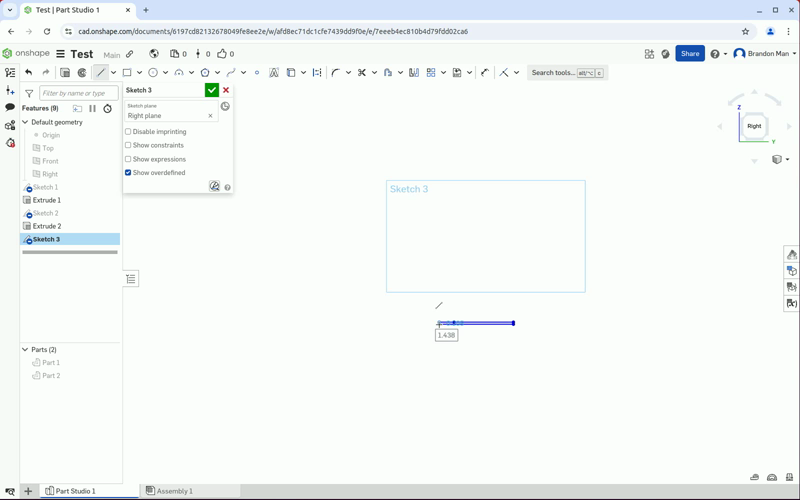
scroll(6)
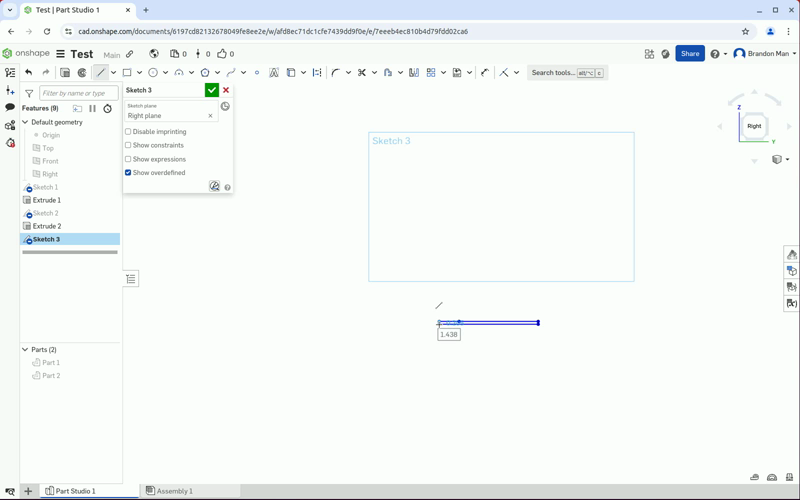
scroll(6)
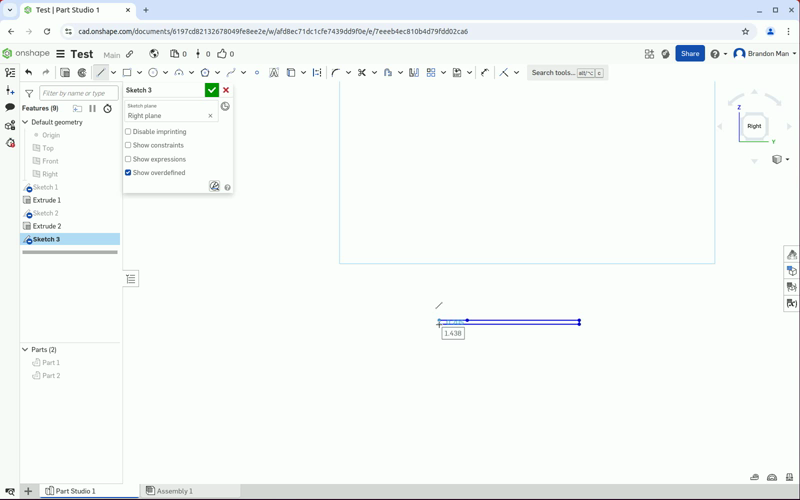
scroll(6)
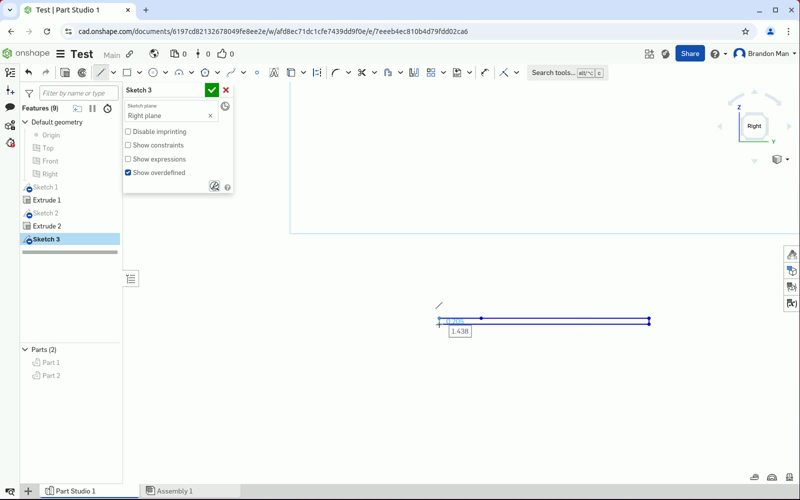
scroll(6)
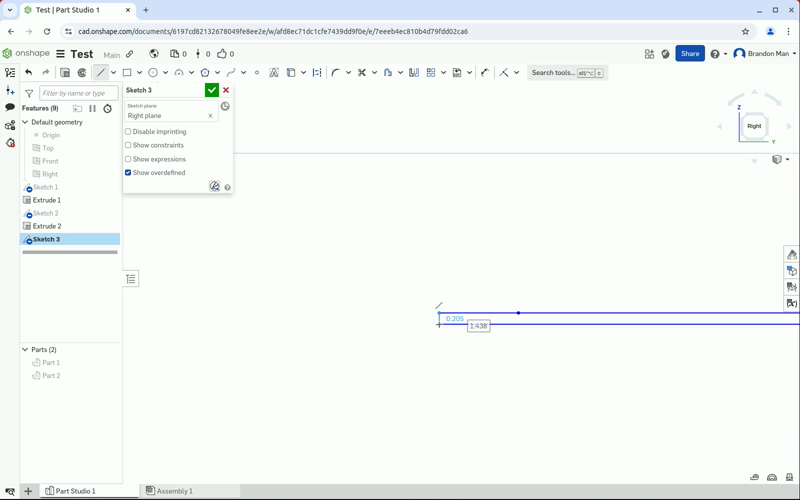
key_up(shift)
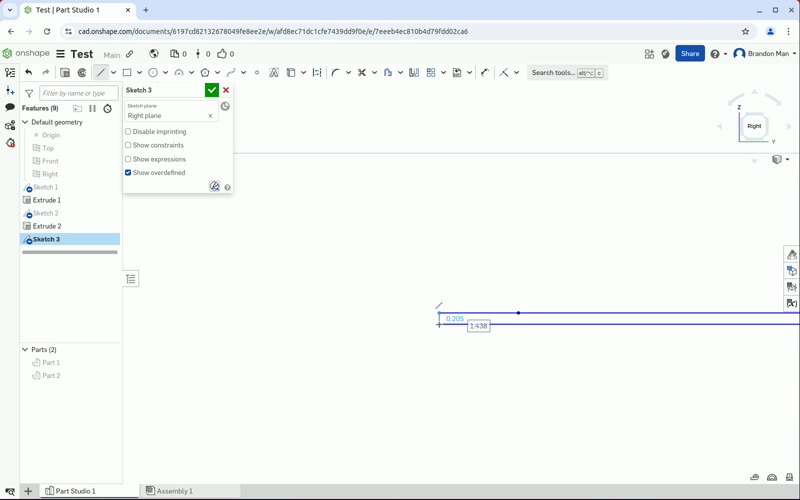
click(439, 324)
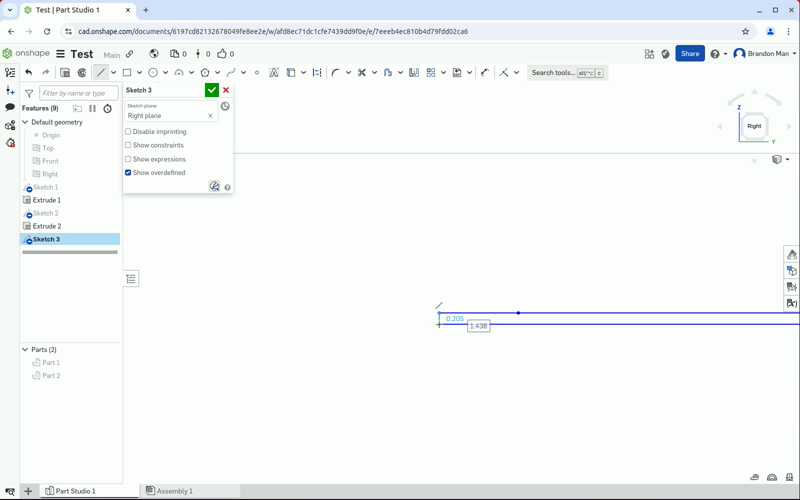
scroll(-6)
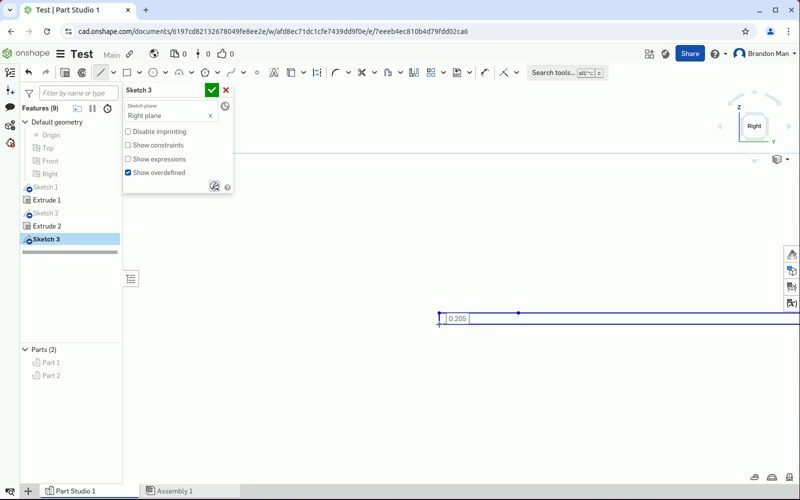
scroll(-6)
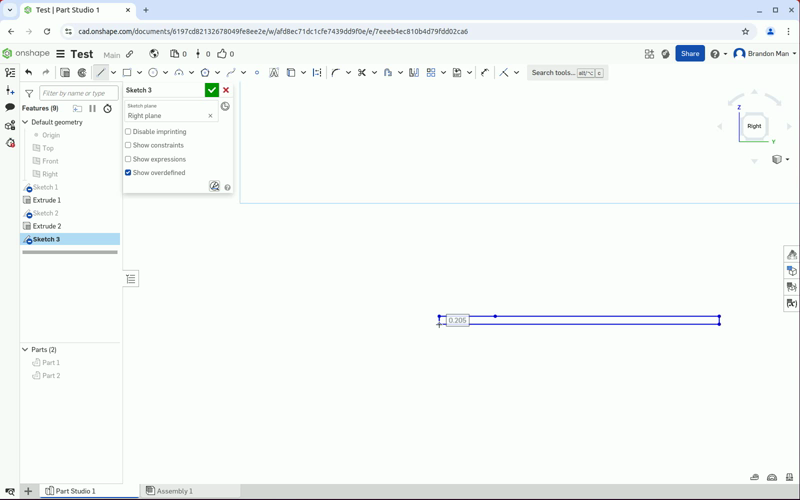
scroll(-6)
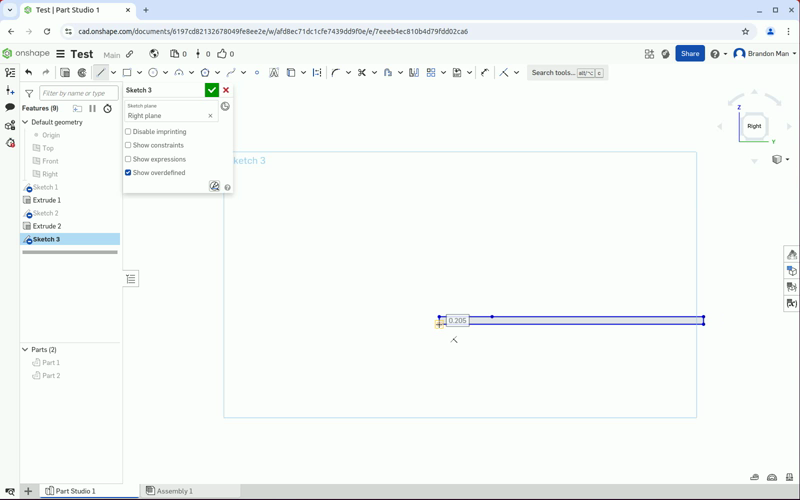
scroll(-6)
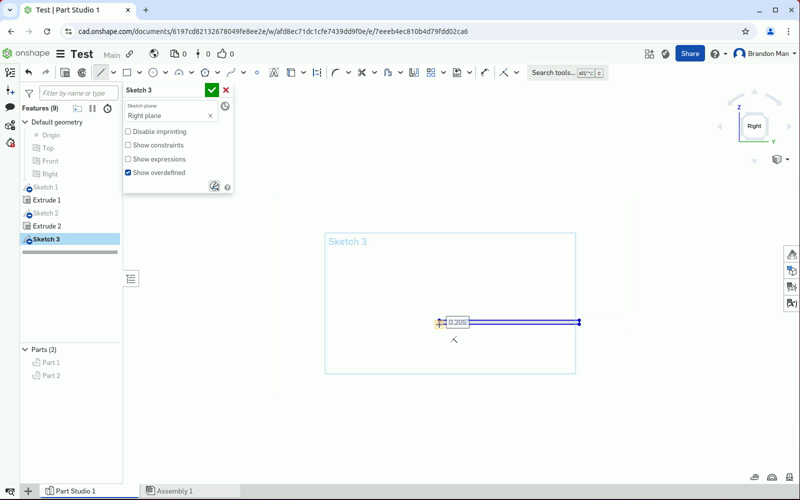
scroll(-6)
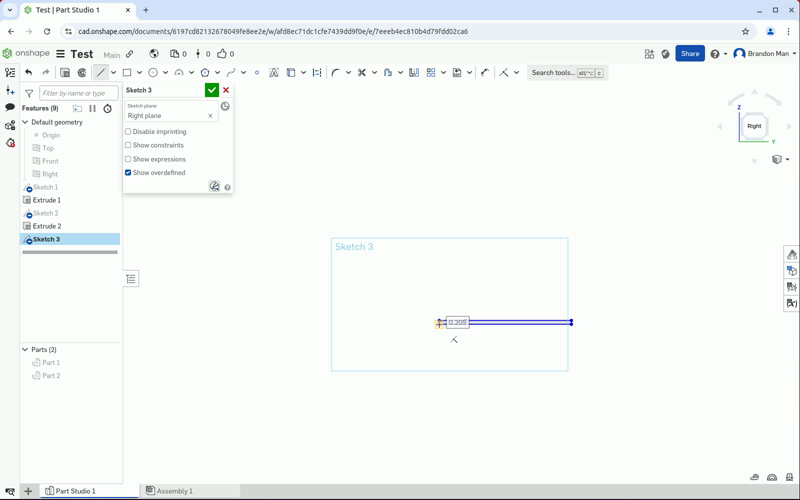
scroll(-6)
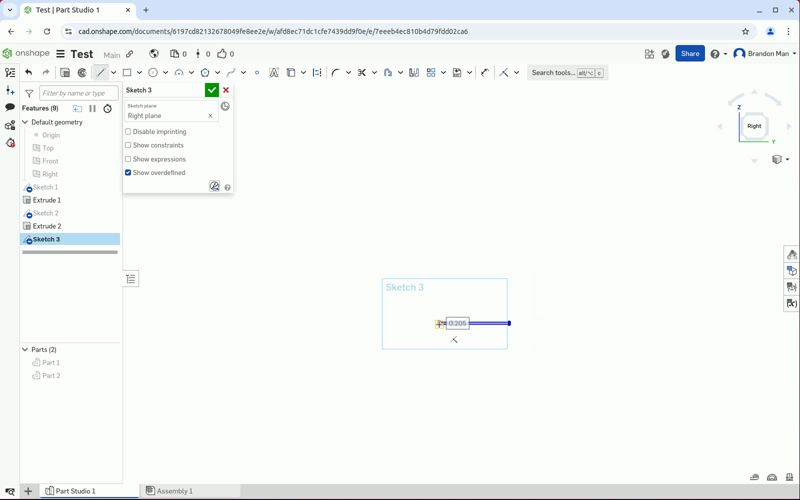
scroll(-6)
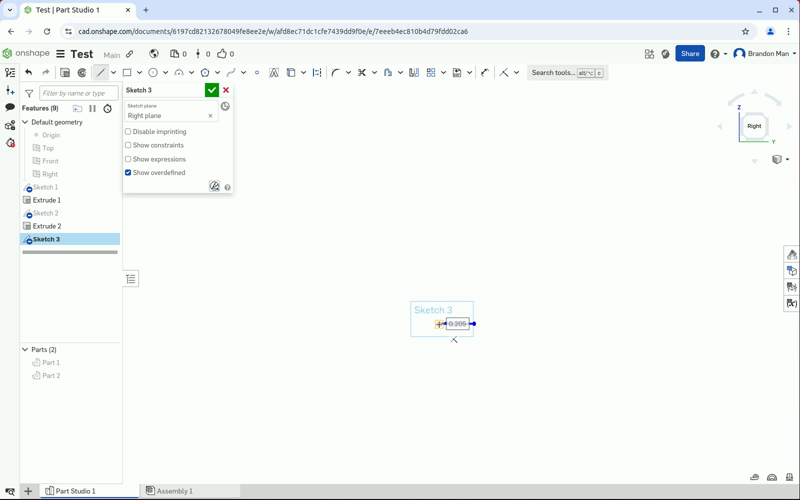
key(esc)
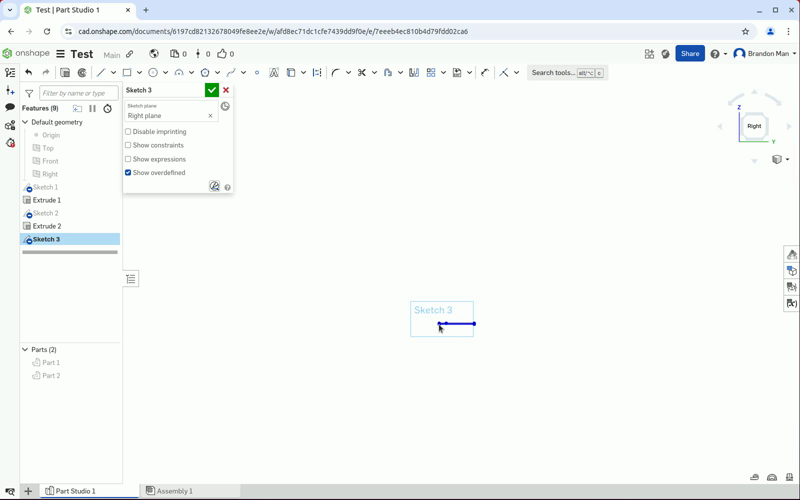
mouse_move(450, 323)
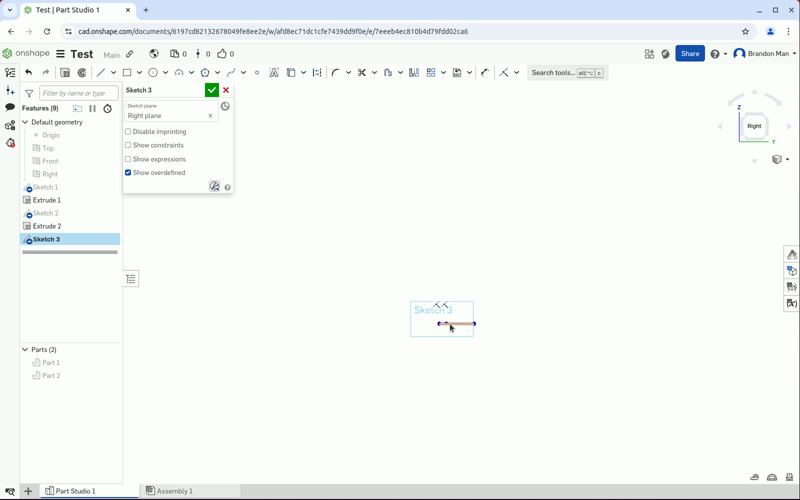
scroll(6)
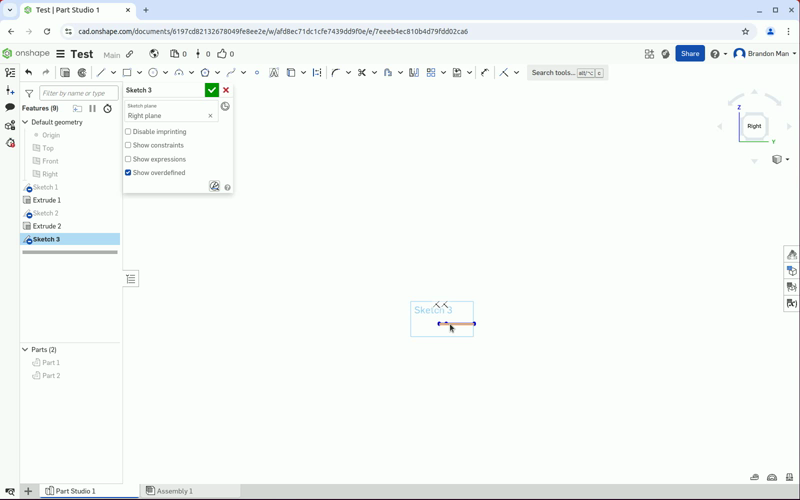
scroll(6)
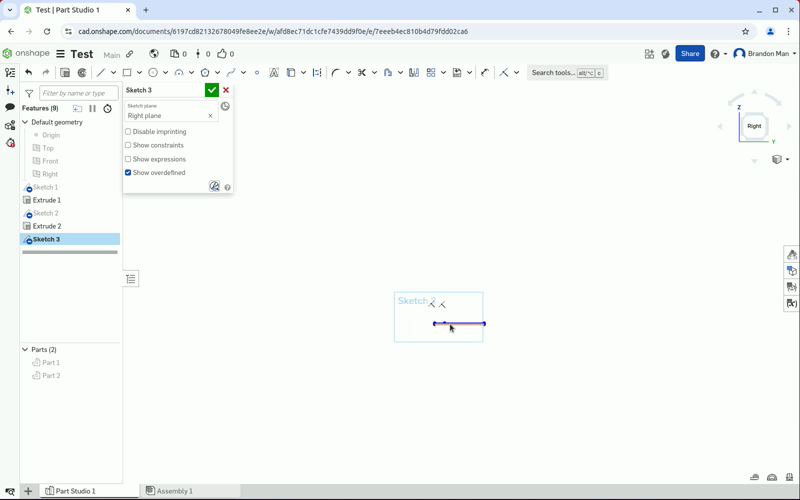
scroll(6)
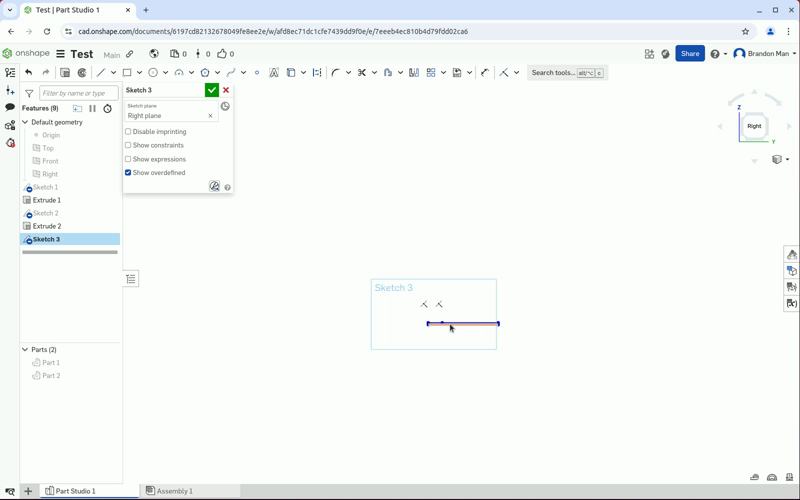
scroll(6)
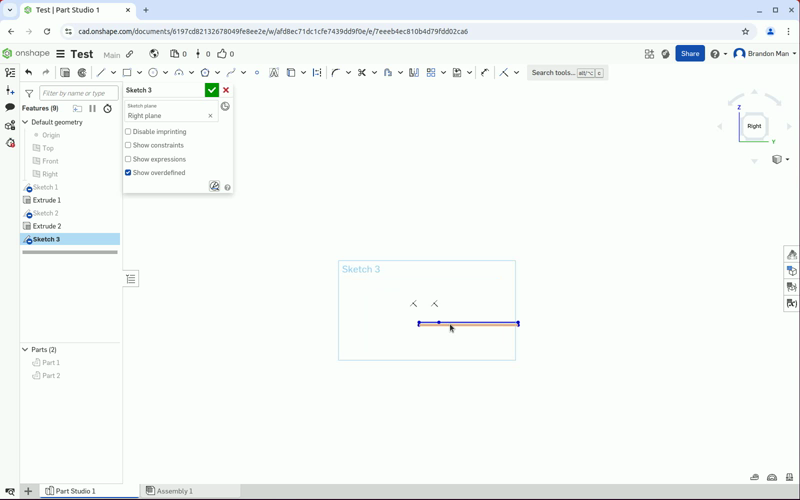
scroll(6)
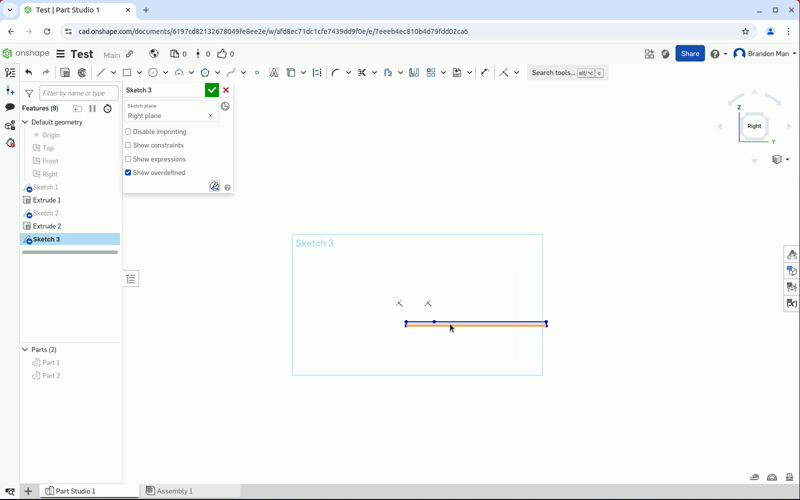
scroll(6)
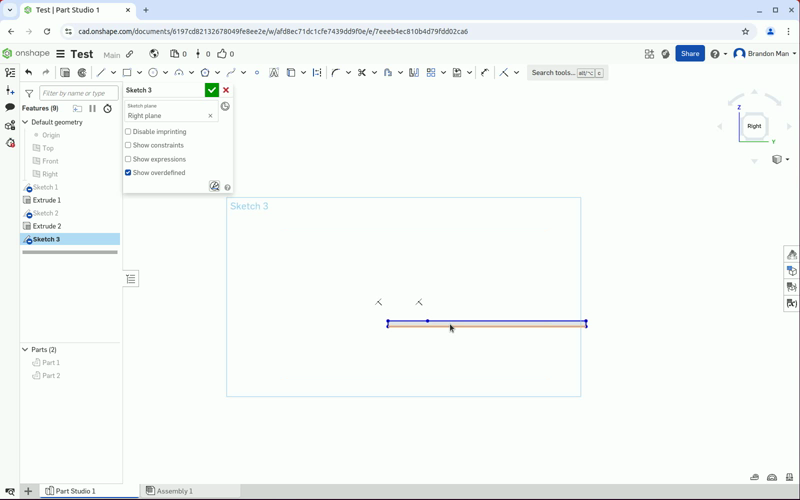
scroll(6)
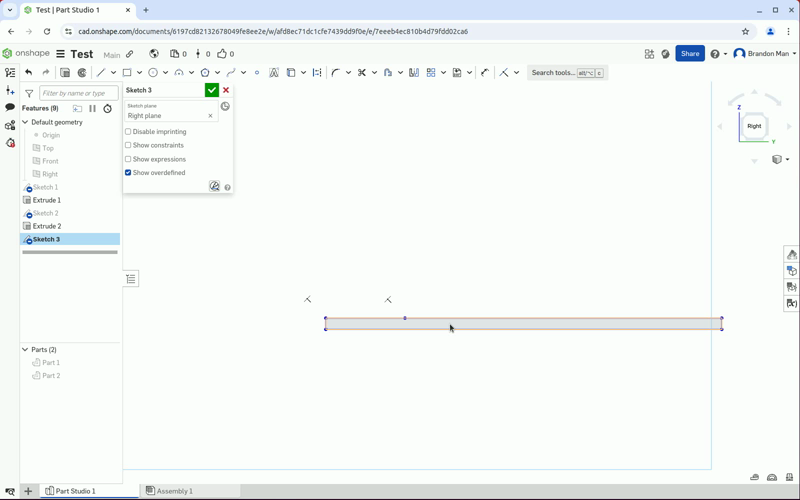
click(450, 323)
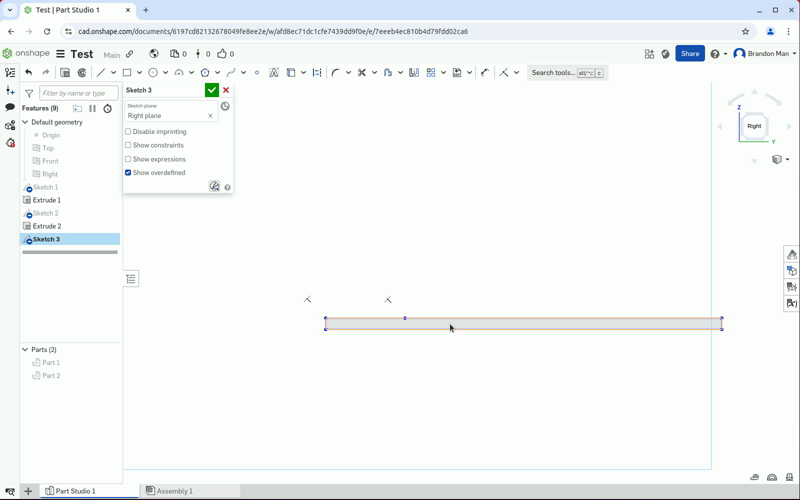
scroll(-6)
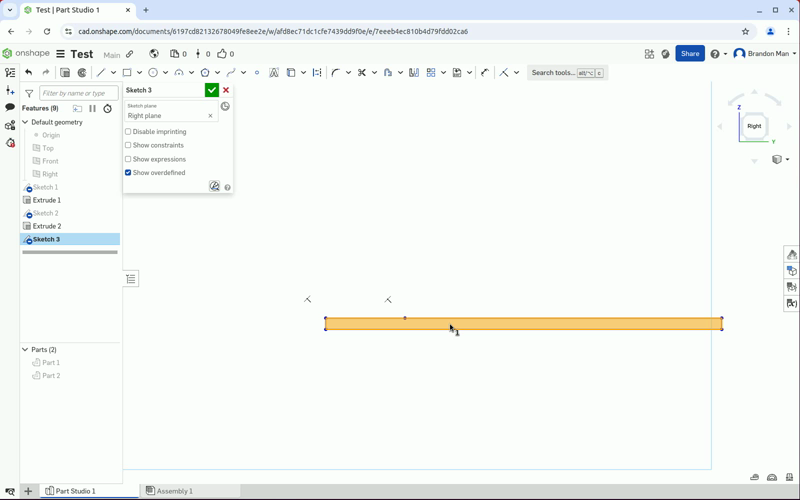
scroll(-6)
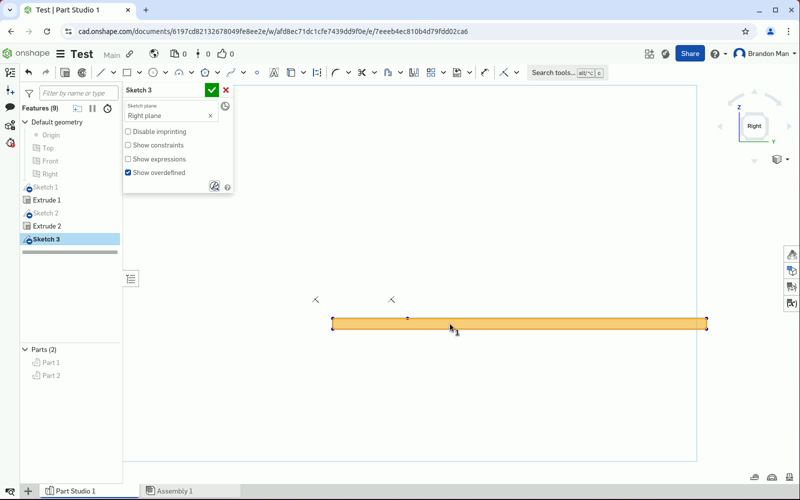
scroll(-6)
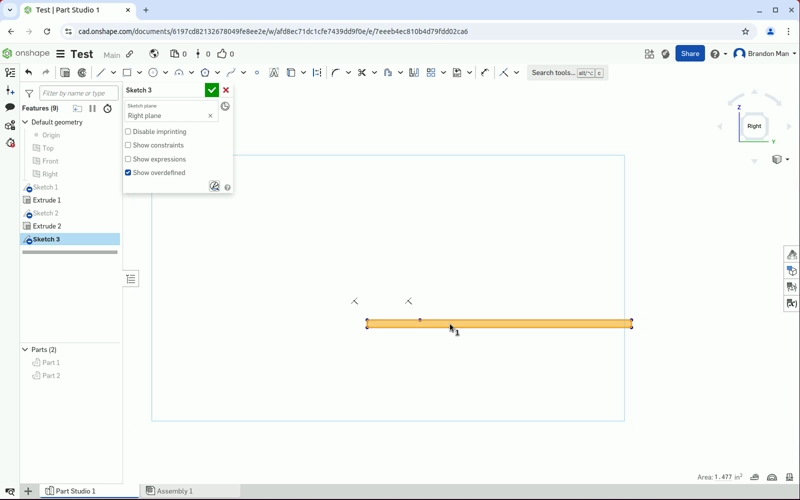
scroll(-6)
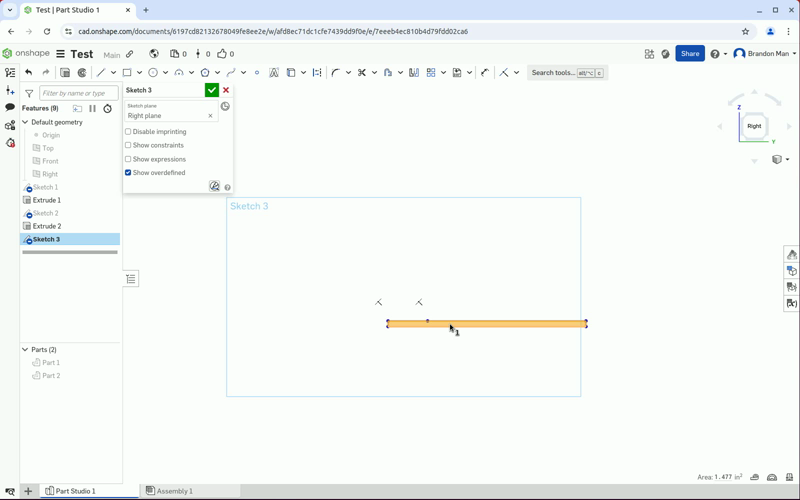
scroll(-6)
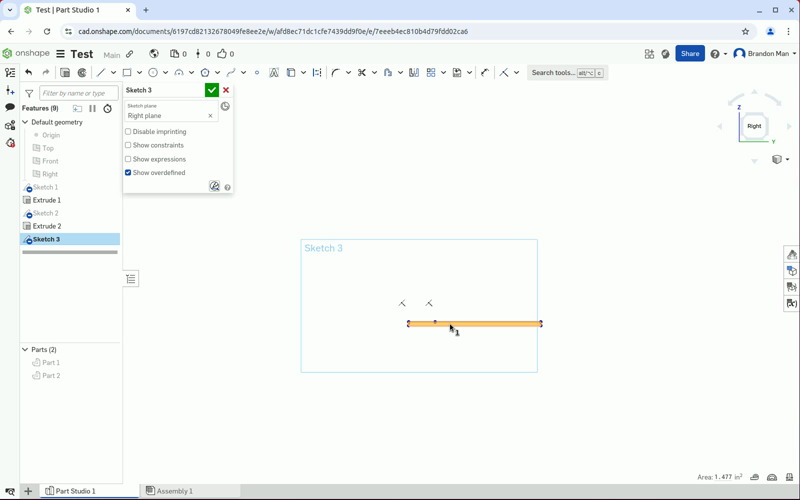
scroll(-6)
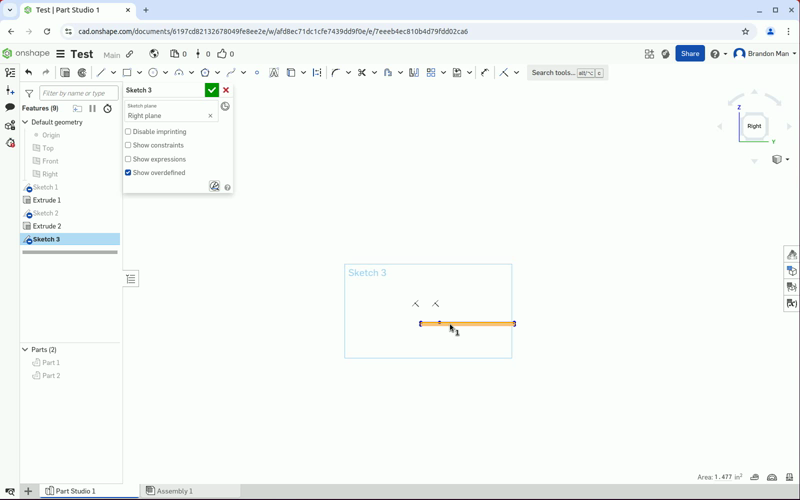
scroll(-6)
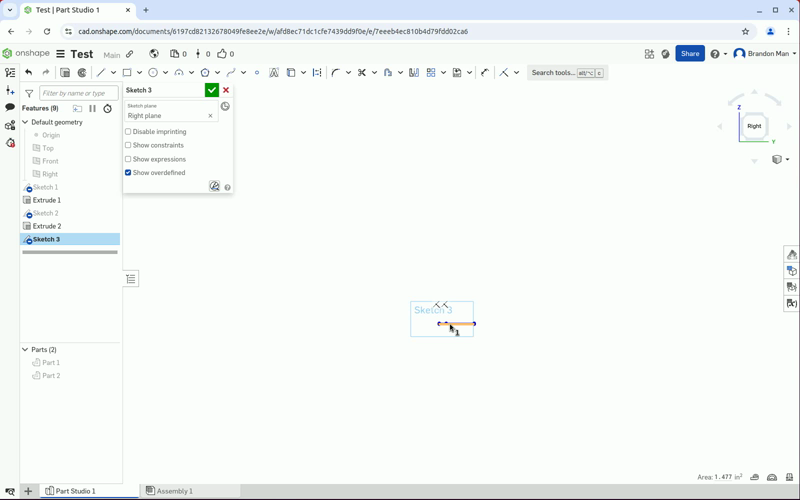
mouse_move(73, 352)
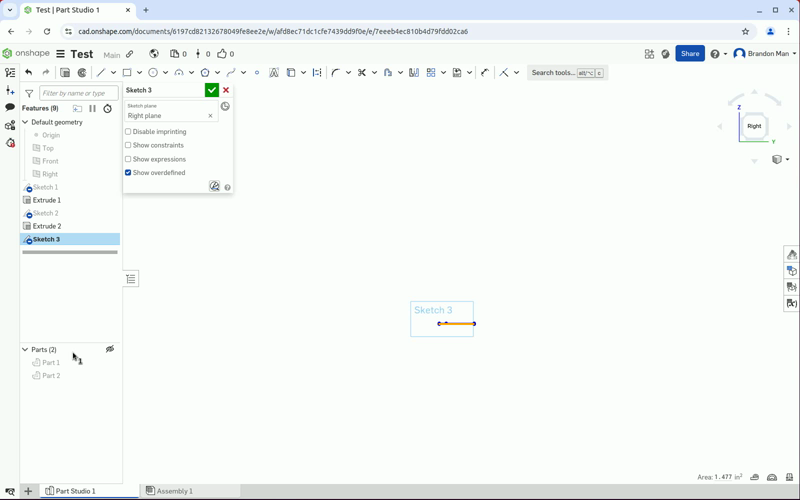
key(shift+y)
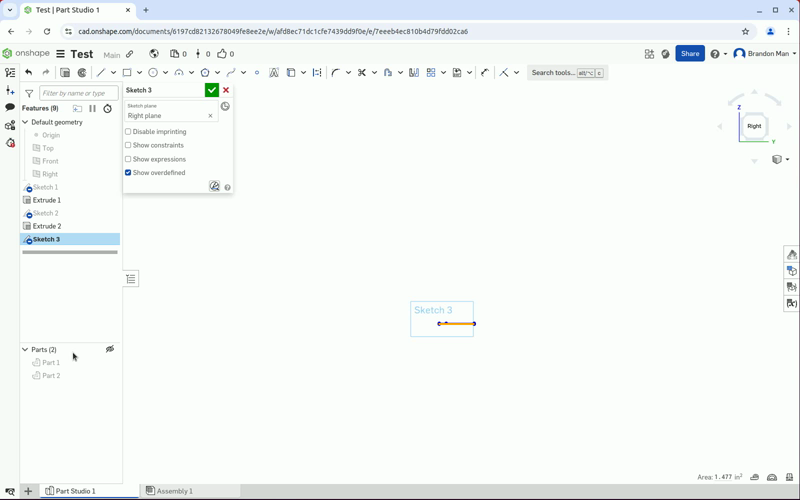
key(shift+e)
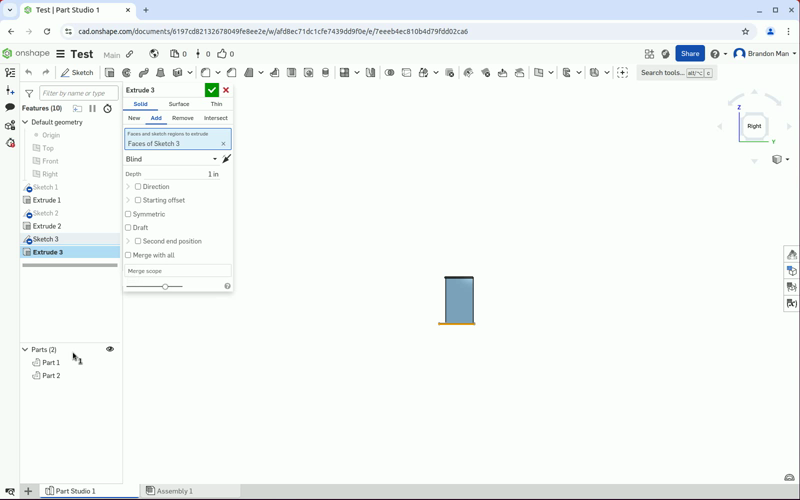
mouse_move(143, 106)
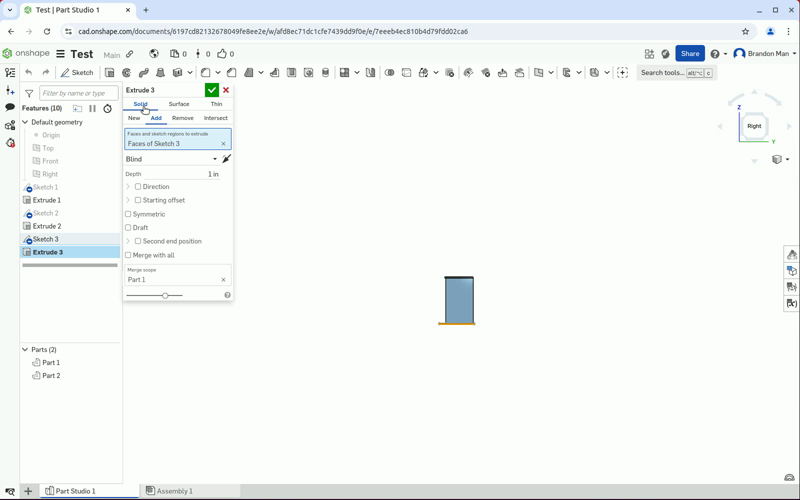
click(143, 106)
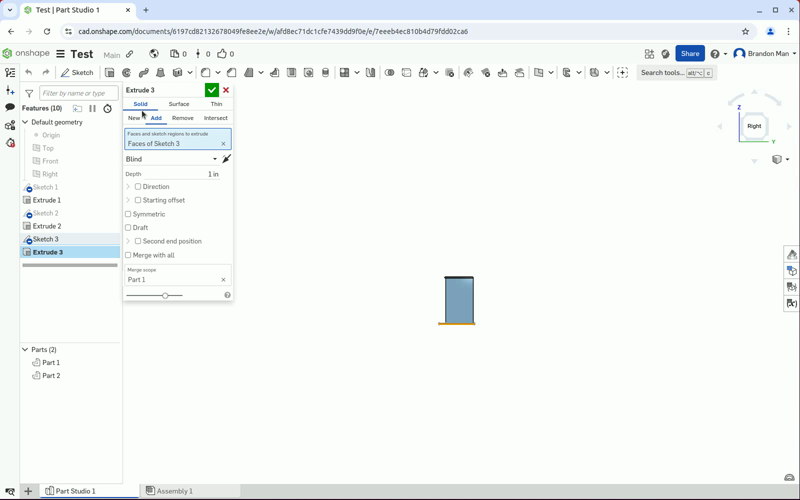
mouse_move(137, 120)
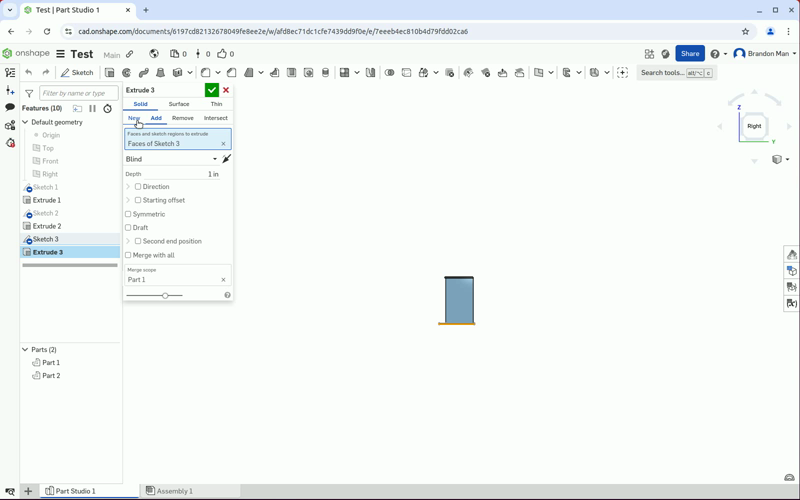
click(137, 120)
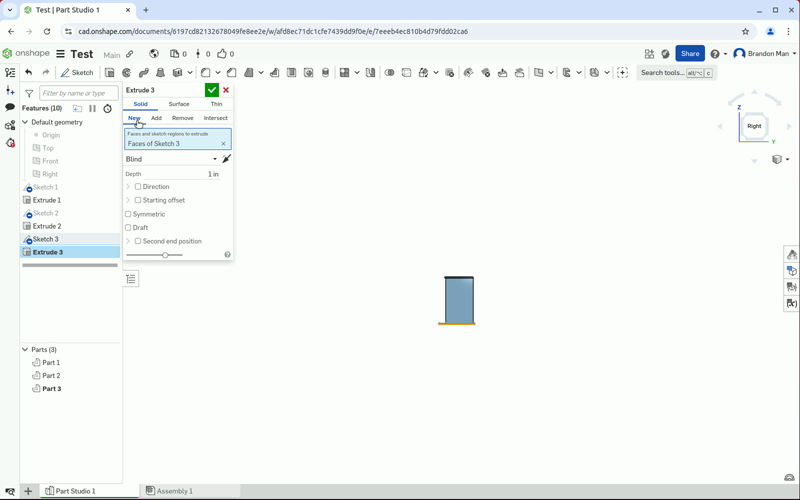
key(tab, 4)
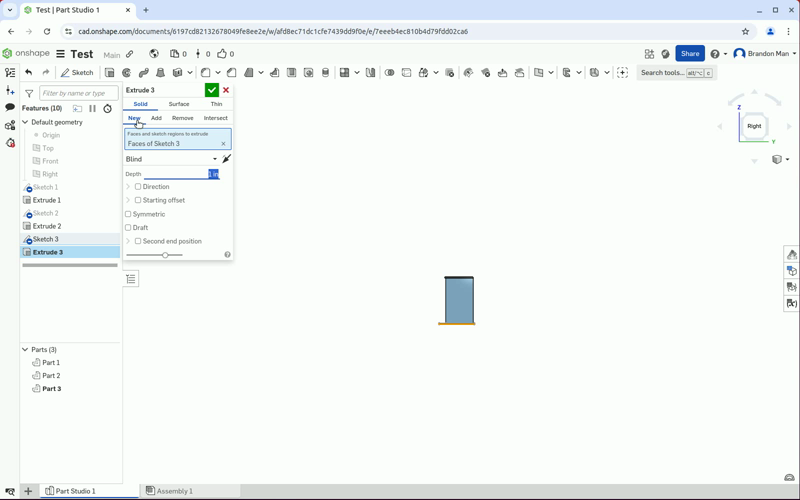
text(23.108)
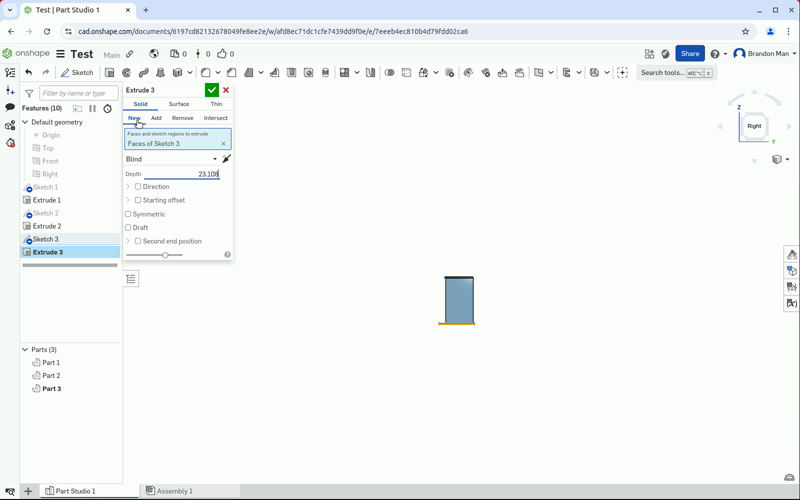
key(enter)
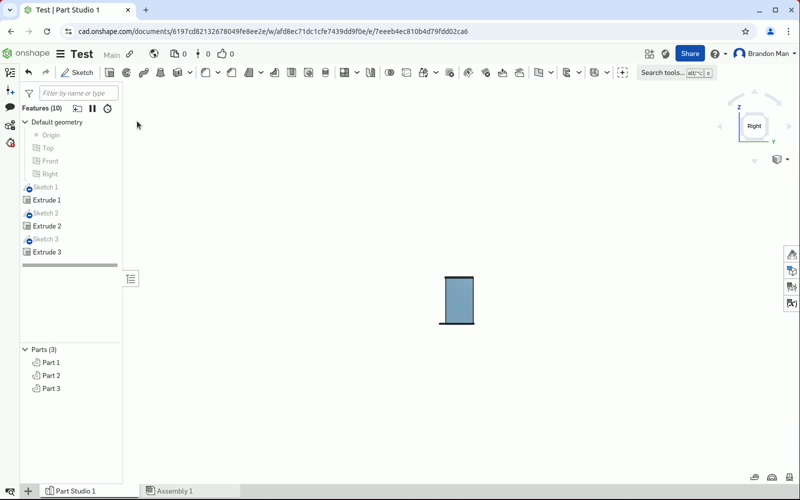
key(shift+h)
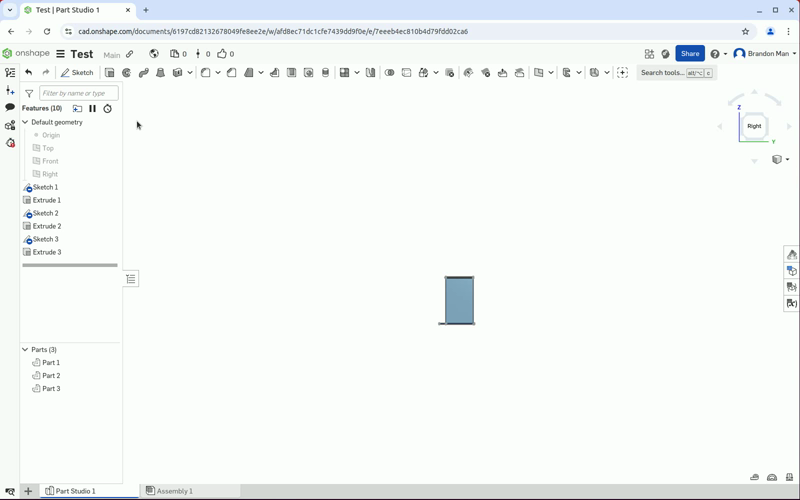
key(shift+h)
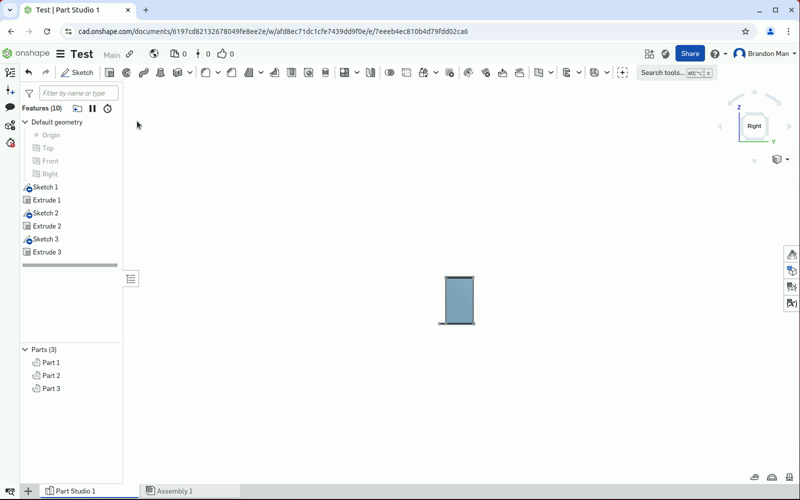
key(shift+7)
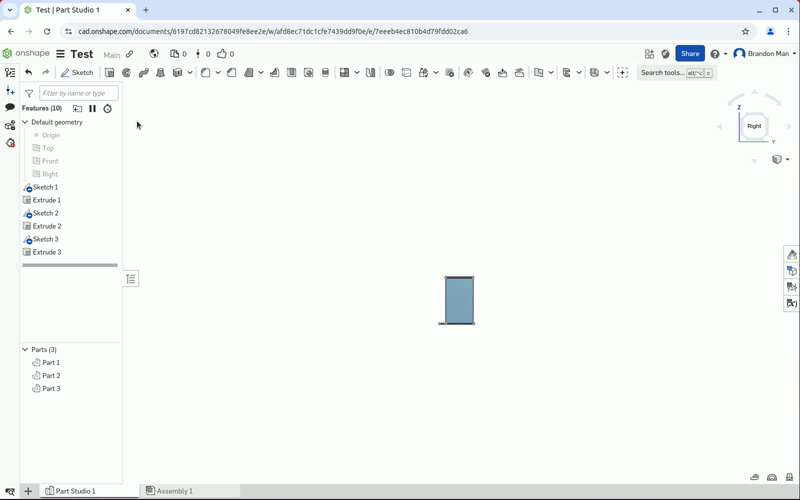
key(right, 2)
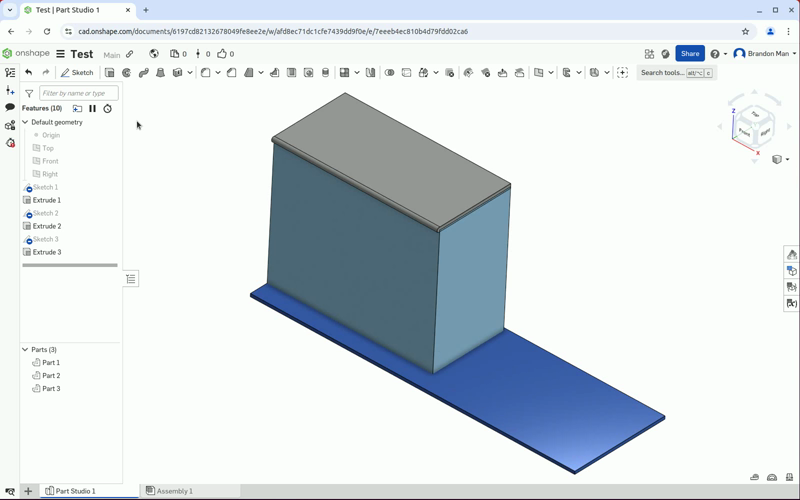
key(down, 2)
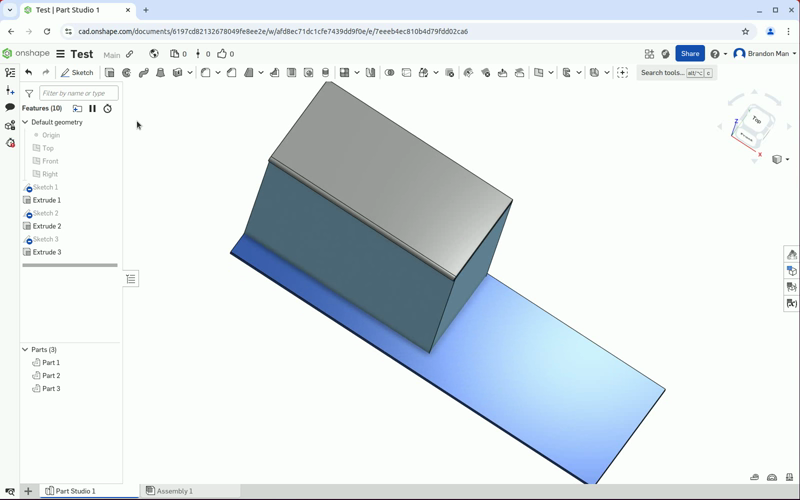
key(up, 2)
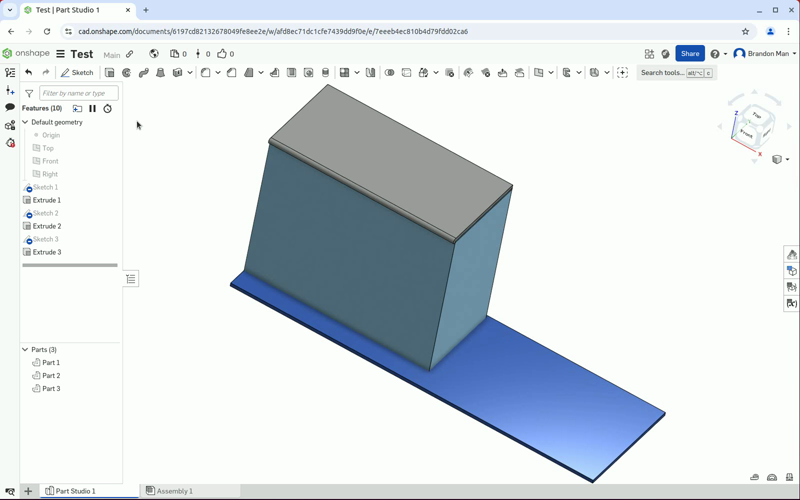
key(left, 2)
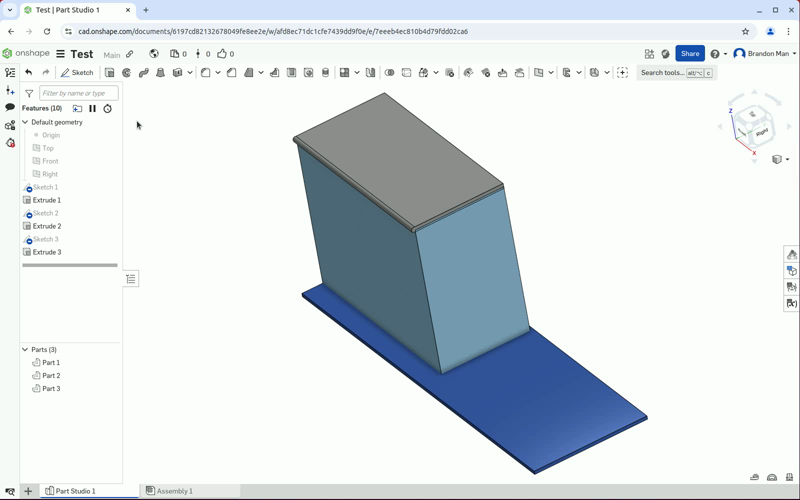
mouse_move(73, 189)
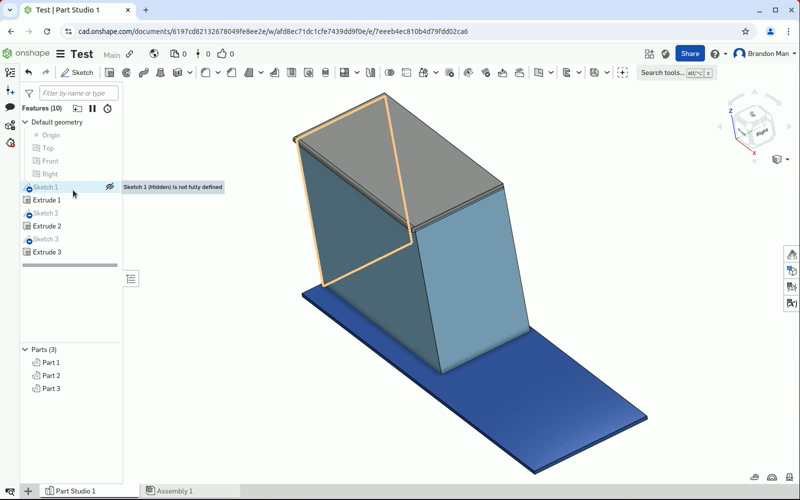
click(73, 189)